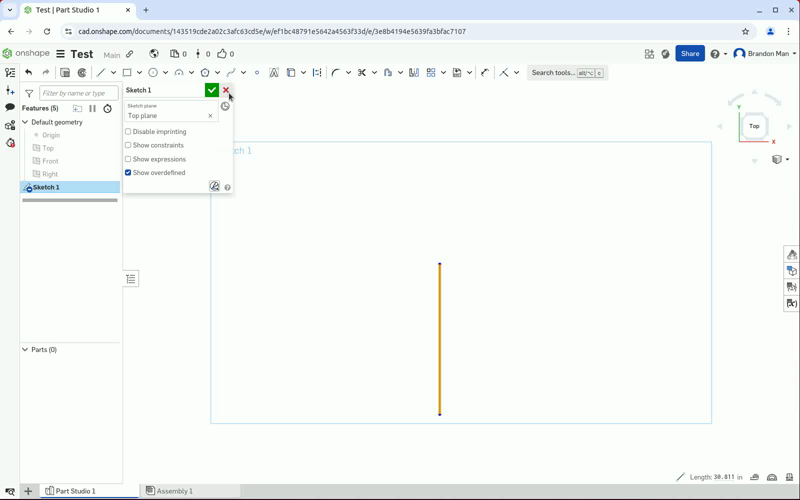
key(shift+h)
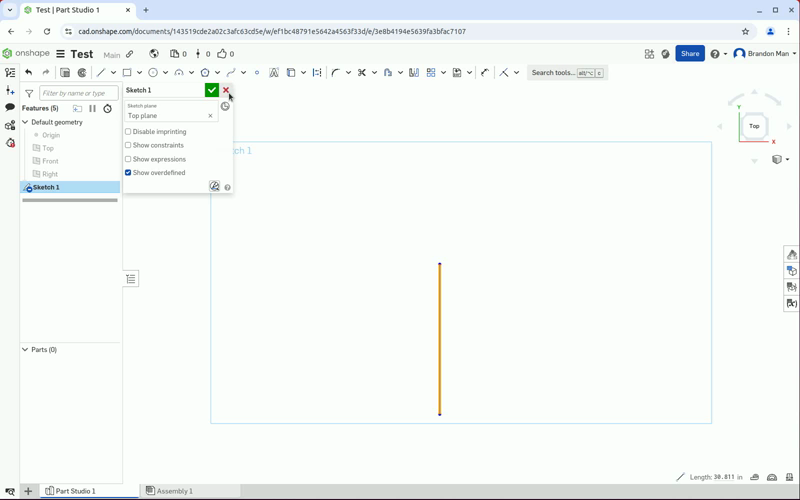
key(shift+s)
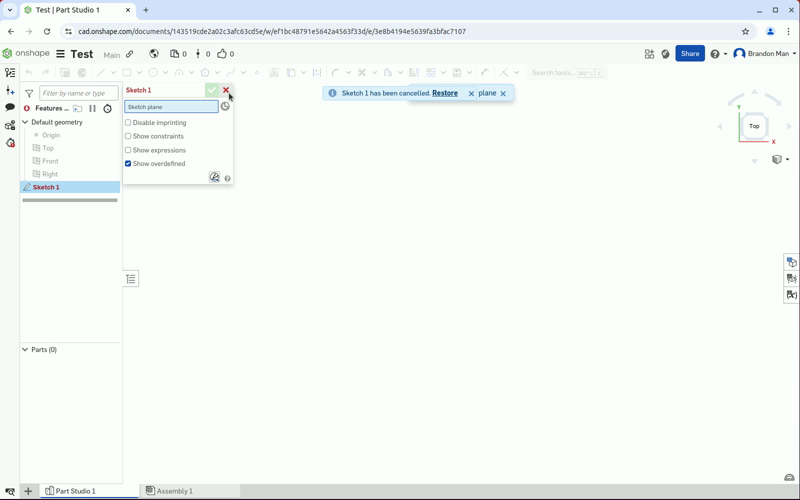
mouse_move(73, 150)
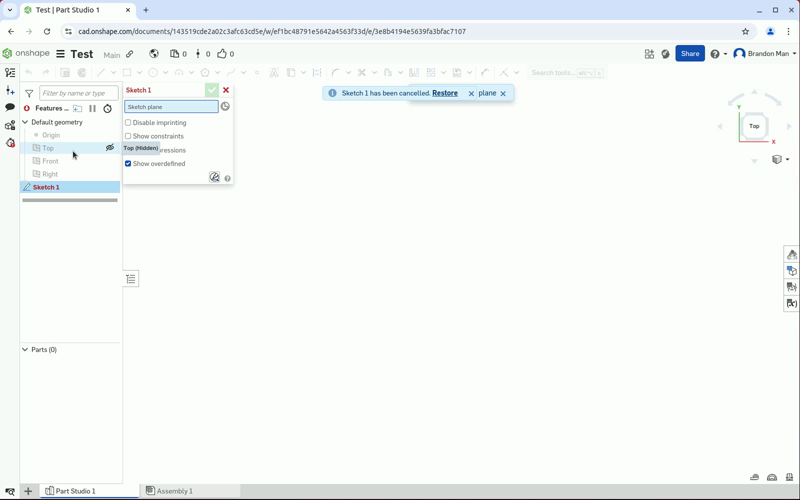
click(73, 150)
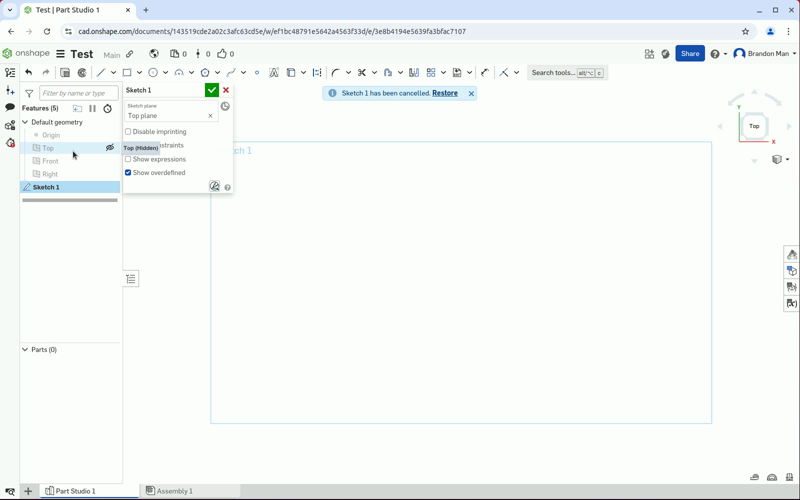
mouse_move(73, 352)
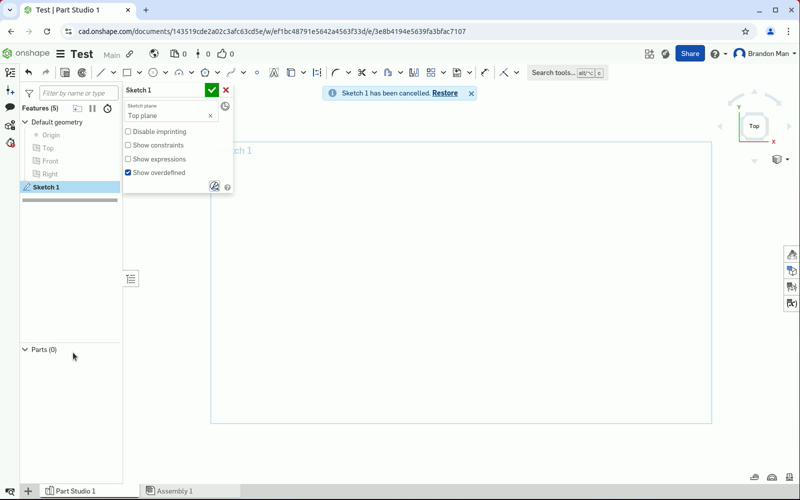
key(y)
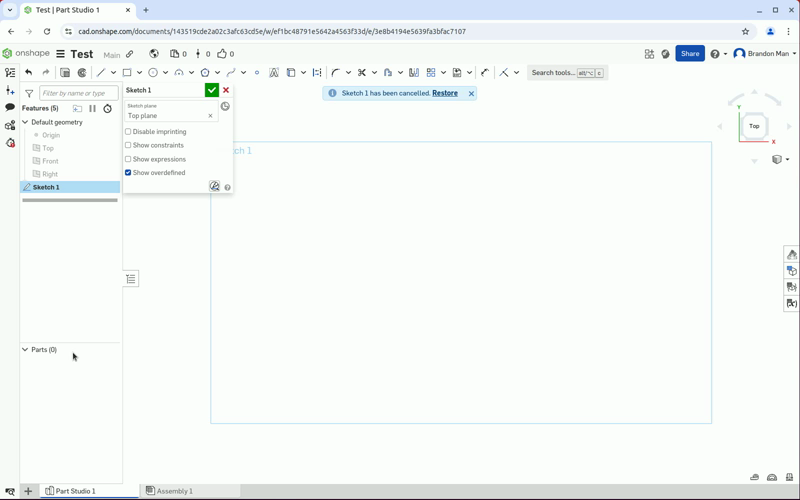
key(a)
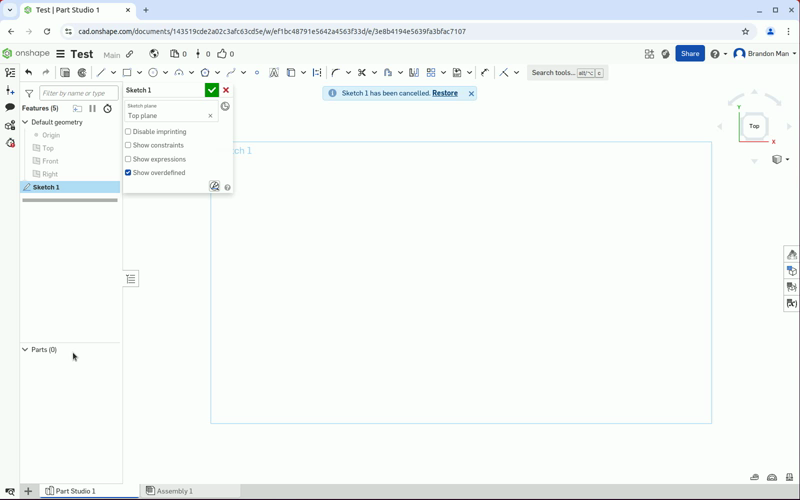
key_down(shift)
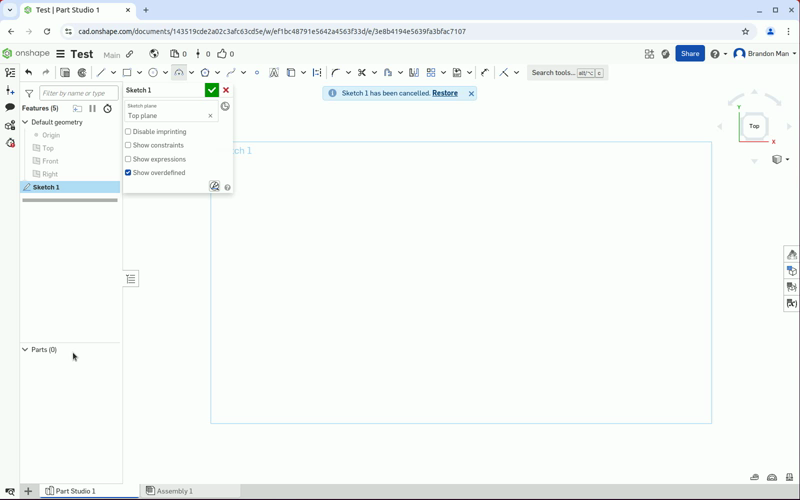
mouse_move(456, 286)
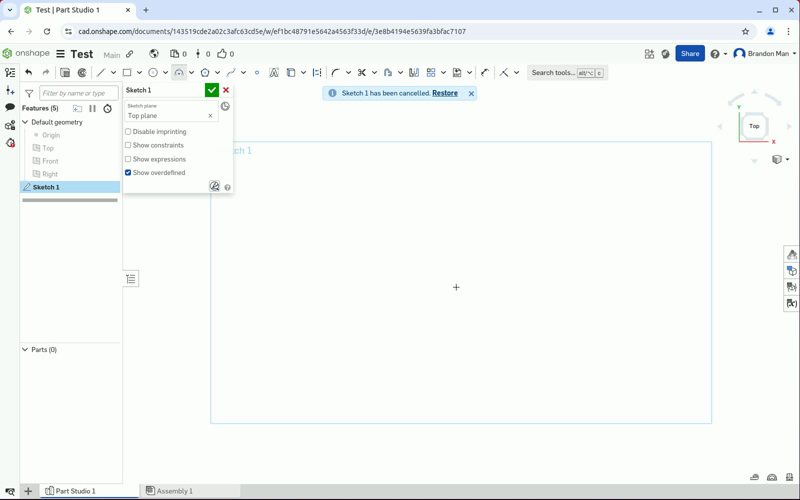
click(456, 286)
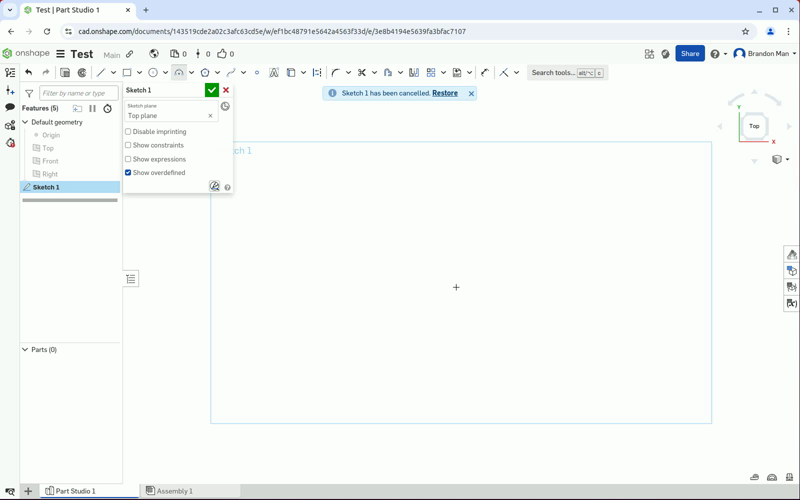
key_up(shift)
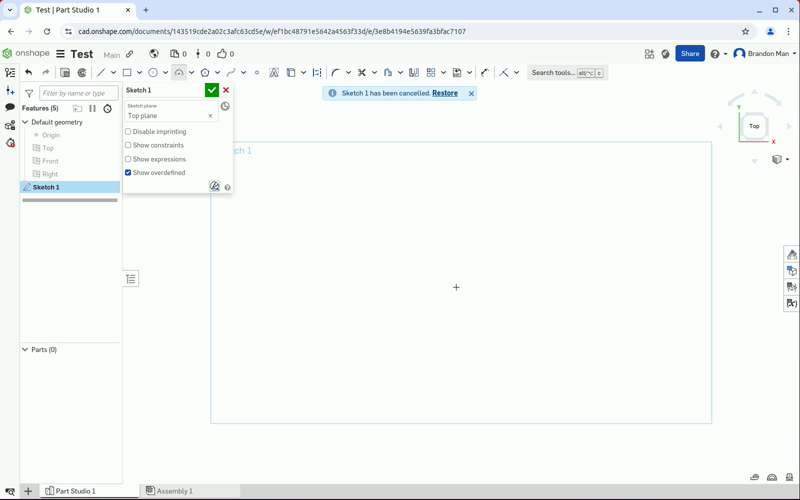
key_down(shift)
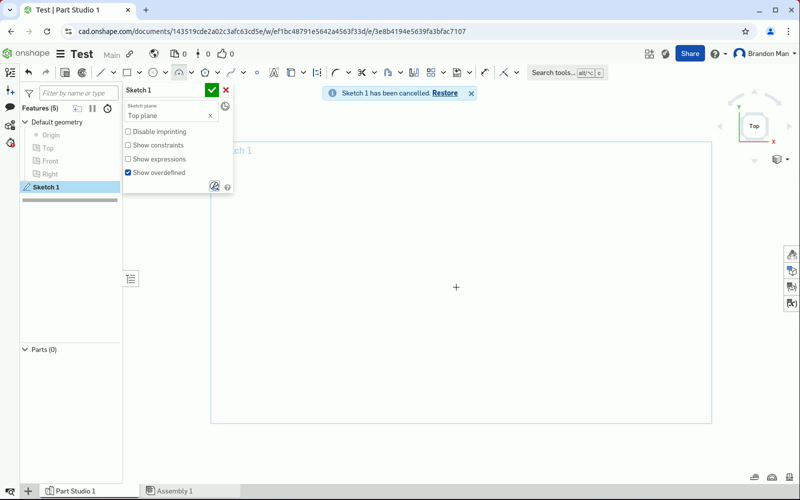
mouse_move(466, 286)
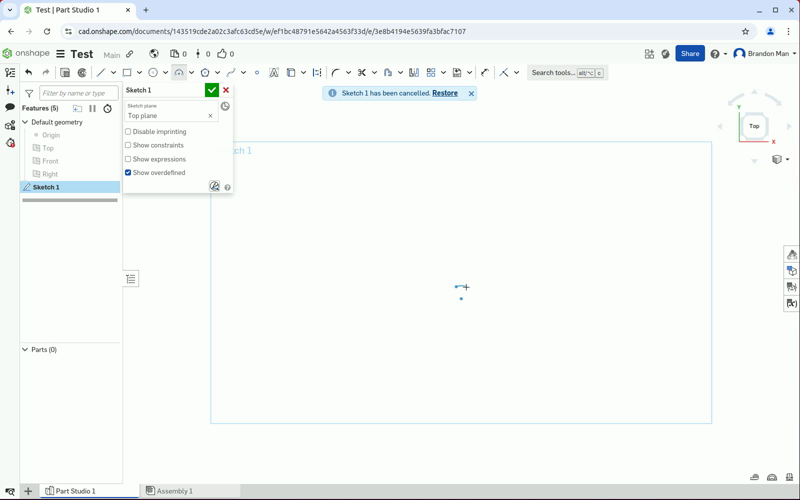
click(466, 286)
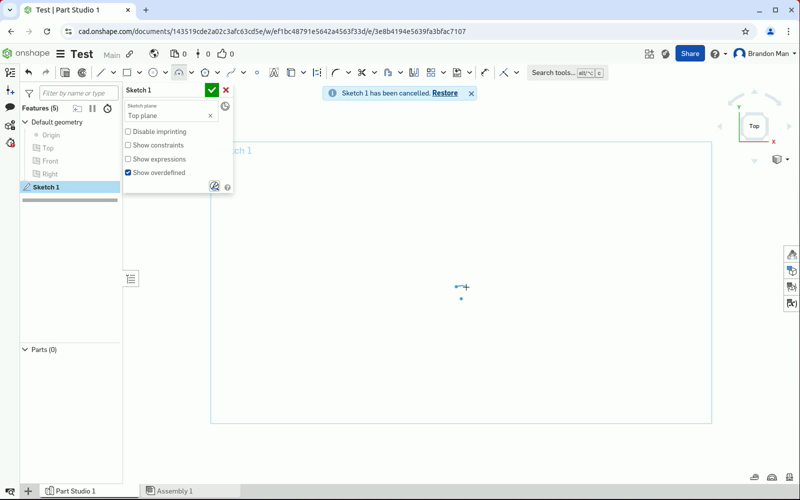
mouse_move(461, 288)
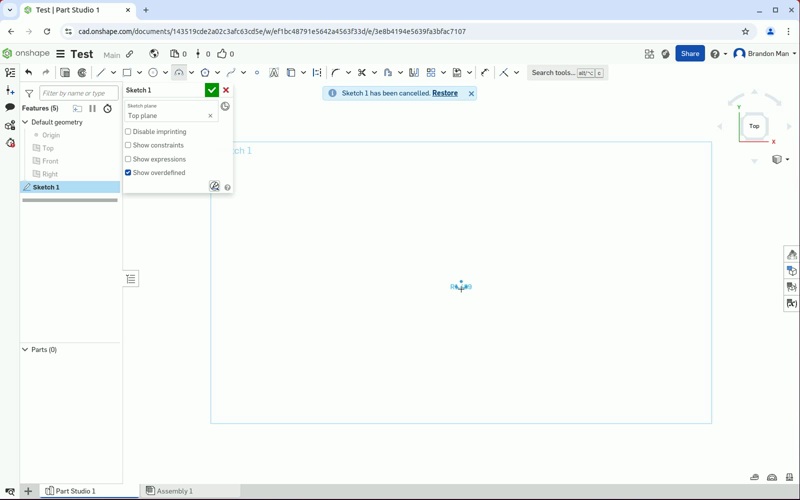
click(461, 288)
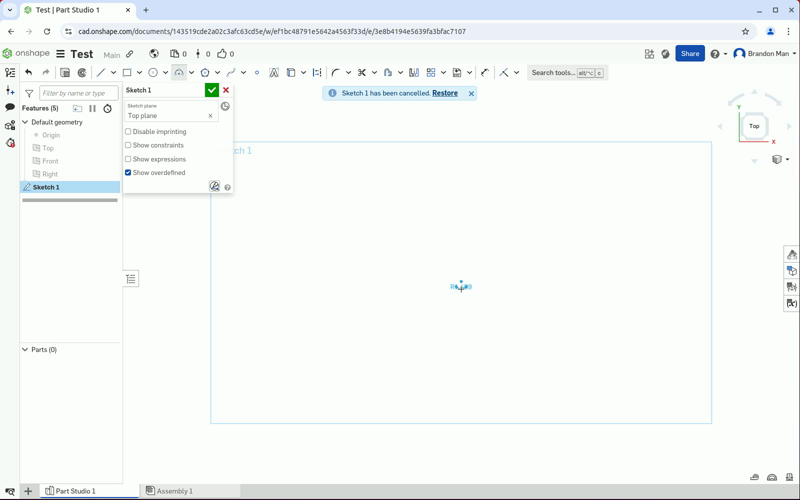
key_up(shift)
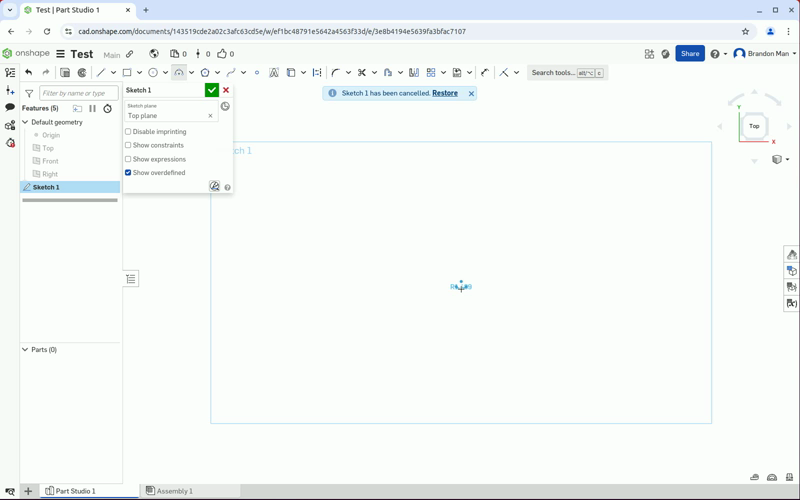
key(esc)
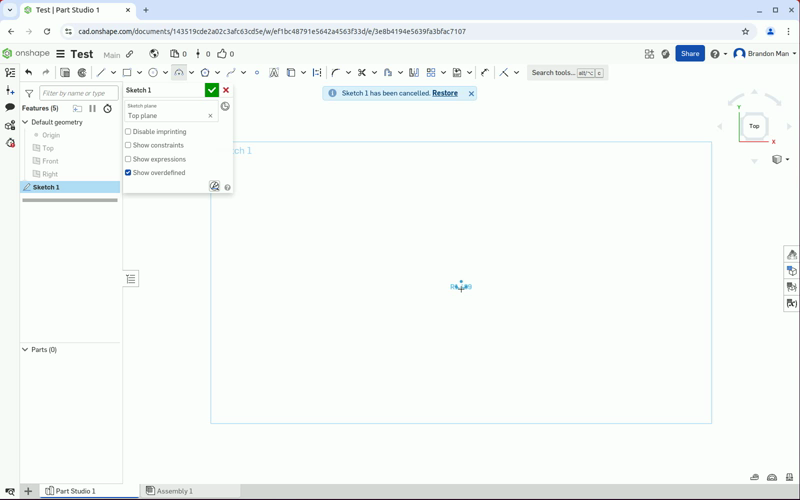
key(l)
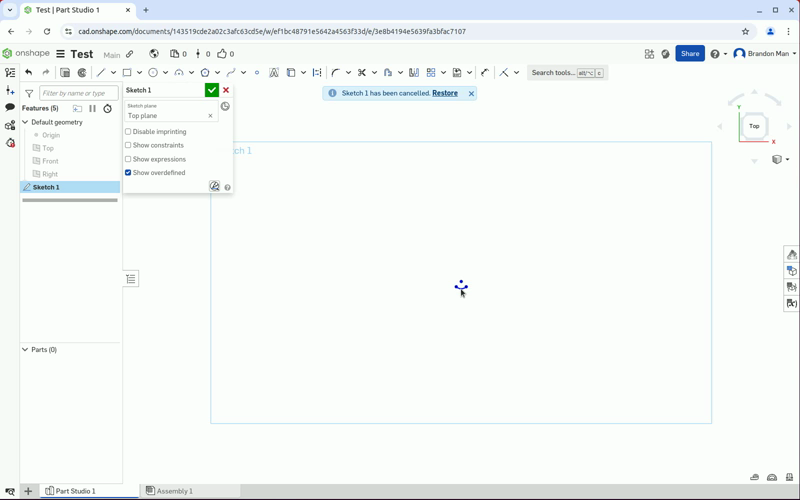
mouse_move(466, 286)
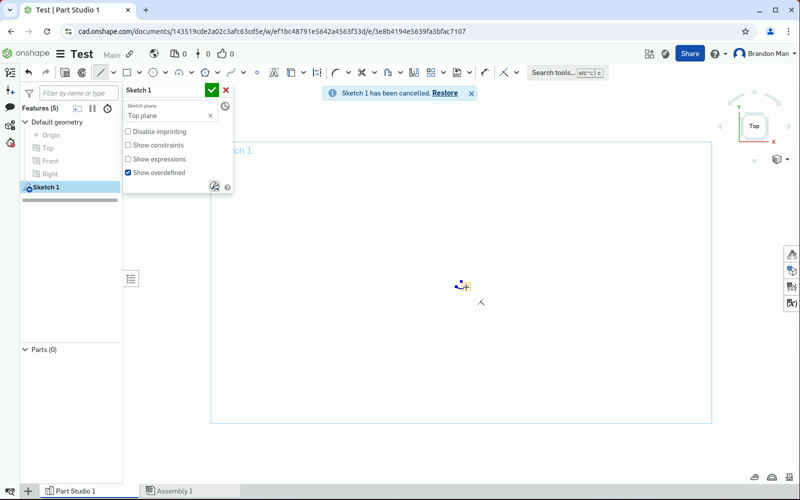
click(466, 286)
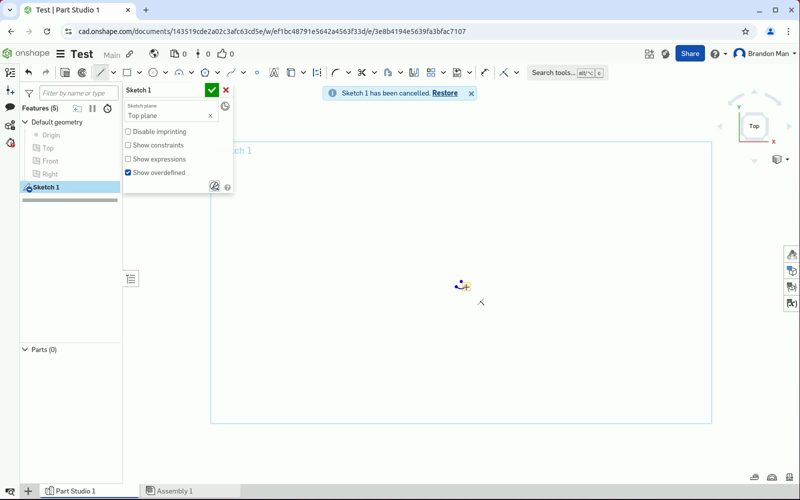
key_down(shift)
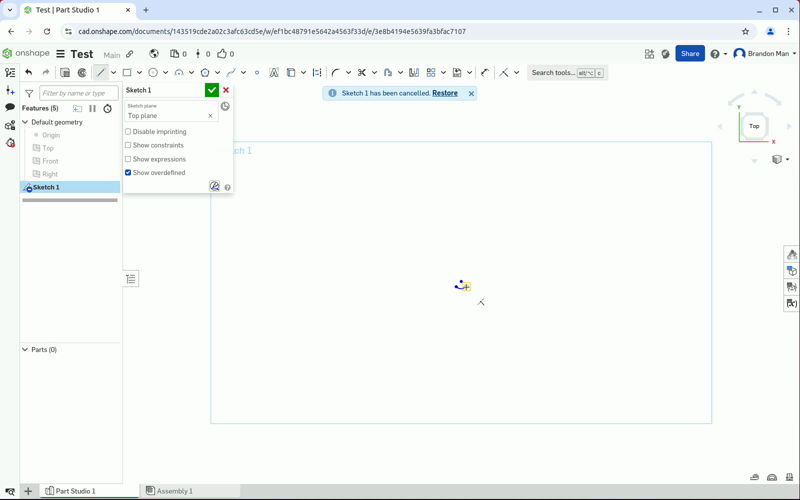
mouse_move(496, 286)
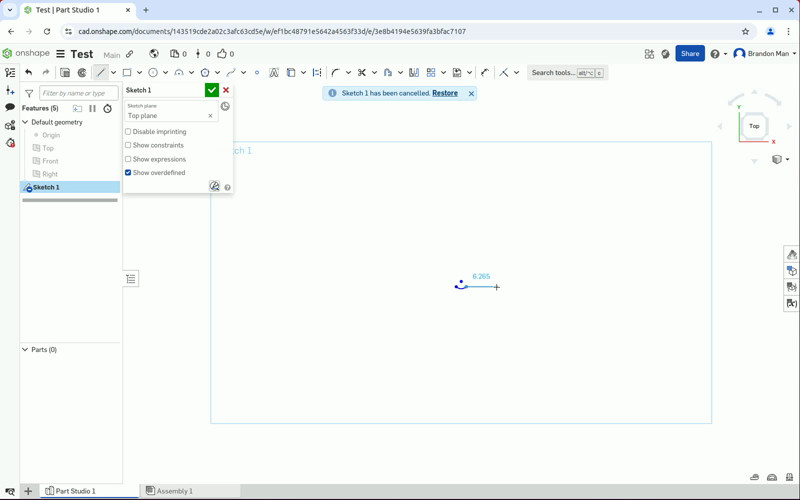
mouse_move(461, 286)
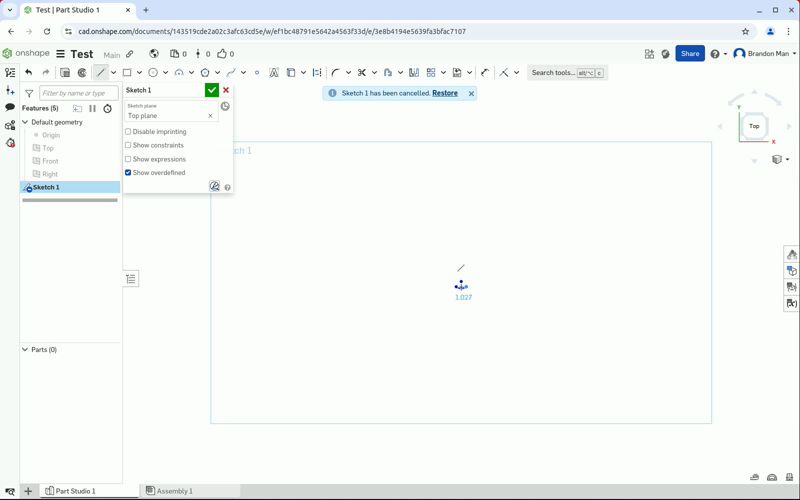
scroll(6)
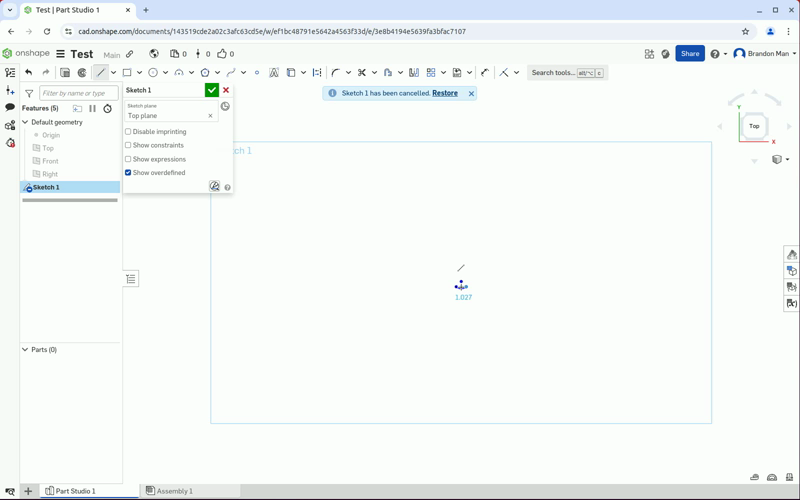
scroll(6)
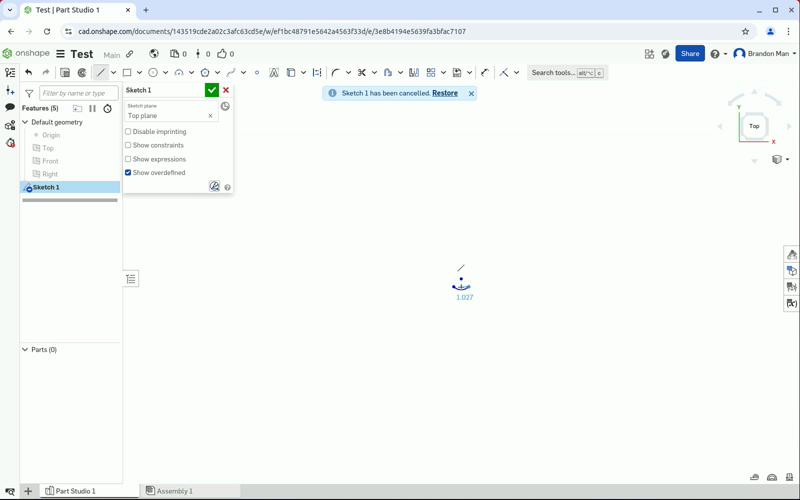
scroll(6)
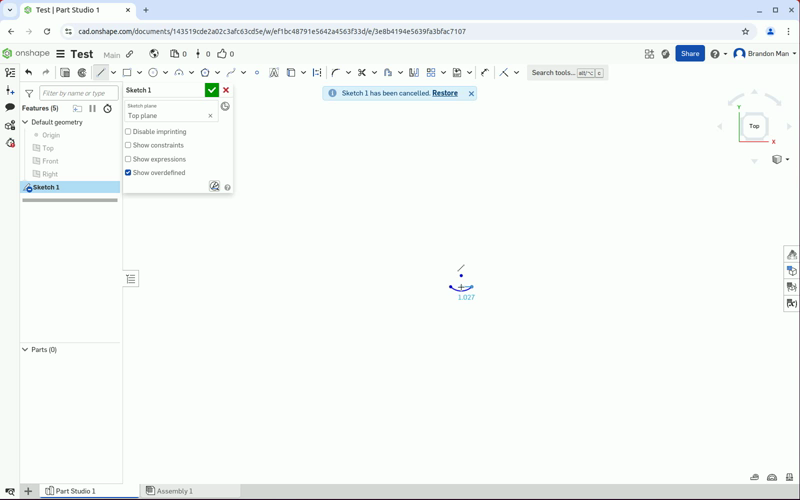
scroll(6)
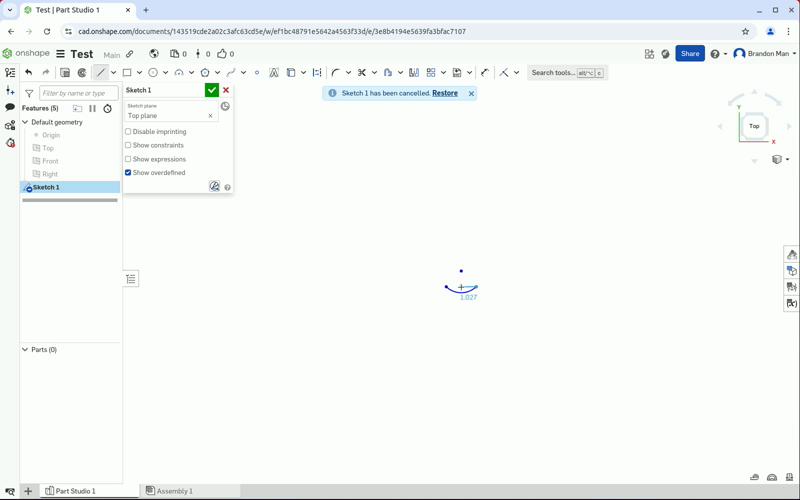
scroll(6)
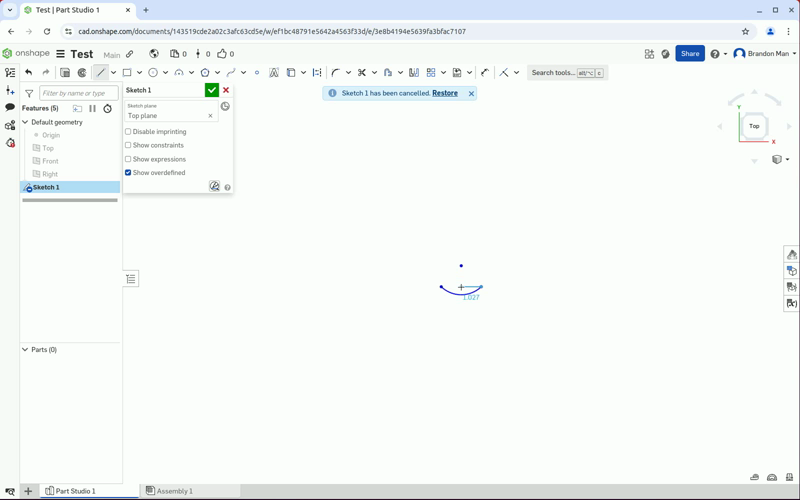
scroll(6)
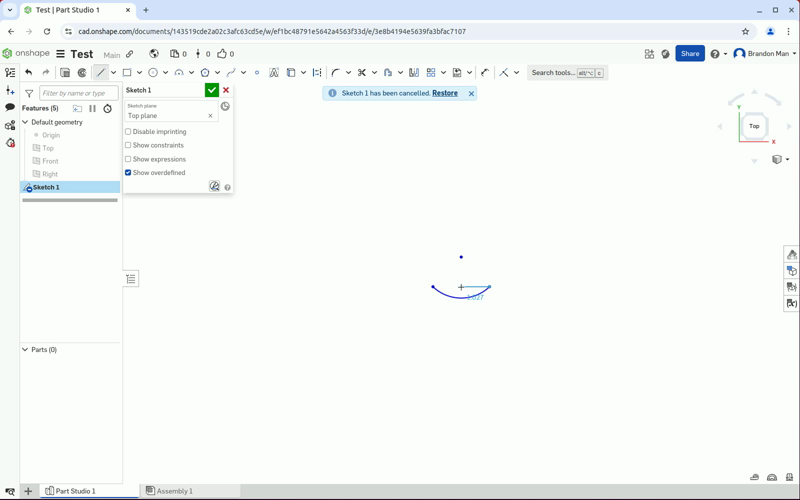
scroll(6)
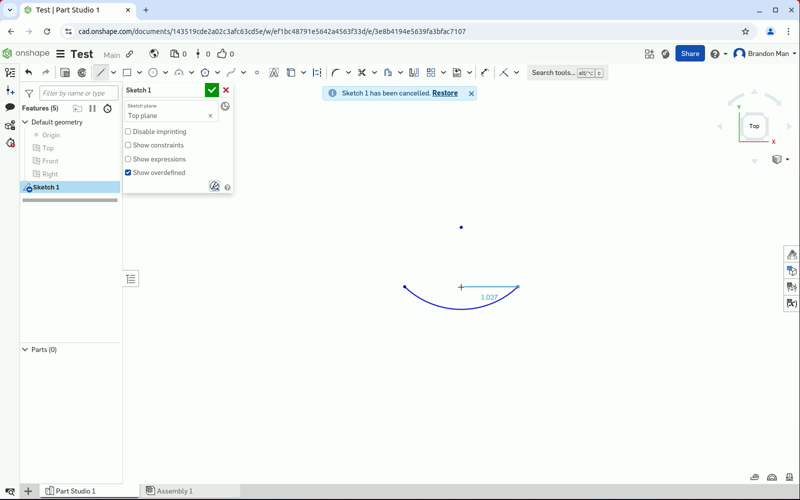
click(461, 286)
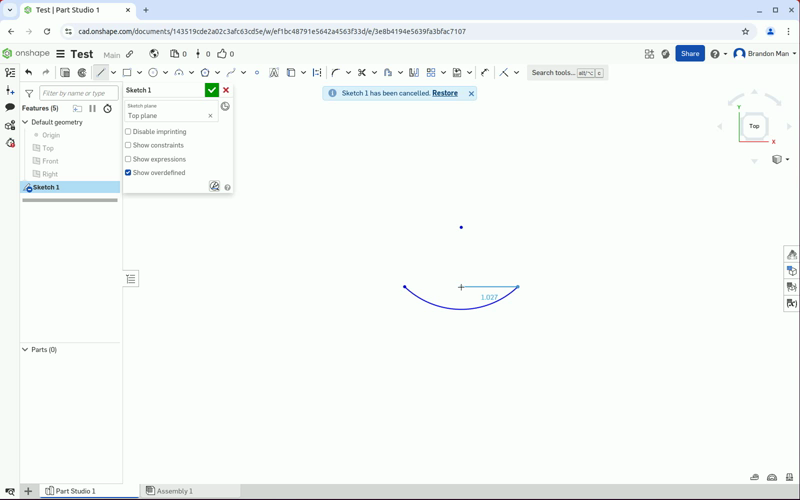
scroll(-6)
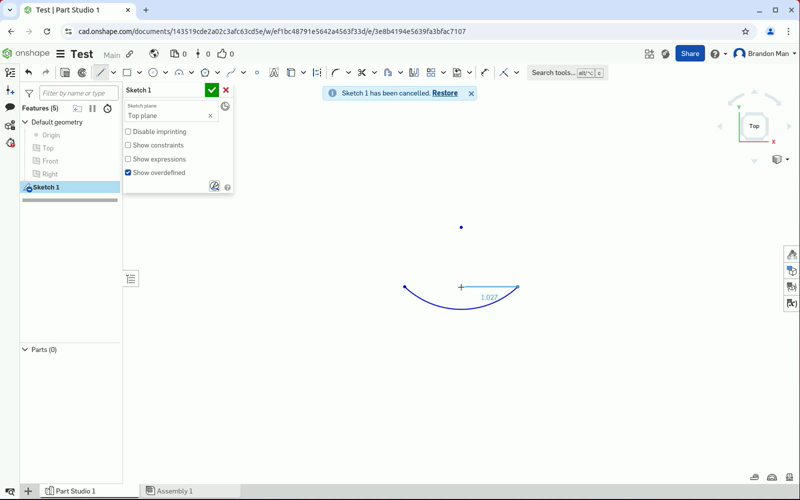
scroll(-6)
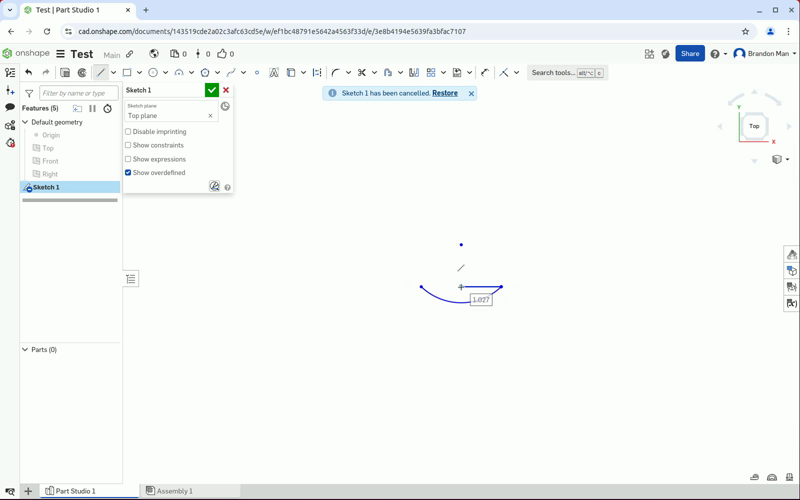
scroll(-6)
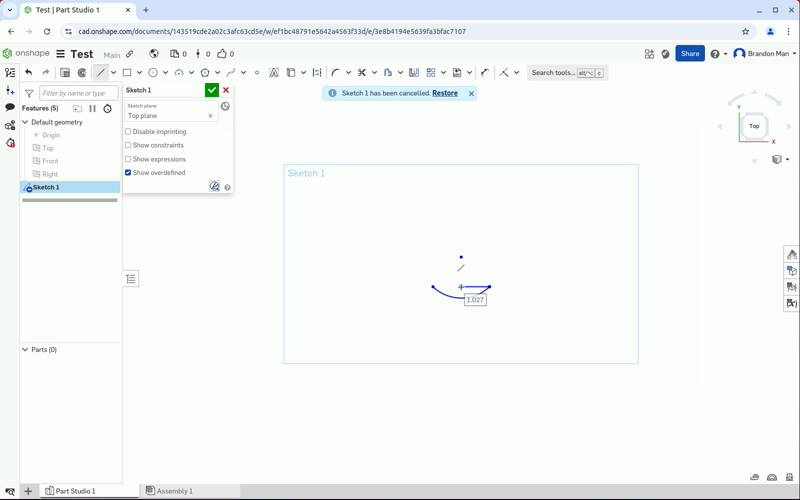
scroll(-6)
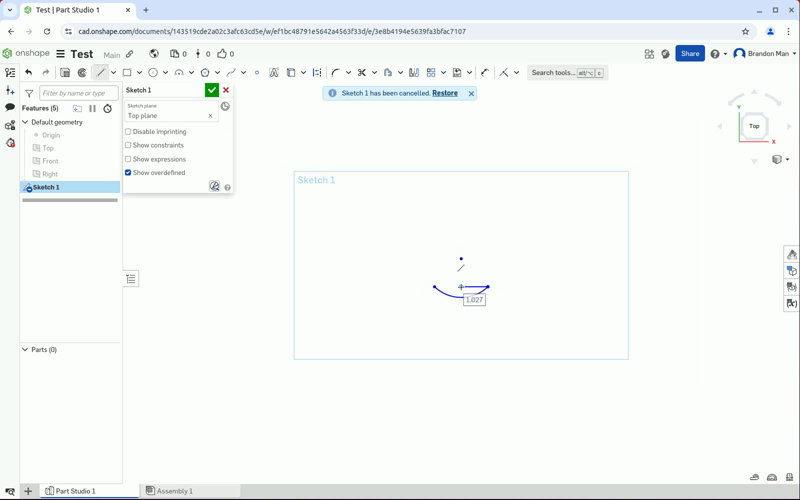
scroll(-6)
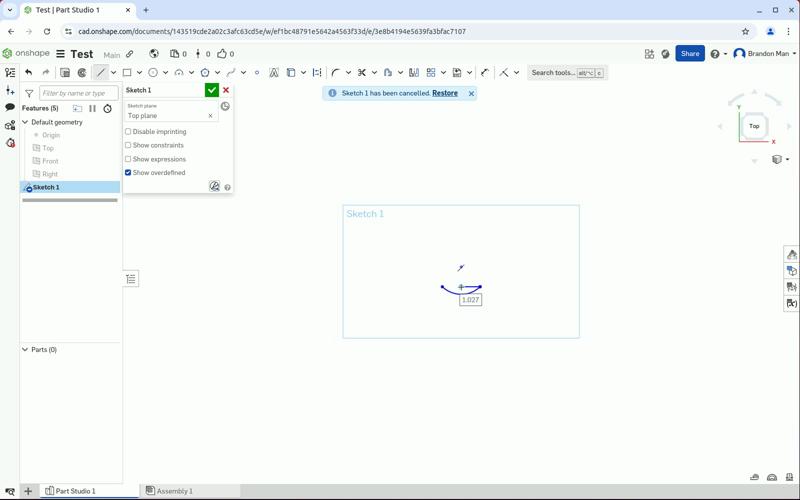
scroll(-6)
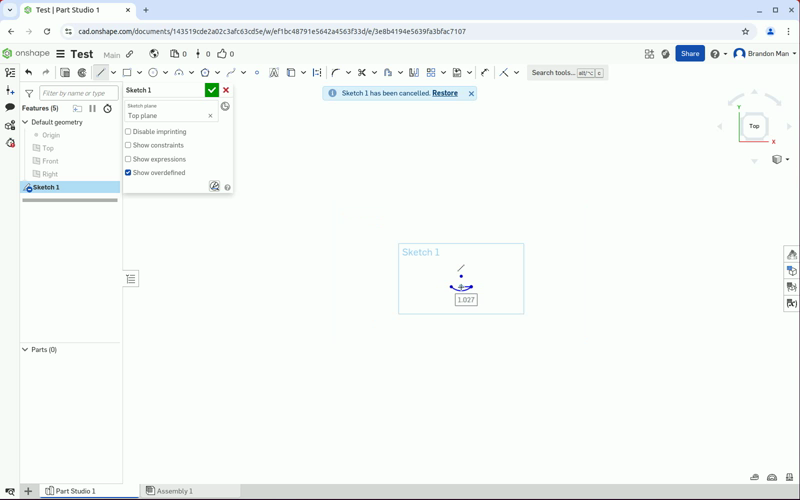
scroll(-6)
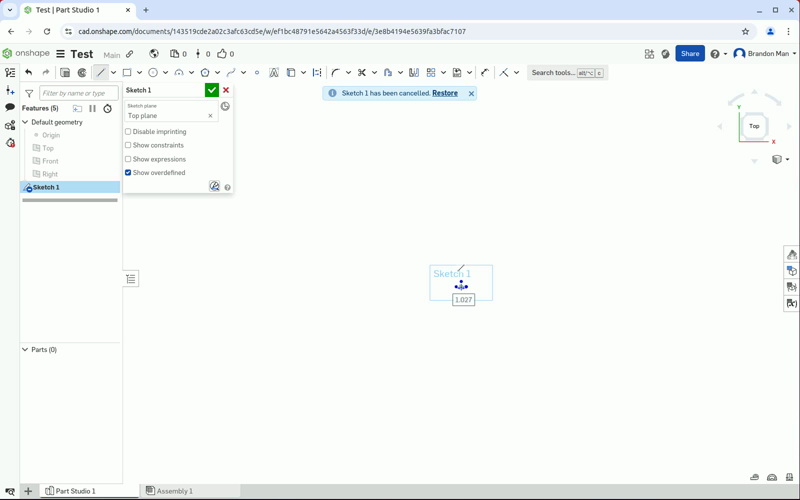
key_up(shift)
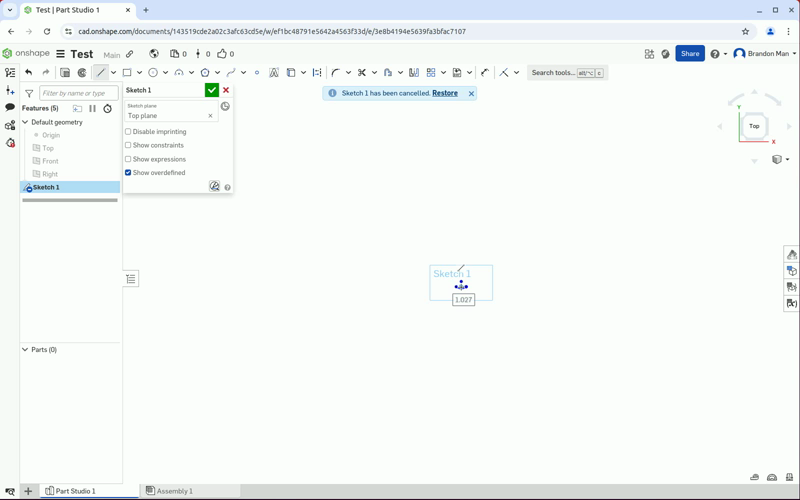
mouse_move(491, 286)
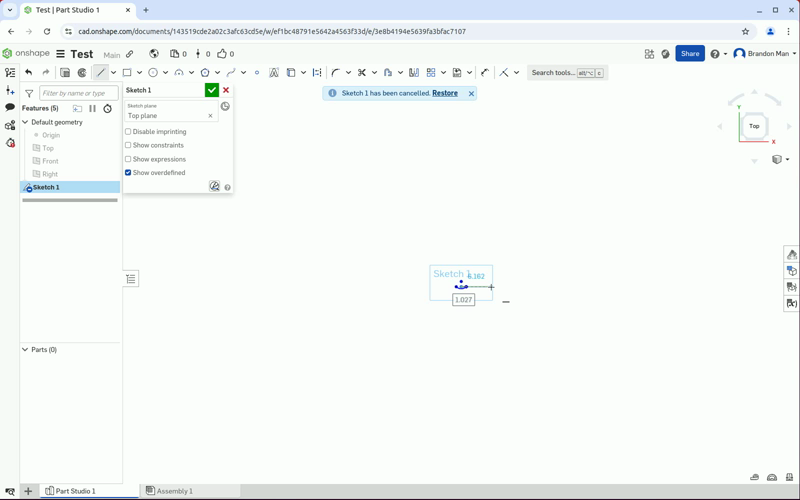
key_down(shift)
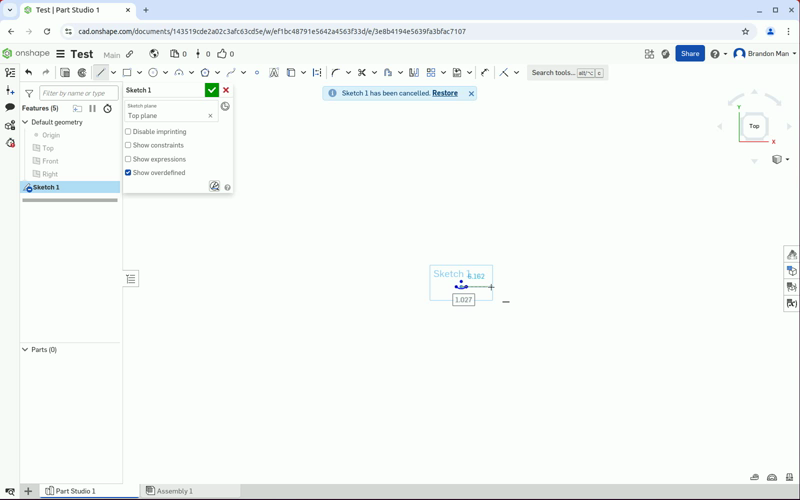
mouse_move(456, 286)
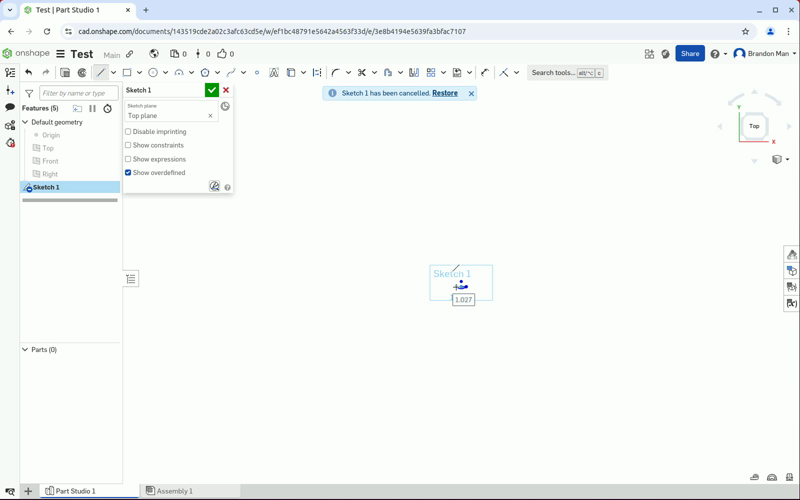
scroll(6)
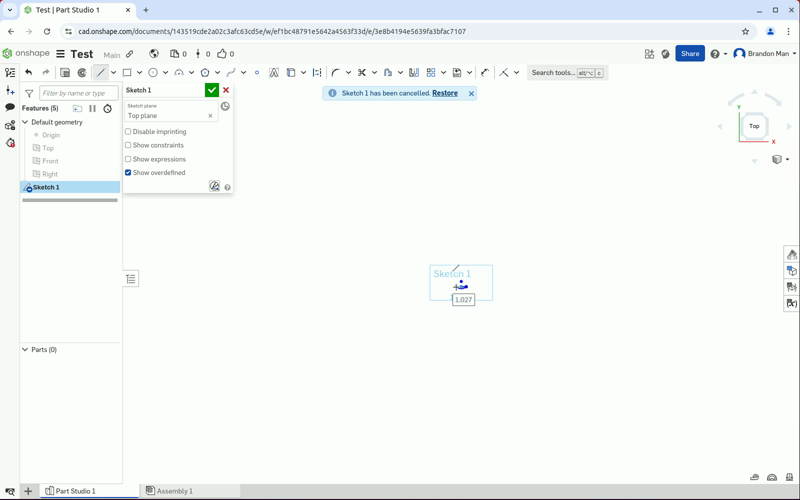
scroll(6)
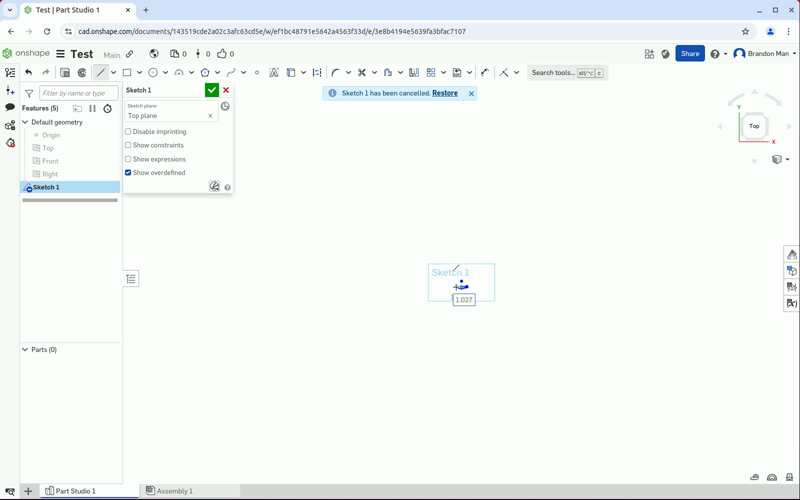
scroll(6)
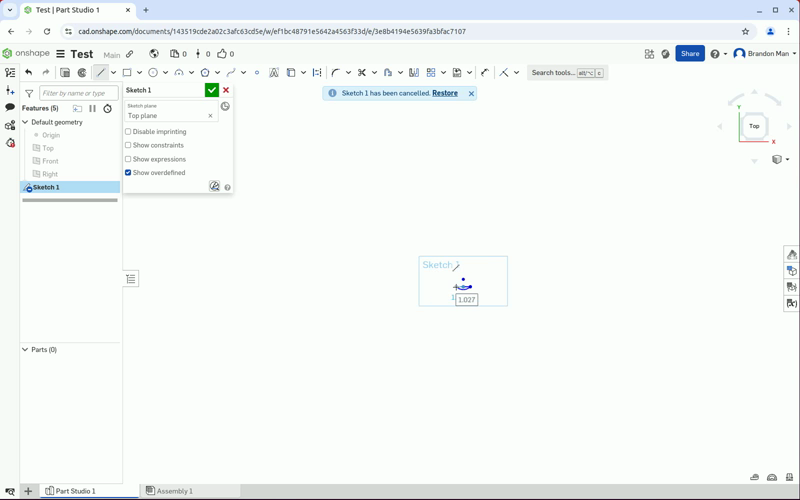
scroll(6)
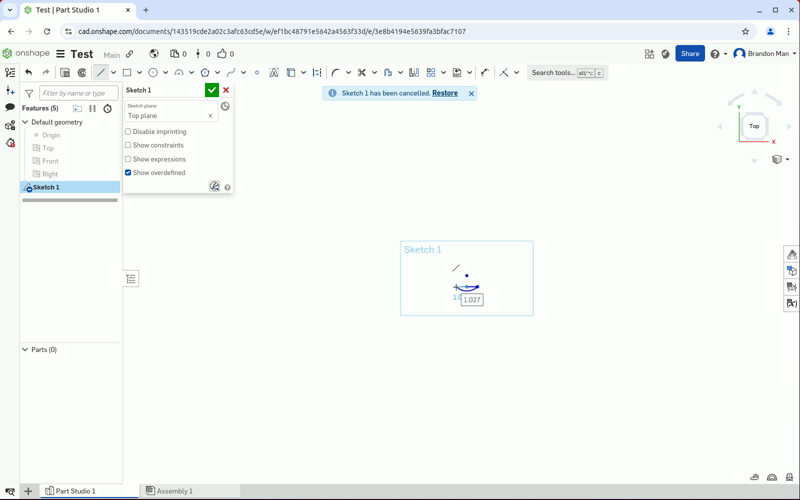
scroll(6)
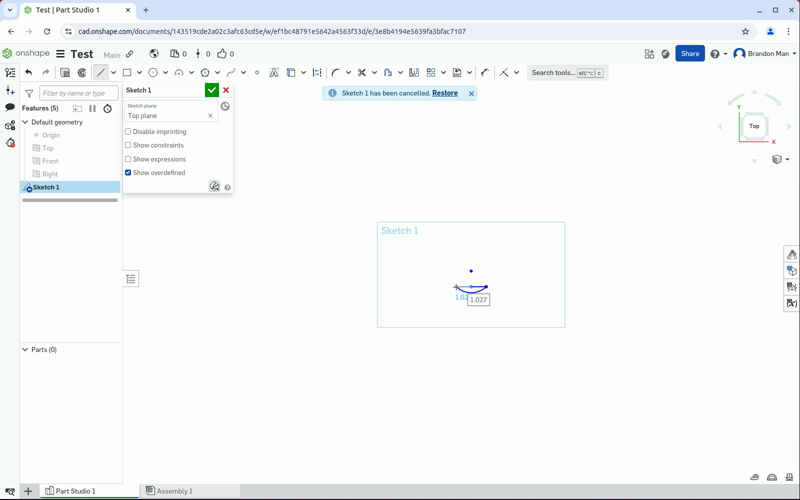
scroll(6)
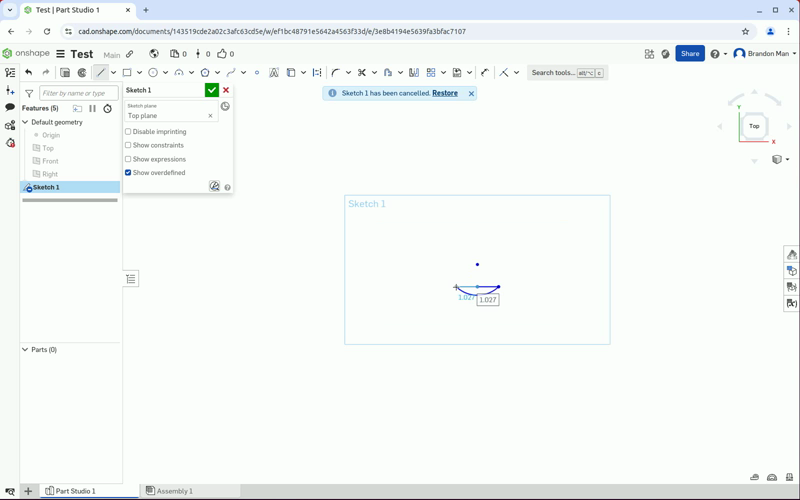
scroll(6)
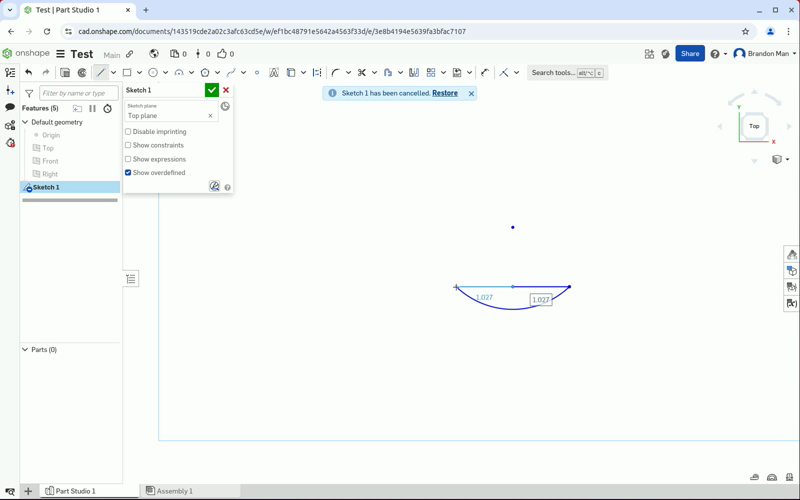
key_up(shift)
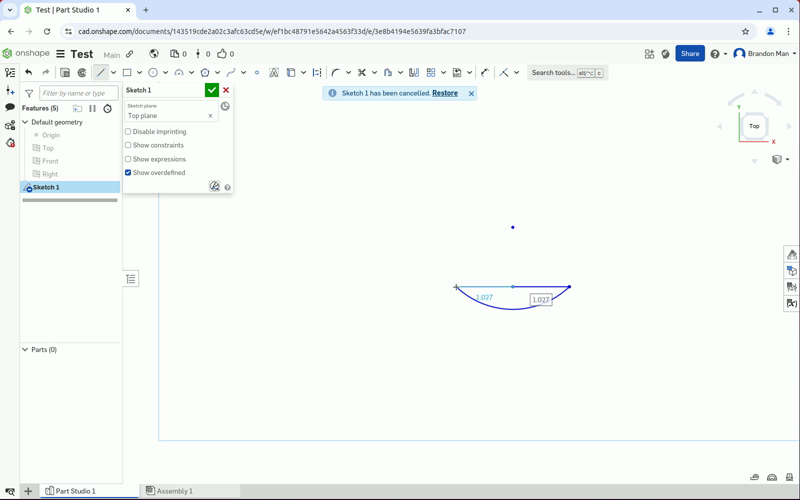
click(456, 286)
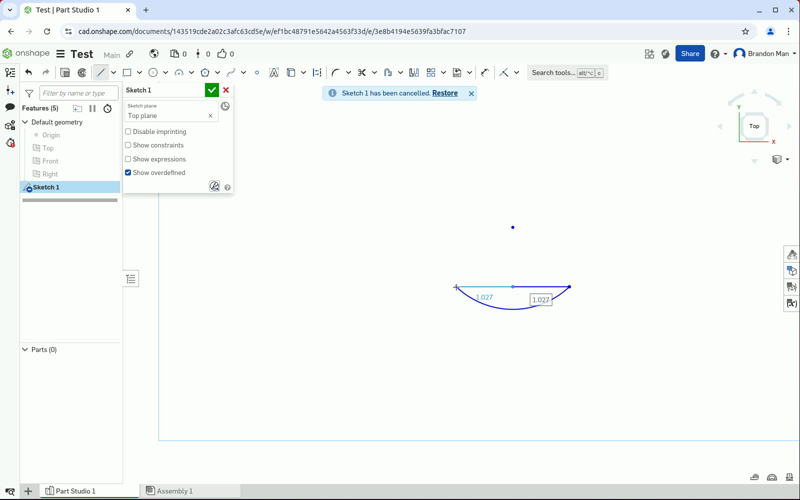
scroll(-6)
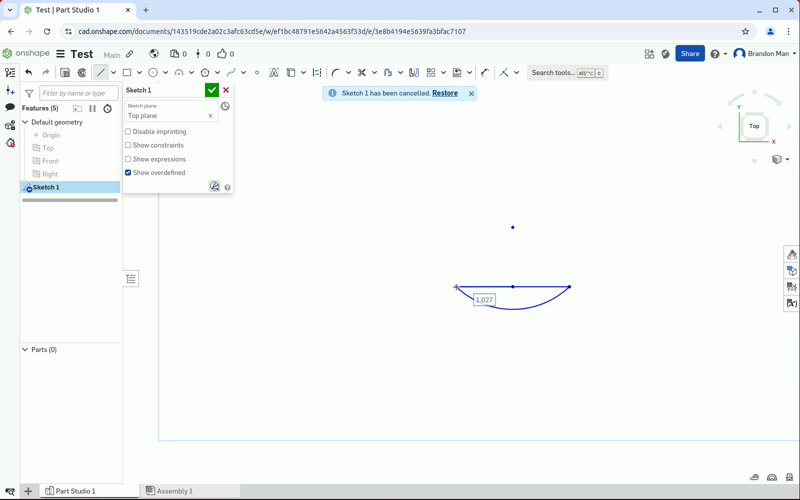
scroll(-6)
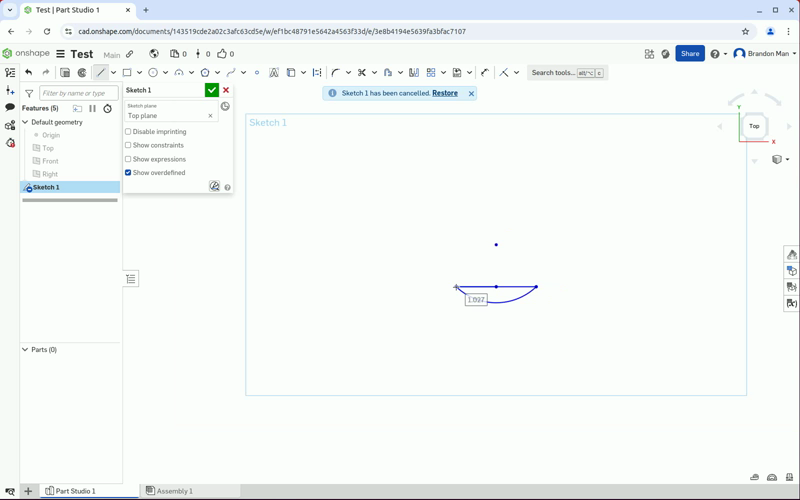
scroll(-6)
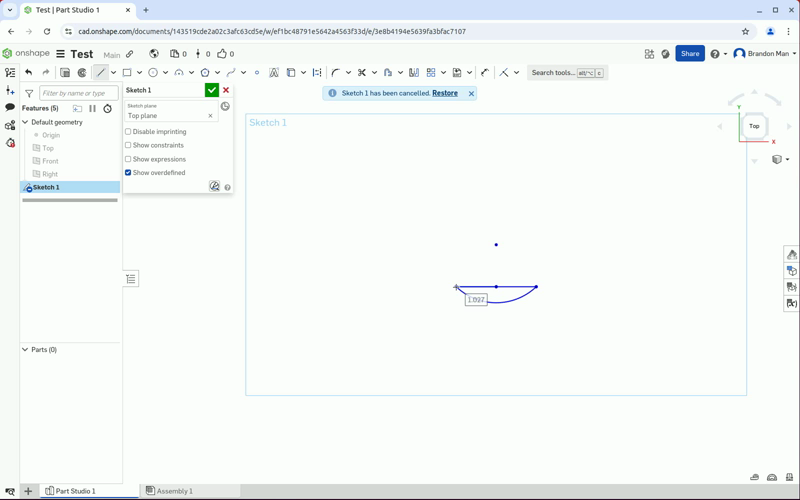
scroll(-6)
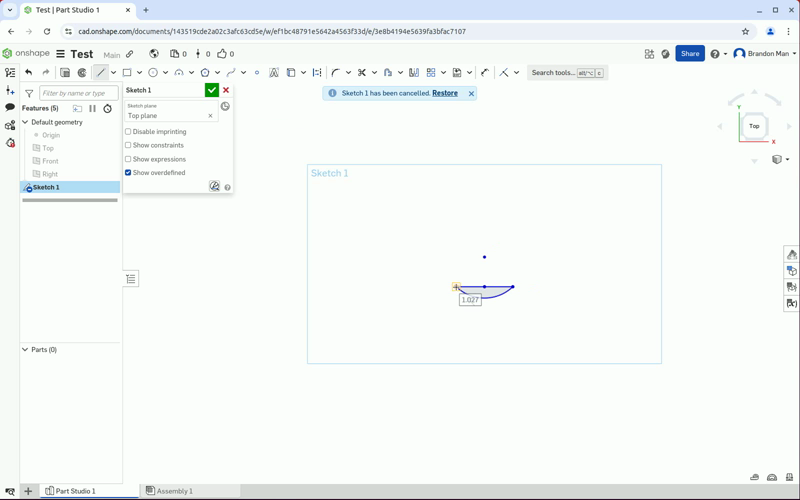
scroll(-6)
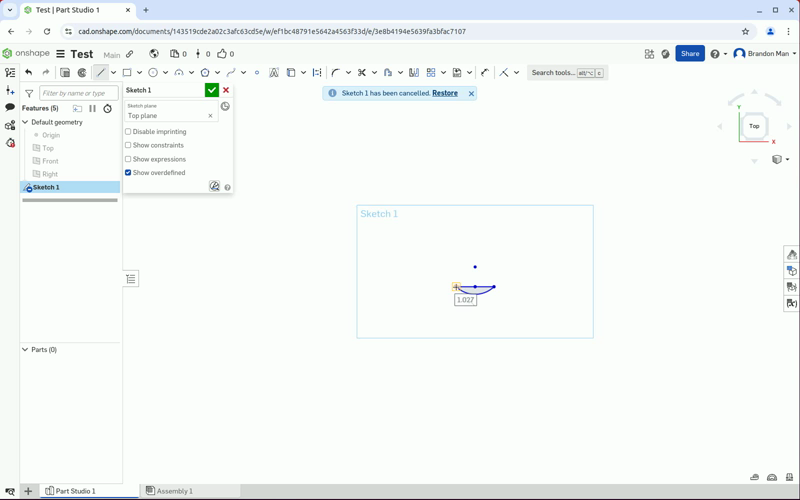
scroll(-6)
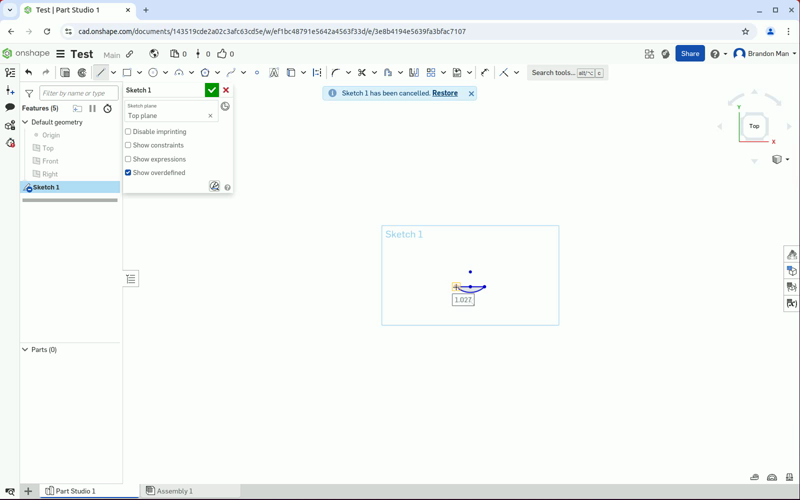
scroll(-6)
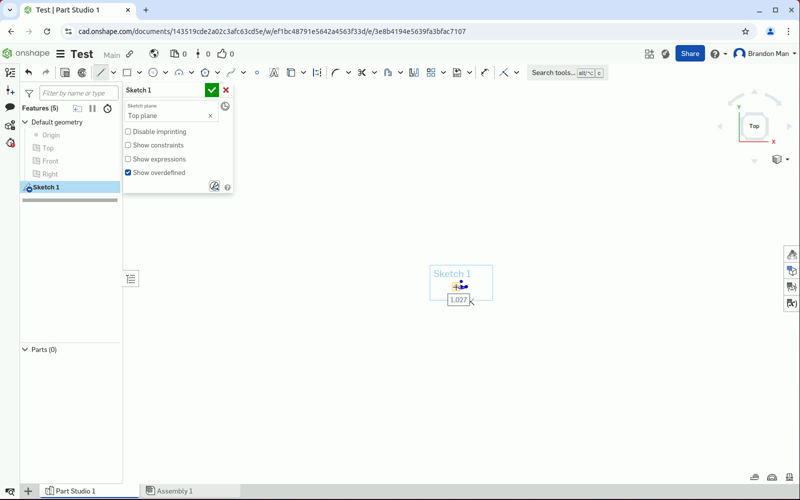
key(esc)
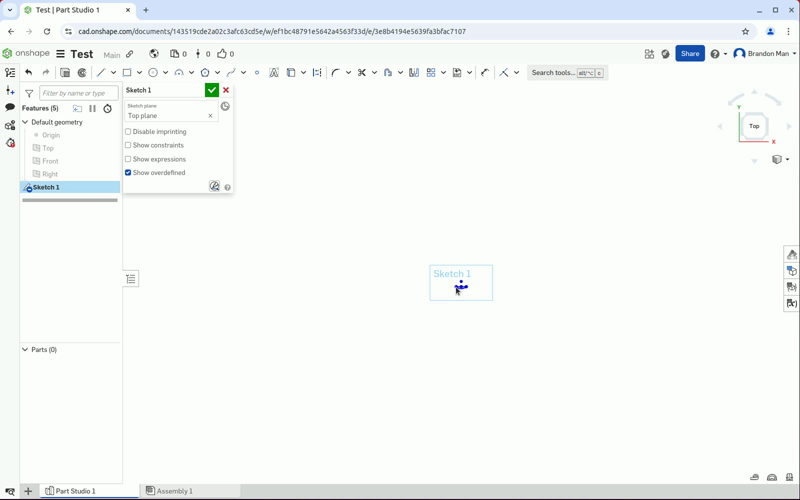
mouse_move(462, 287)
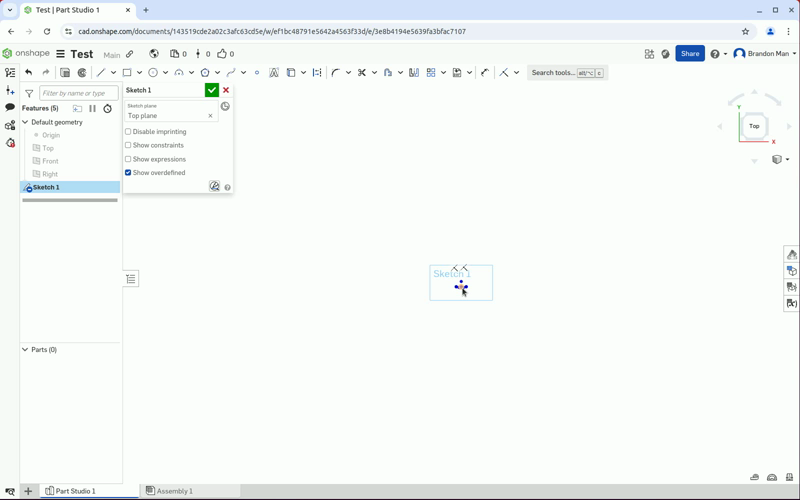
scroll(6)
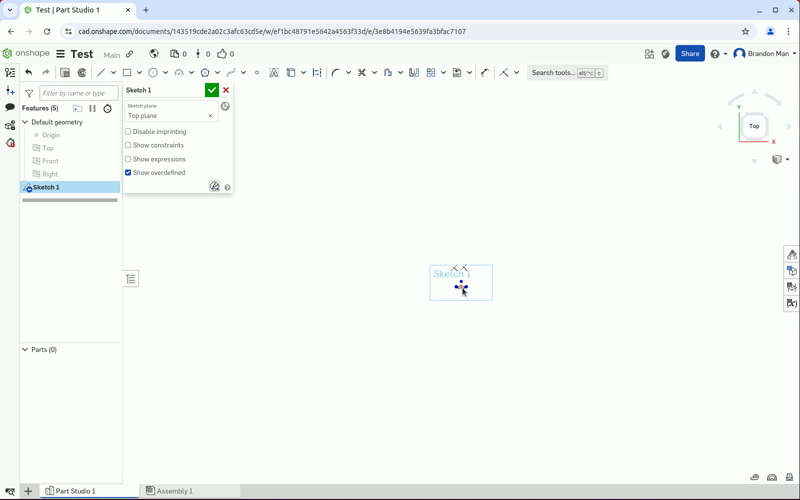
scroll(6)
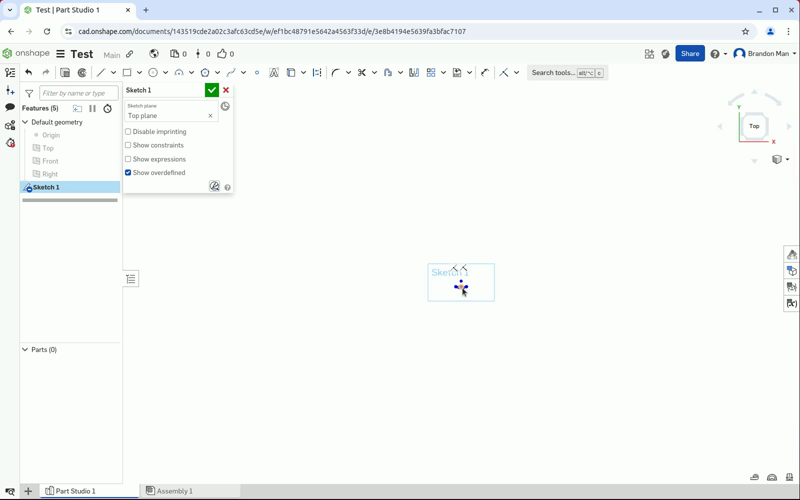
scroll(6)
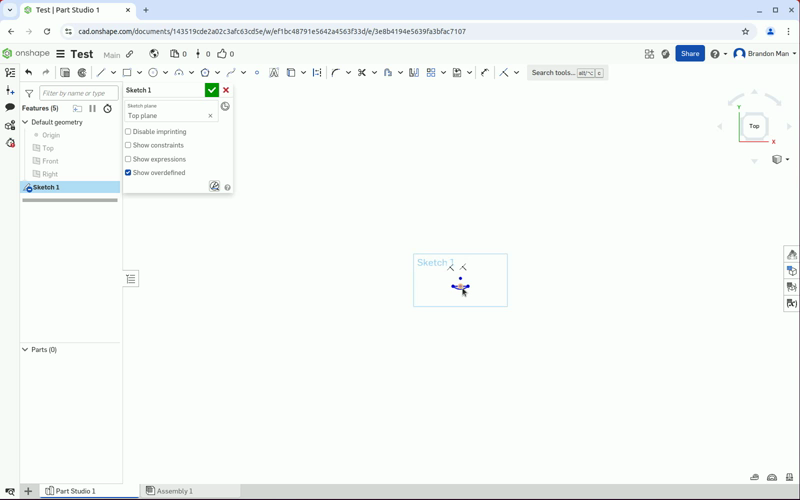
scroll(6)
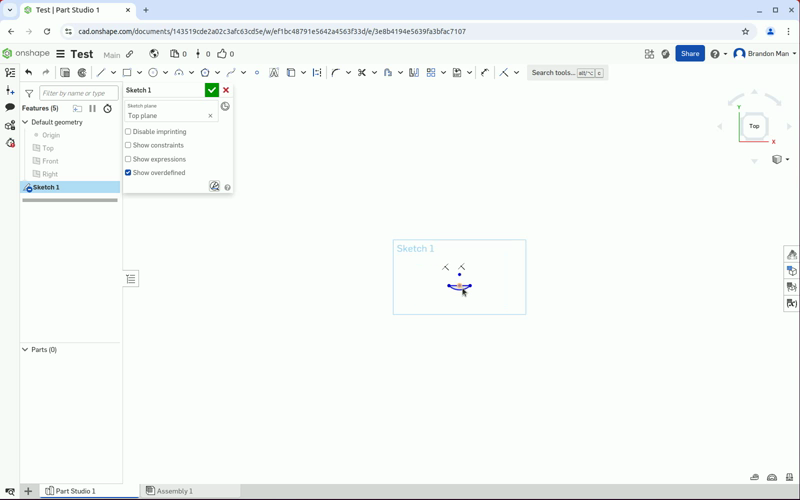
scroll(6)
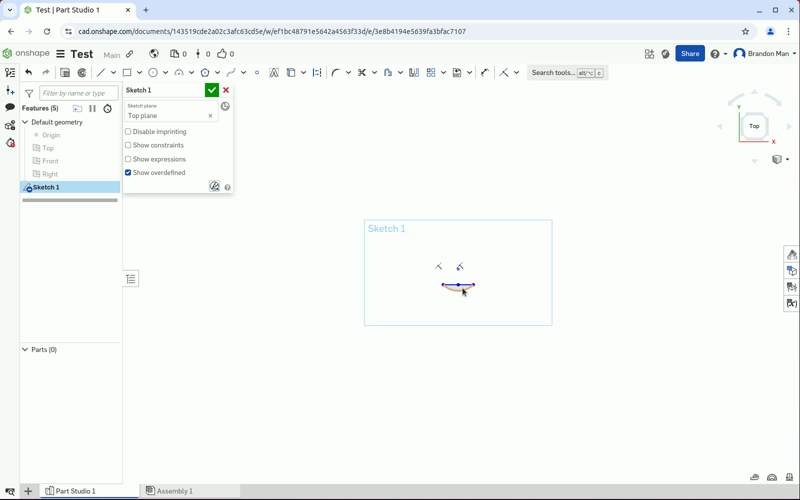
scroll(6)
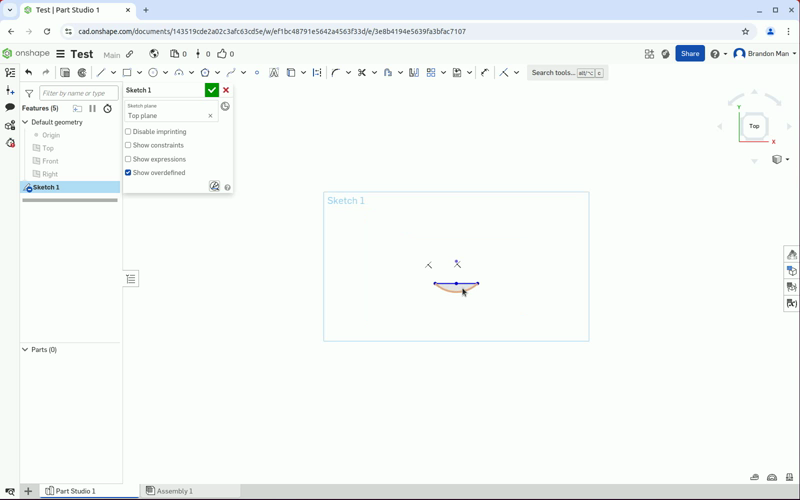
scroll(6)
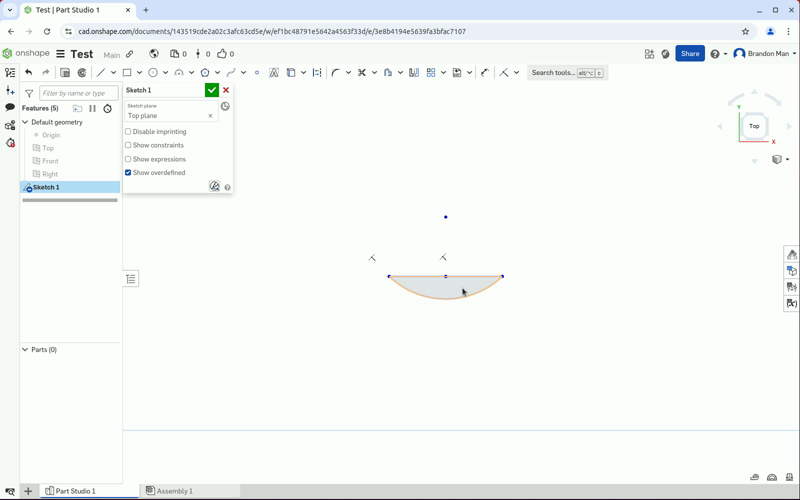
click(462, 287)
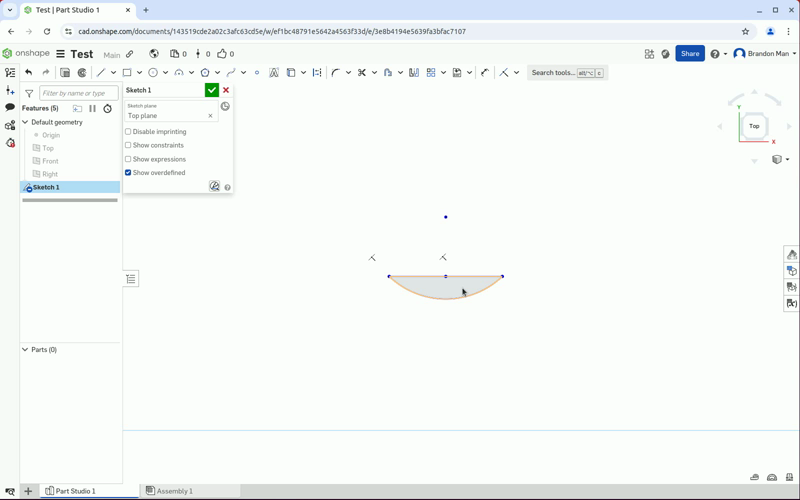
scroll(-6)
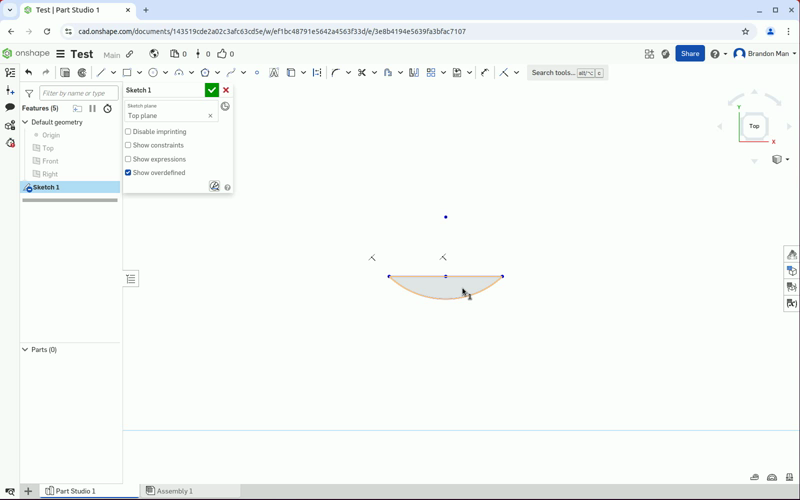
scroll(-6)
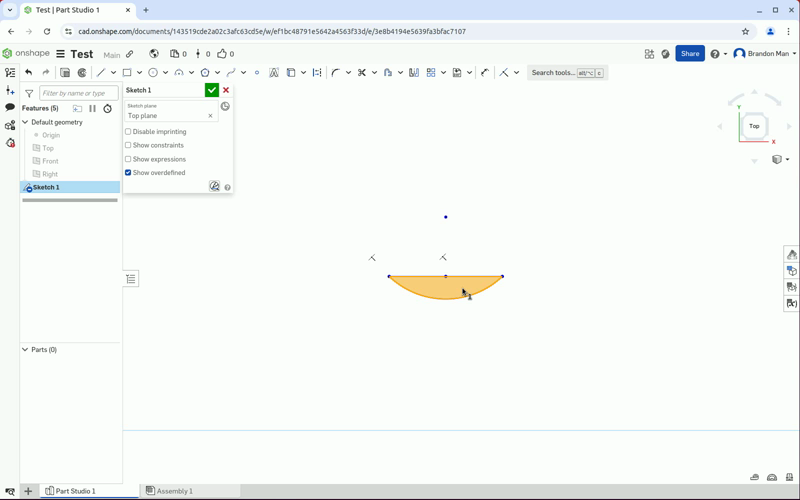
scroll(-6)
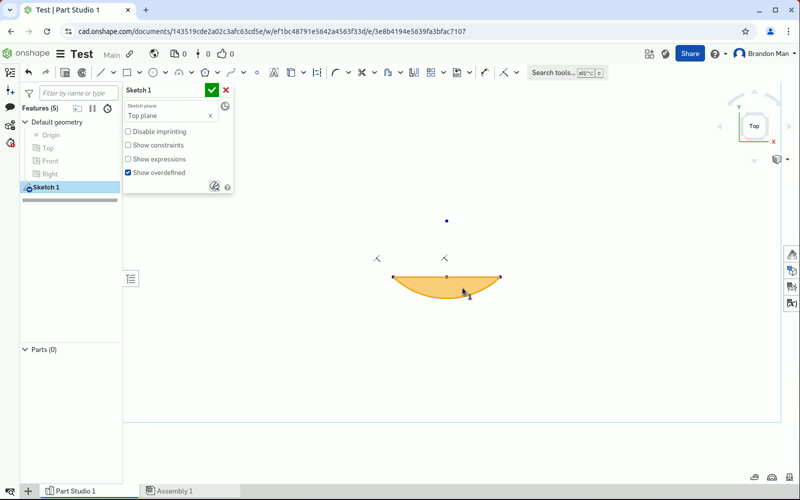
scroll(-6)
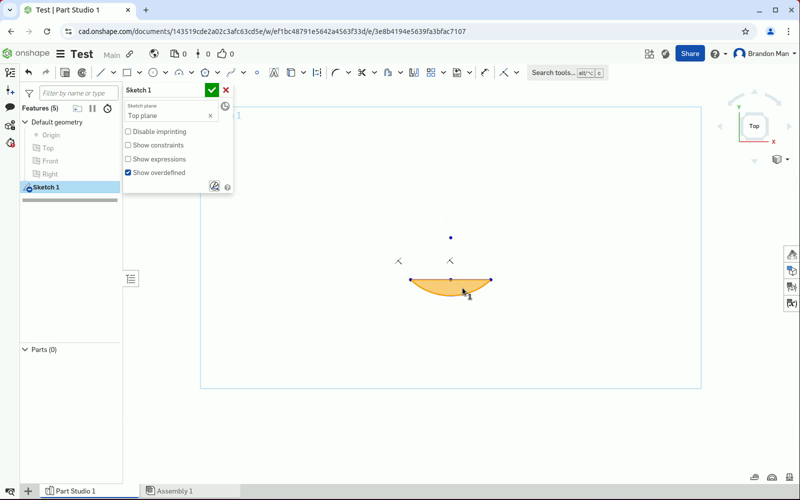
scroll(-6)
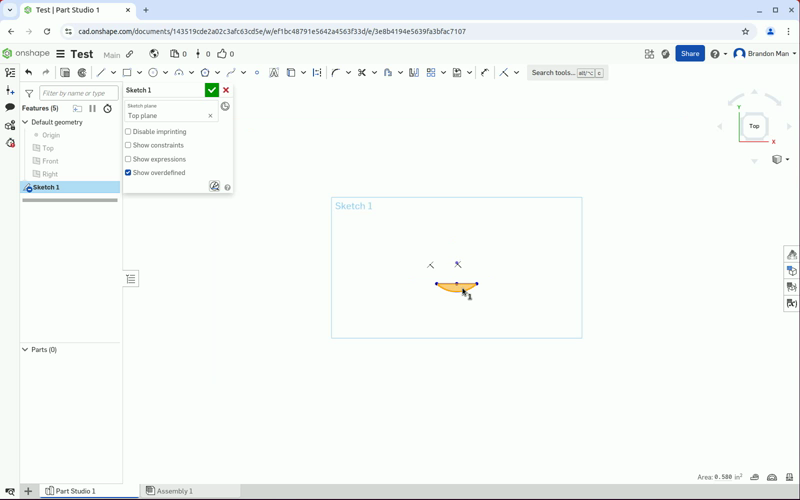
scroll(-6)
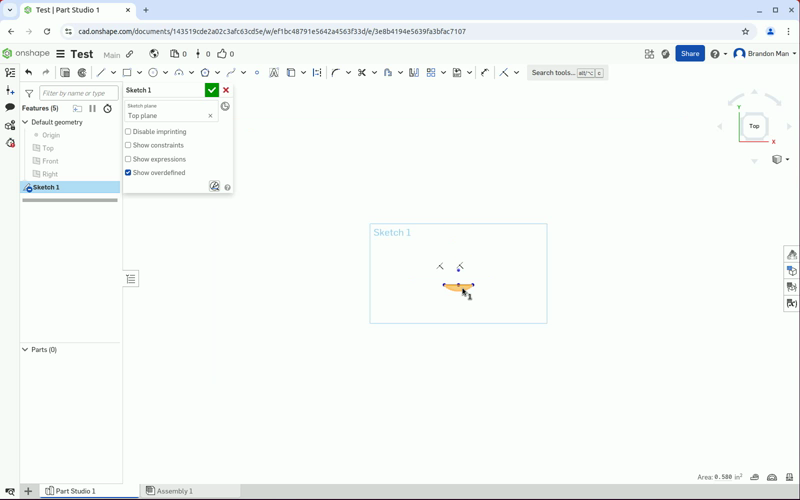
scroll(-6)
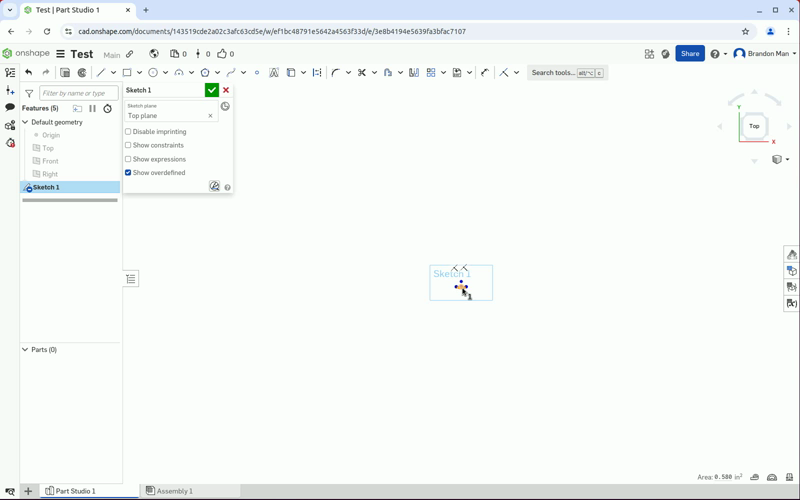
mouse_move(73, 352)
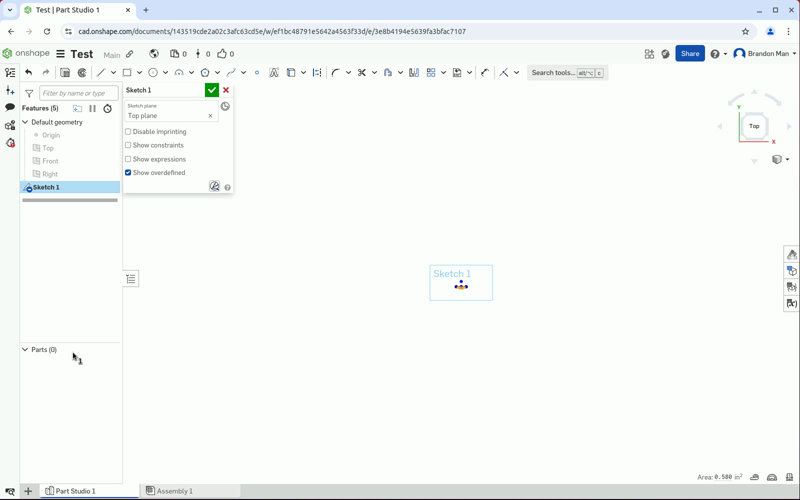
key(shift+y)
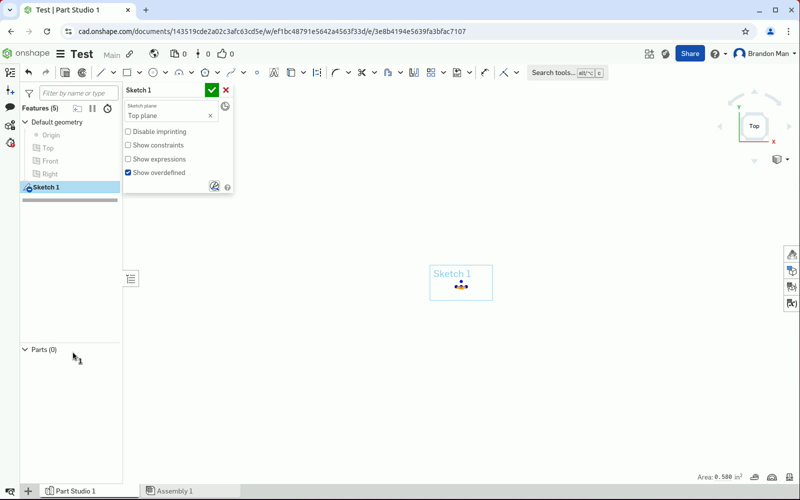
key(shift+e)
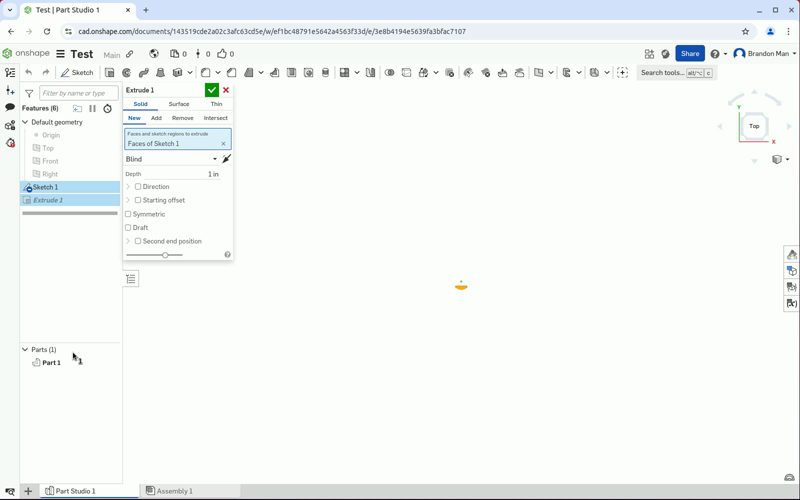
mouse_move(143, 106)
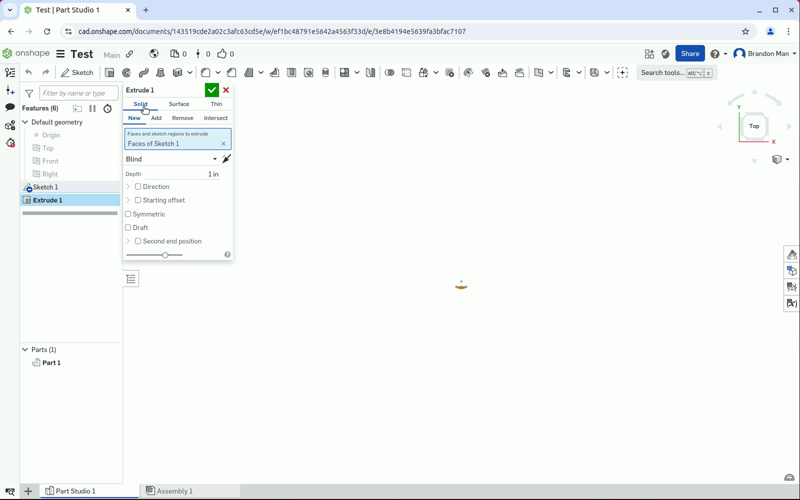
click(143, 106)
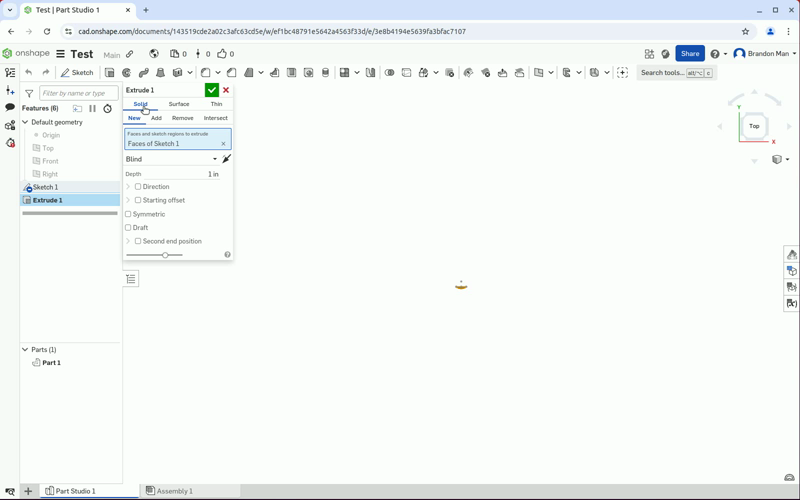
mouse_move(137, 120)
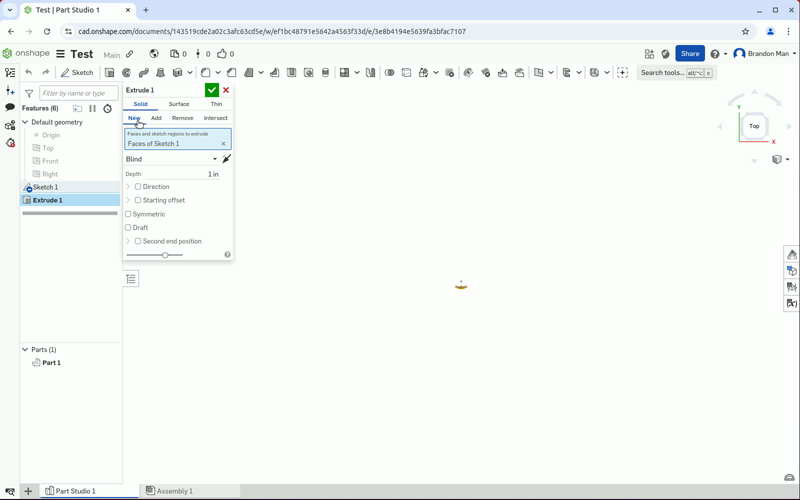
click(137, 120)
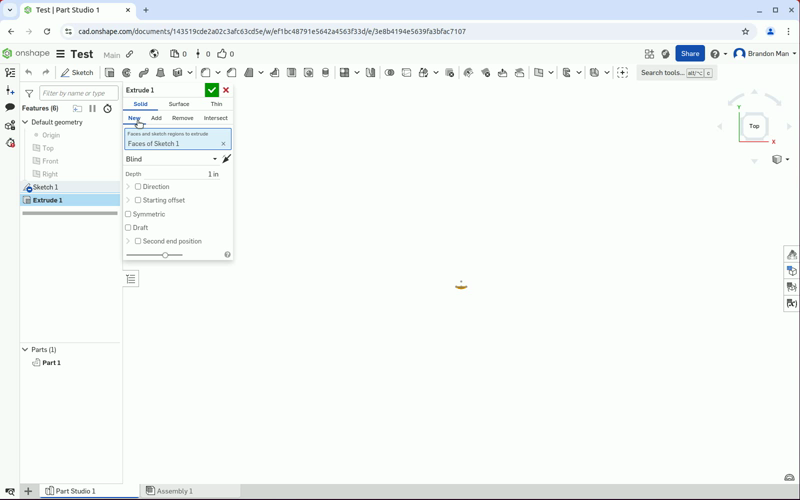
key(tab, 4)
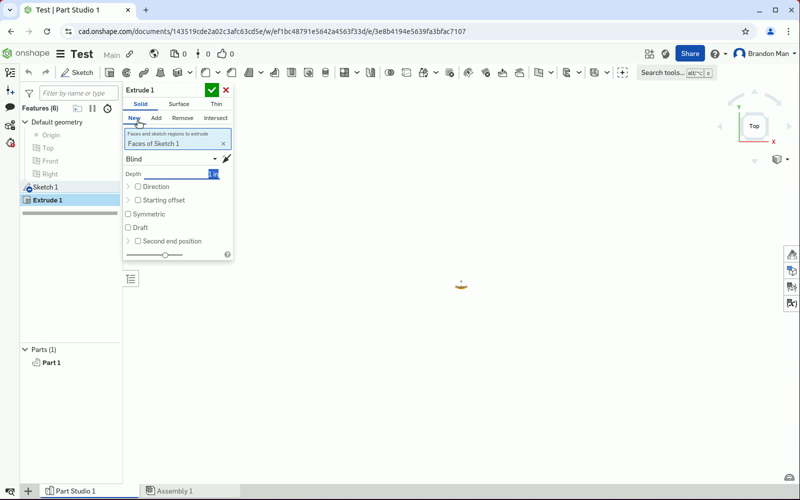
text(6.981)
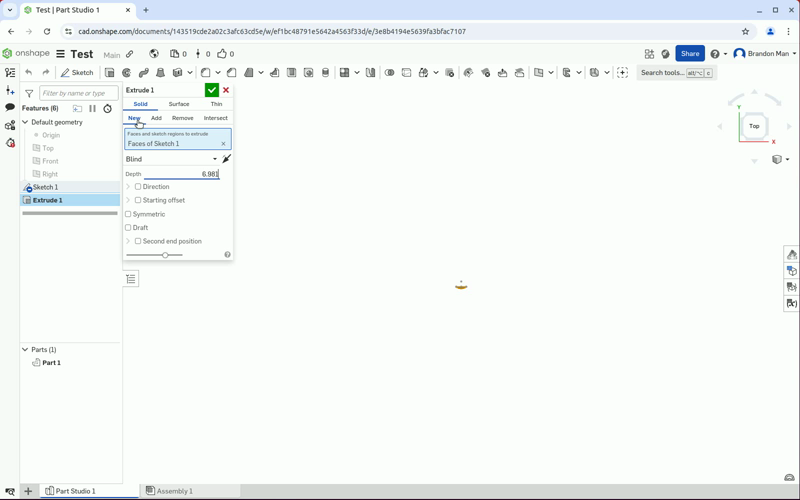
key(enter)
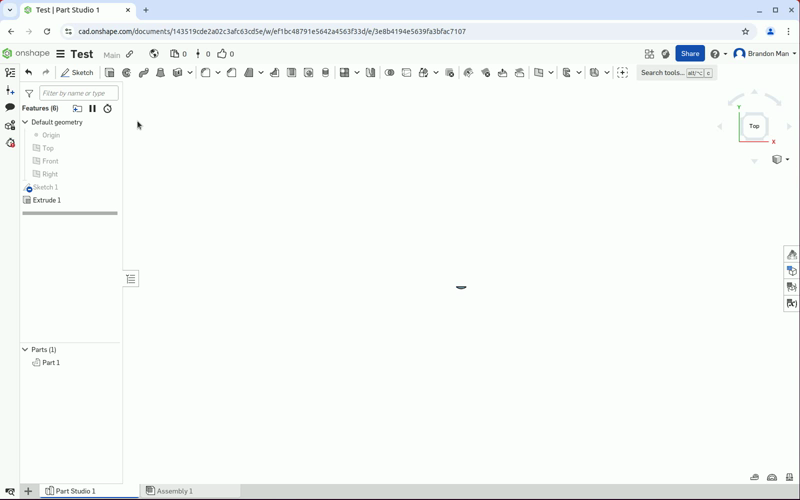
key(shift+h)
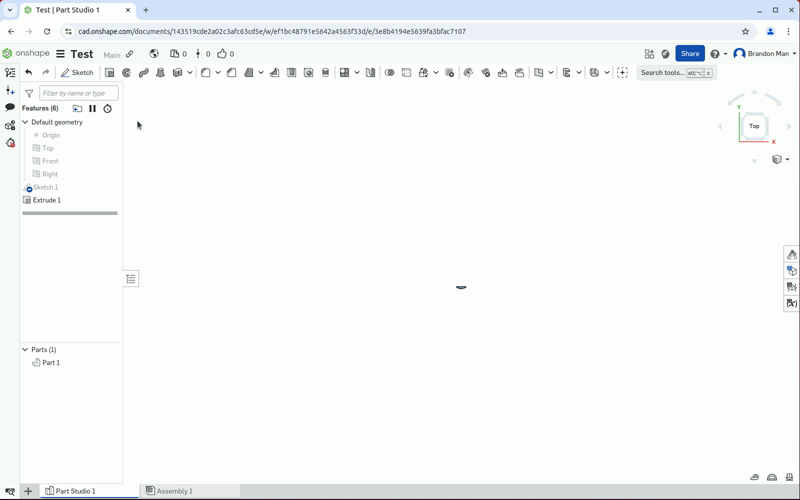
key(shift+h)
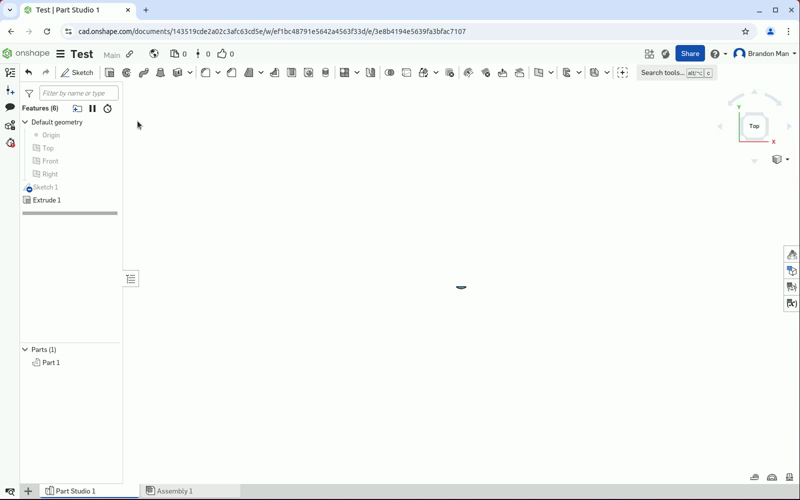
mouse_move(73, 189)
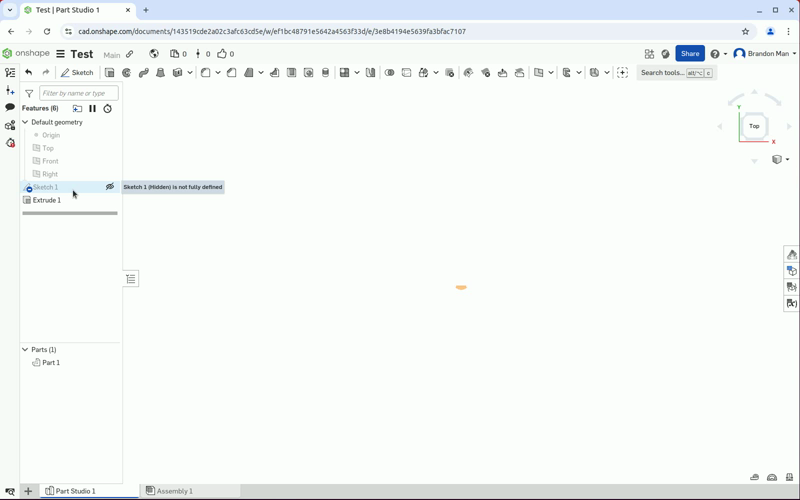
click(73, 189)
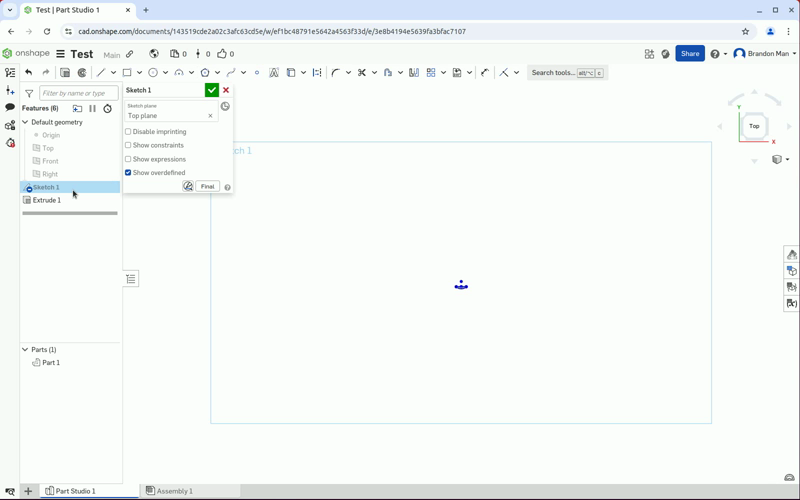
mouse_move(229, 92)
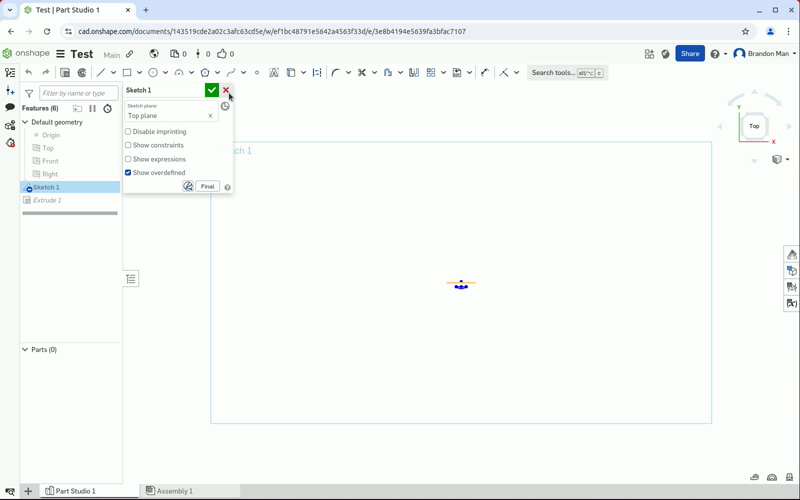
click(229, 92)
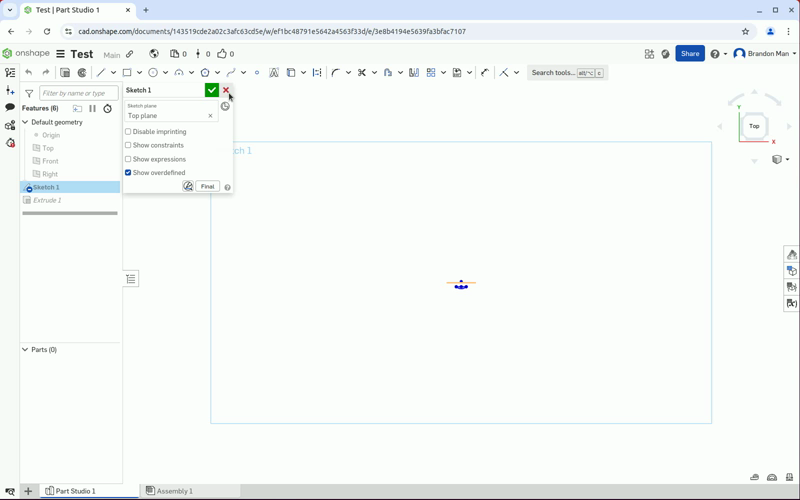
key(shift+s)
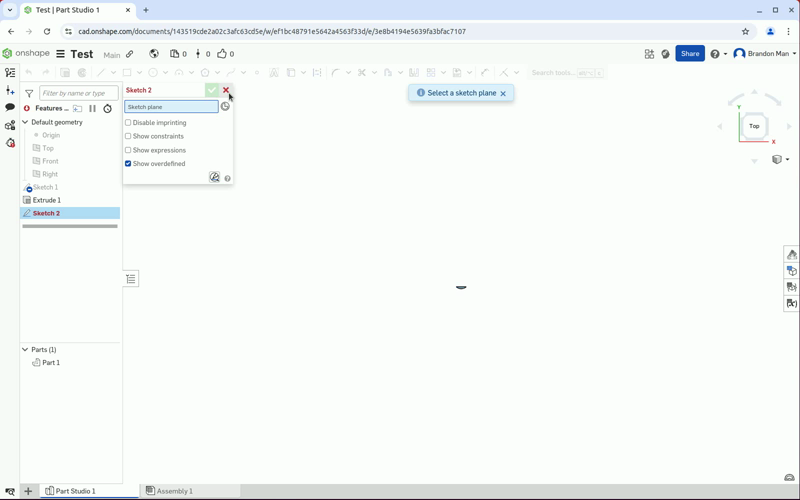
mouse_move(73, 150)
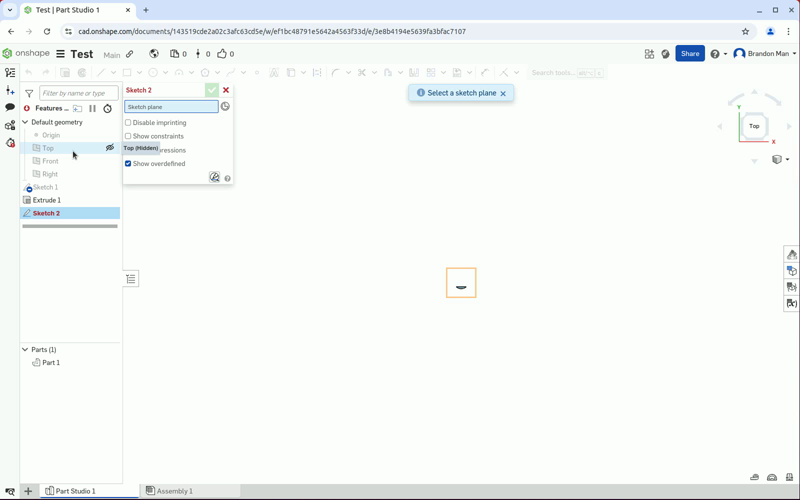
click(73, 150)
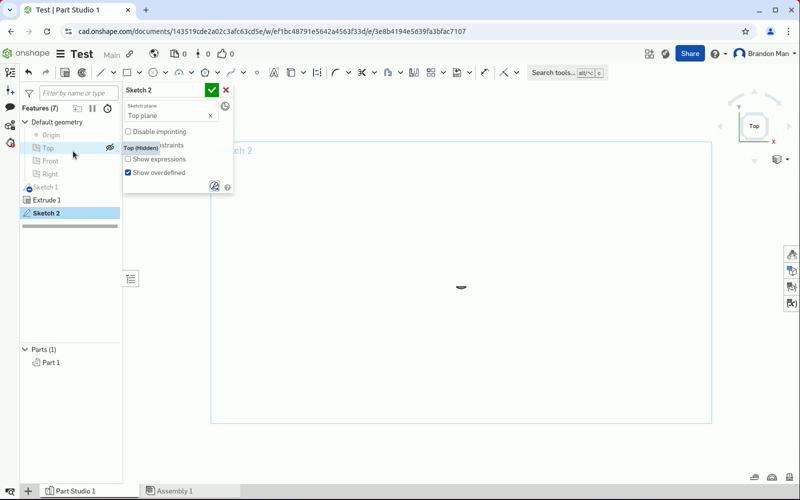
mouse_move(73, 352)
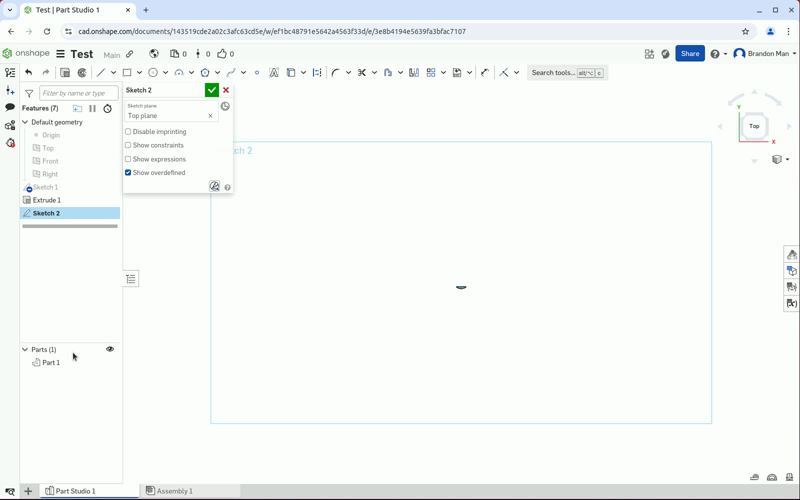
key(y)
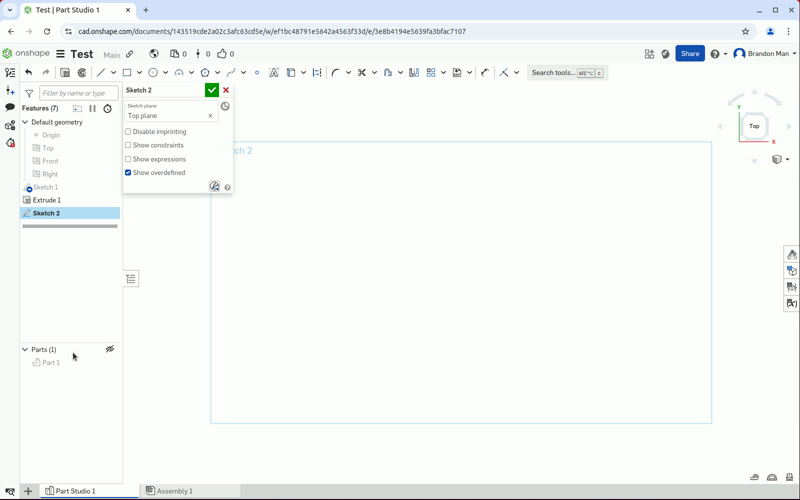
key(c)
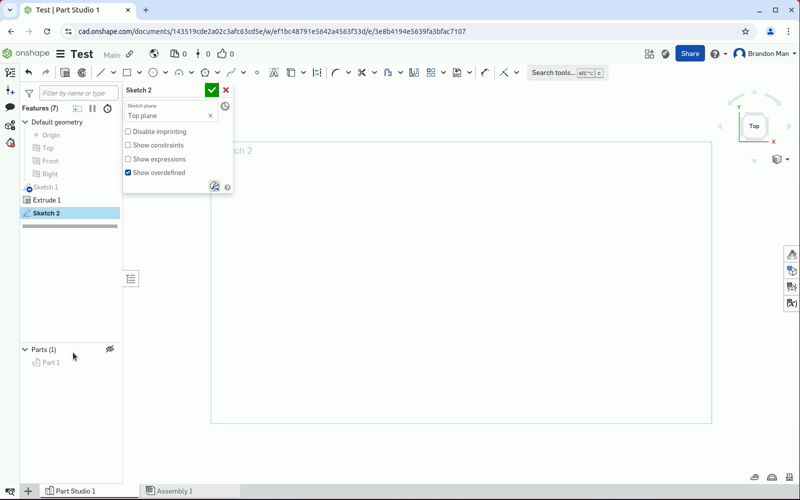
key_down(shift)
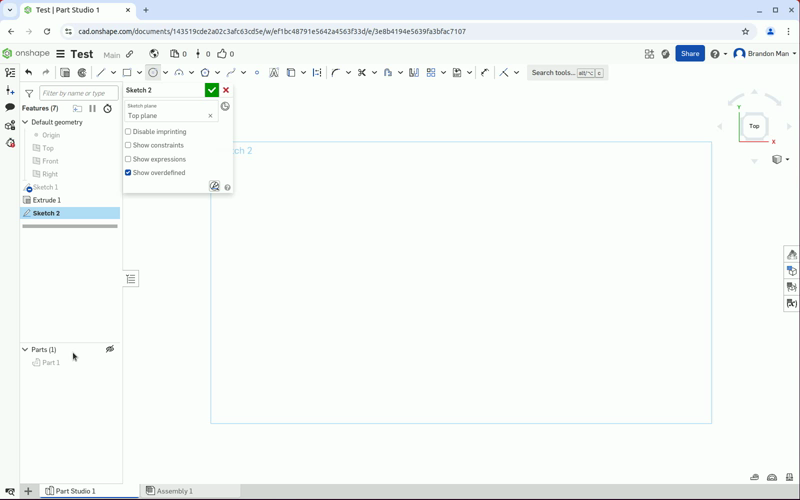
mouse_move(460, 282)
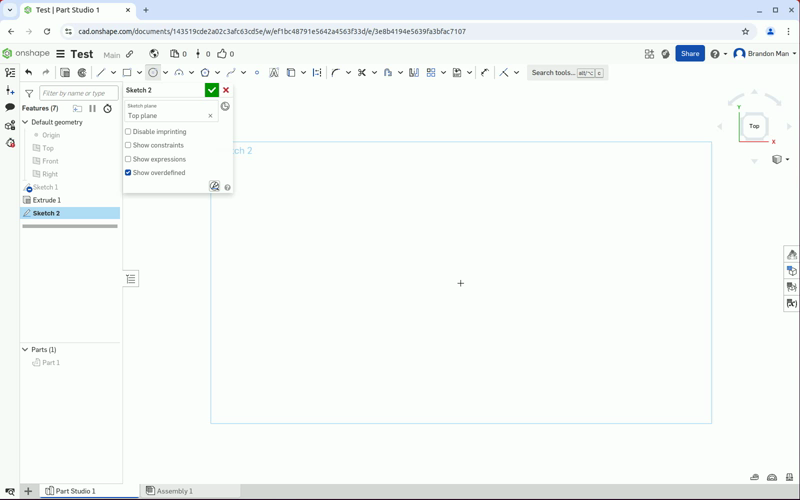
click(460, 282)
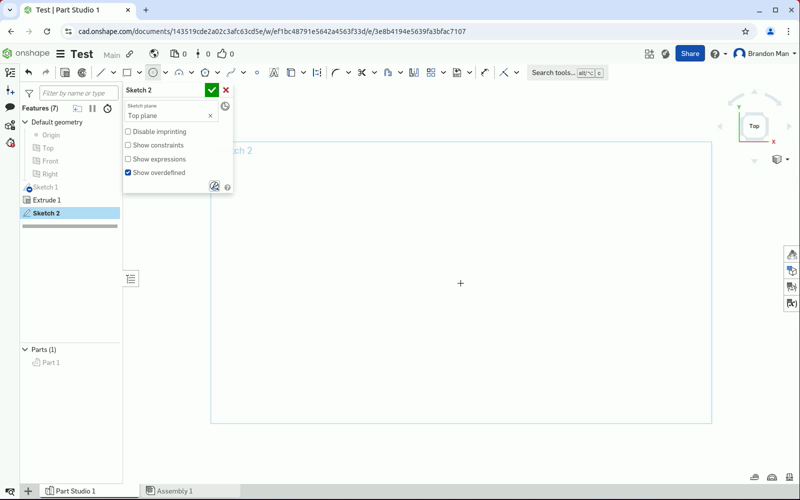
key_up(shift)
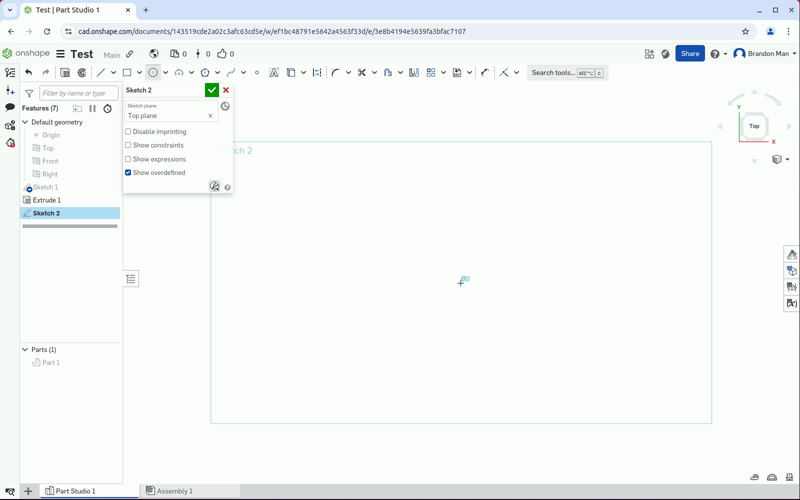
mouse_move(468, 282)
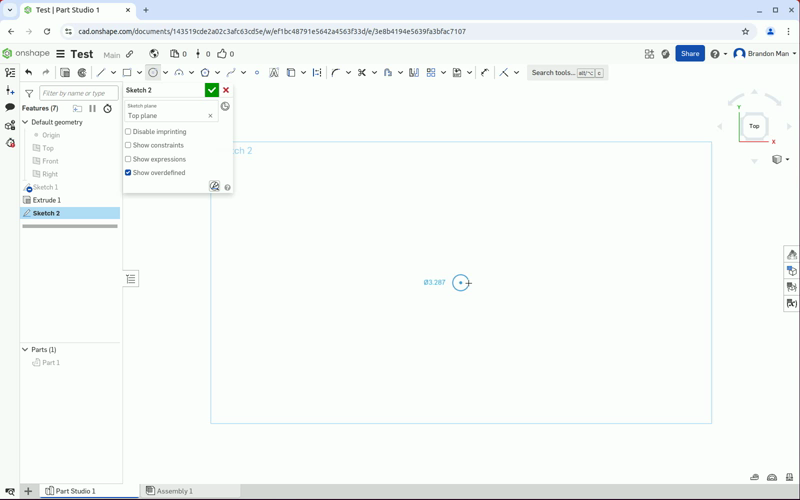
click(468, 282)
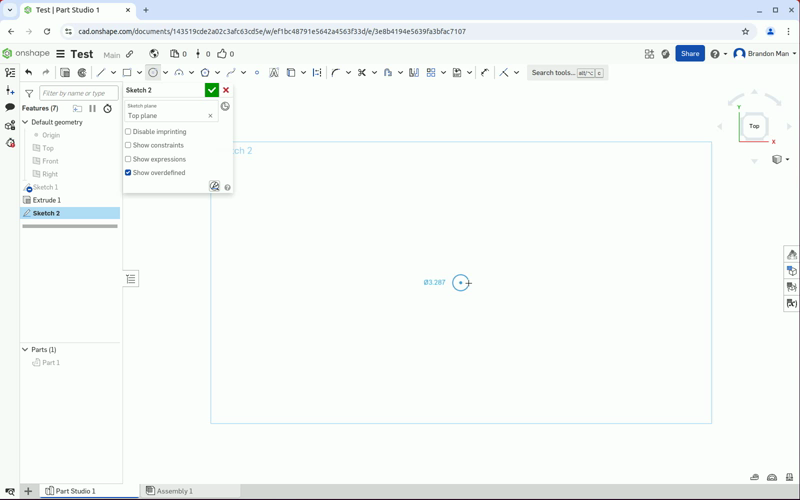
key(esc)
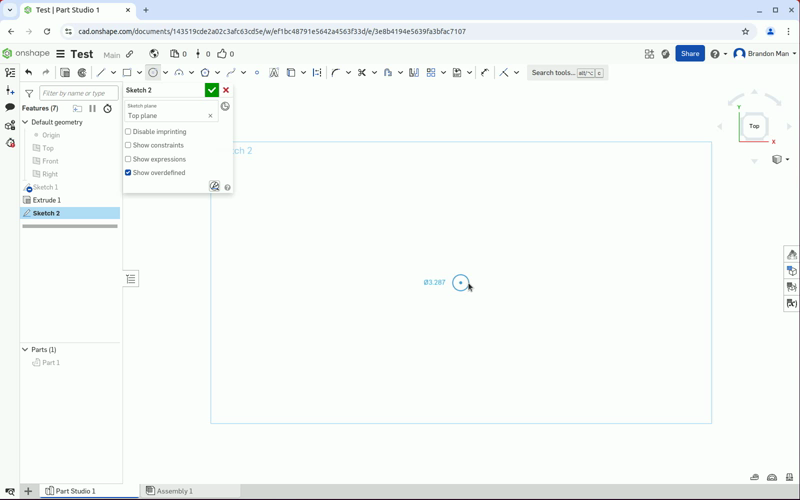
key(c)
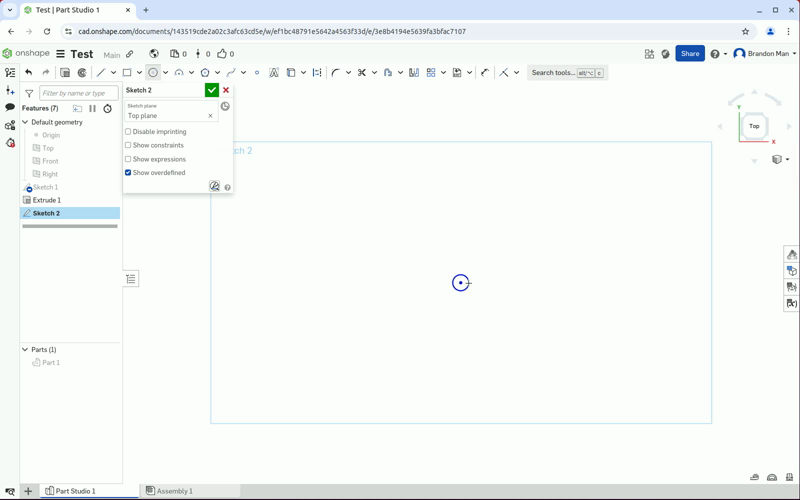
key_down(shift)
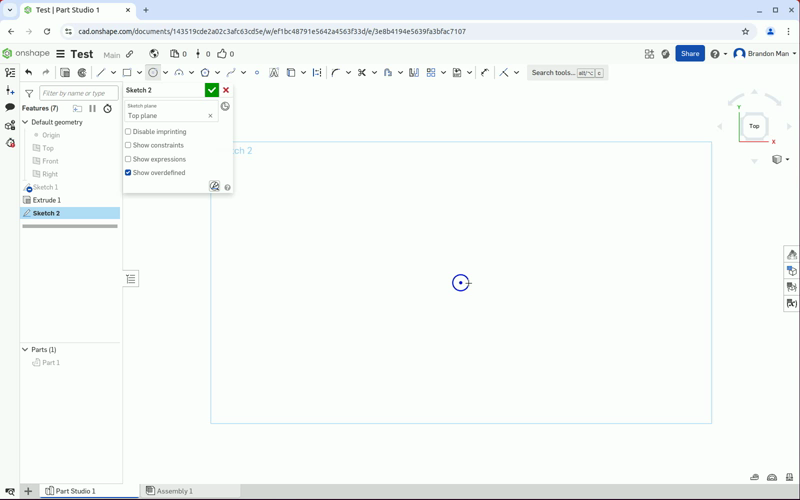
mouse_move(460, 282)
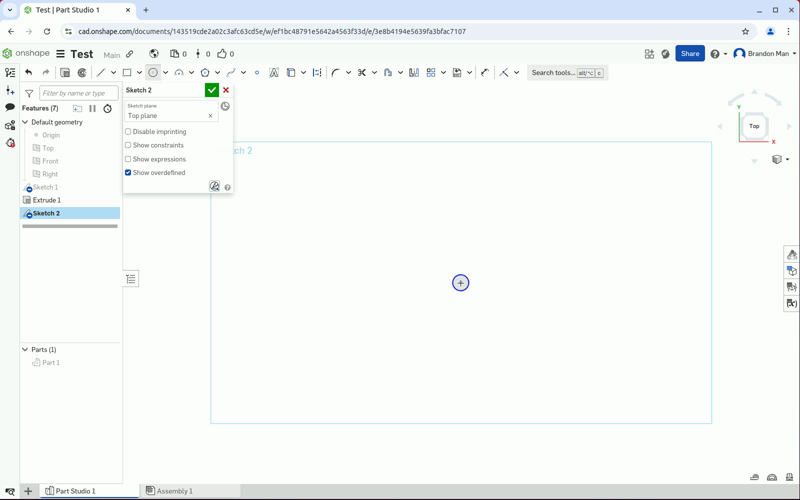
click(460, 282)
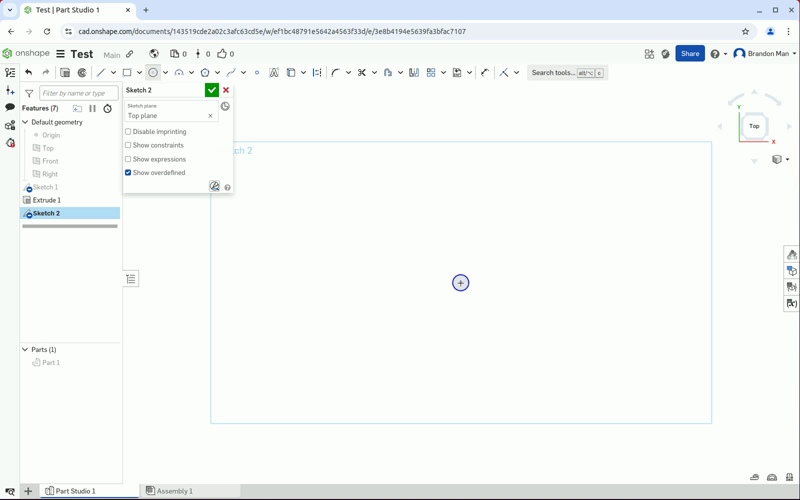
key_up(shift)
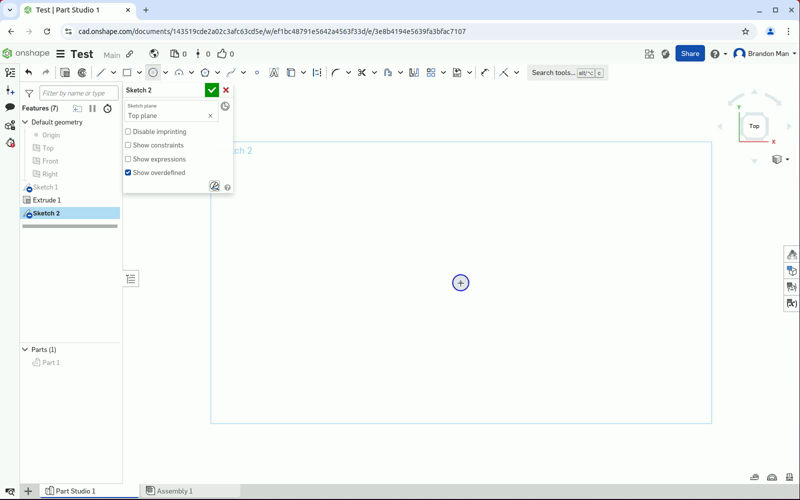
mouse_move(466, 282)
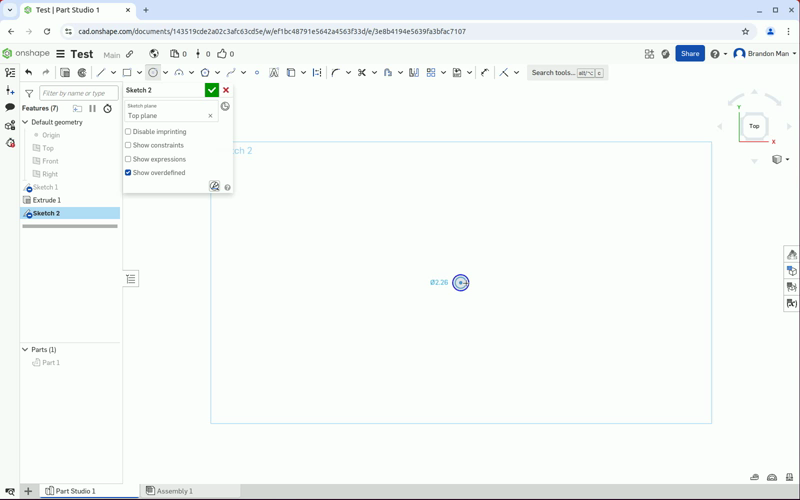
scroll(6)
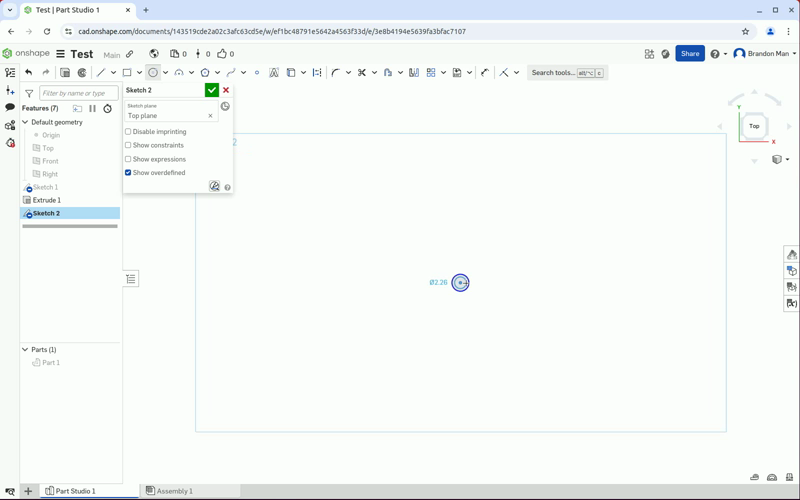
scroll(6)
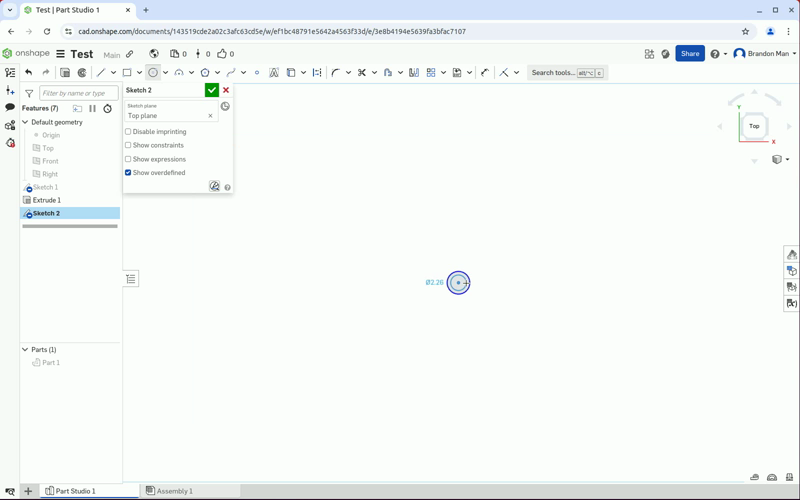
scroll(6)
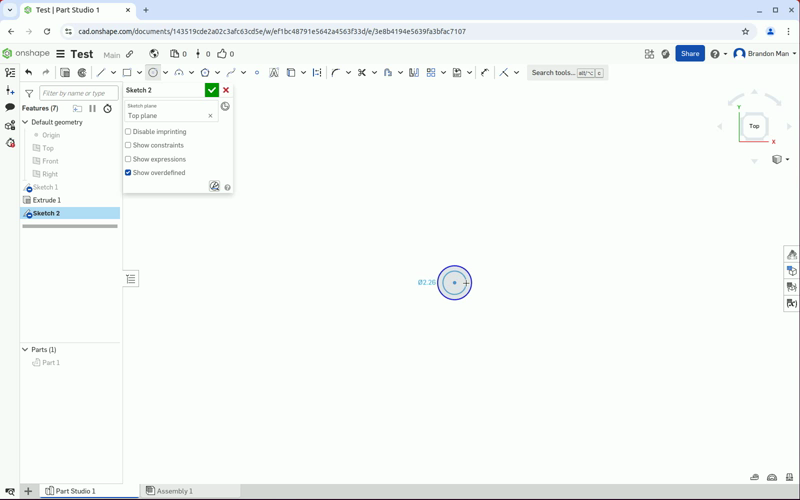
scroll(6)
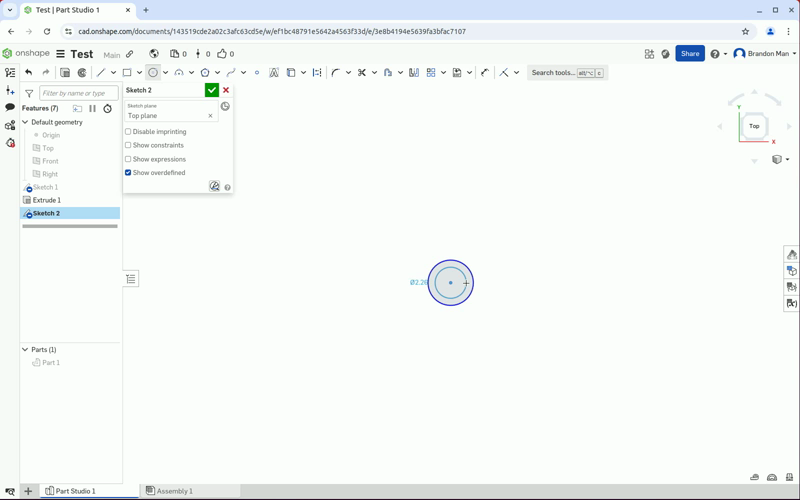
scroll(6)
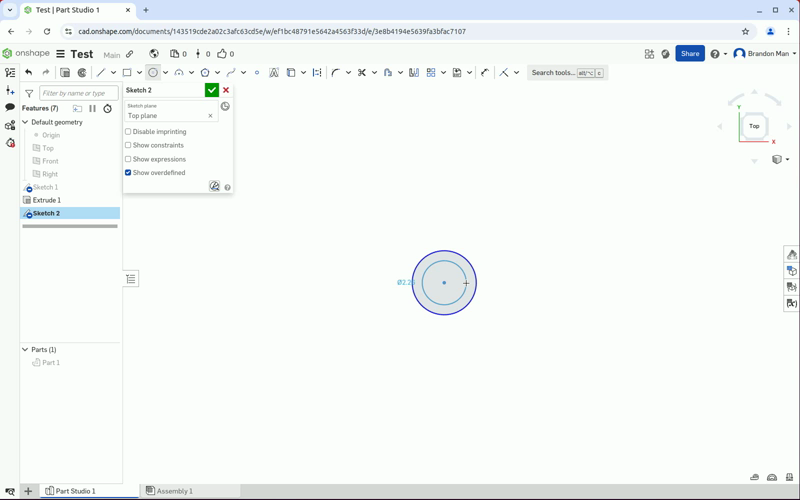
scroll(6)
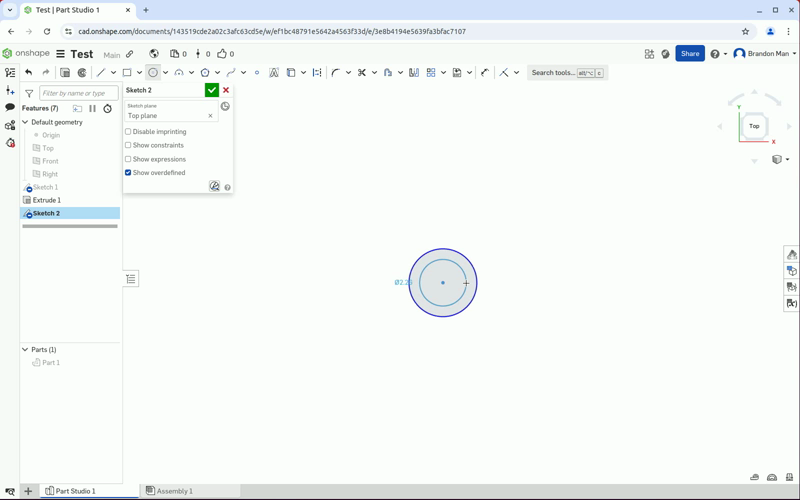
scroll(6)
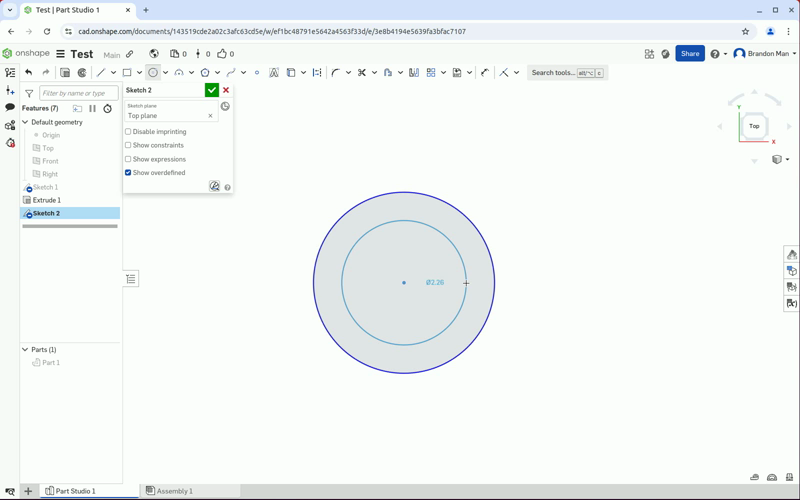
click(466, 282)
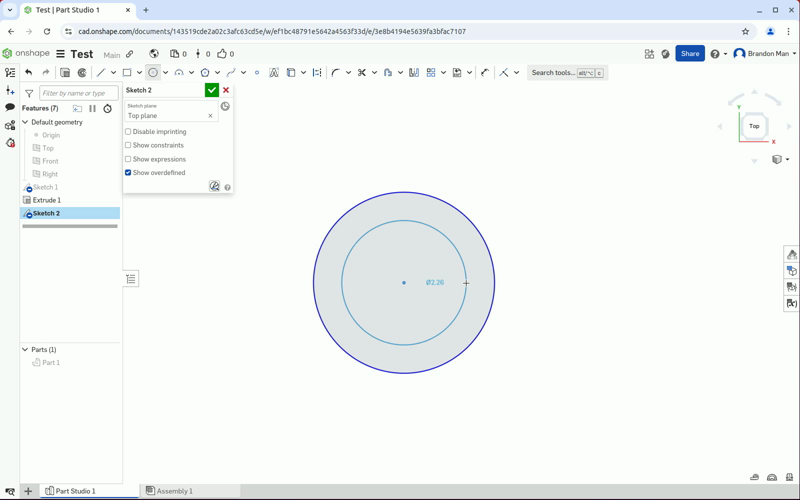
scroll(-6)
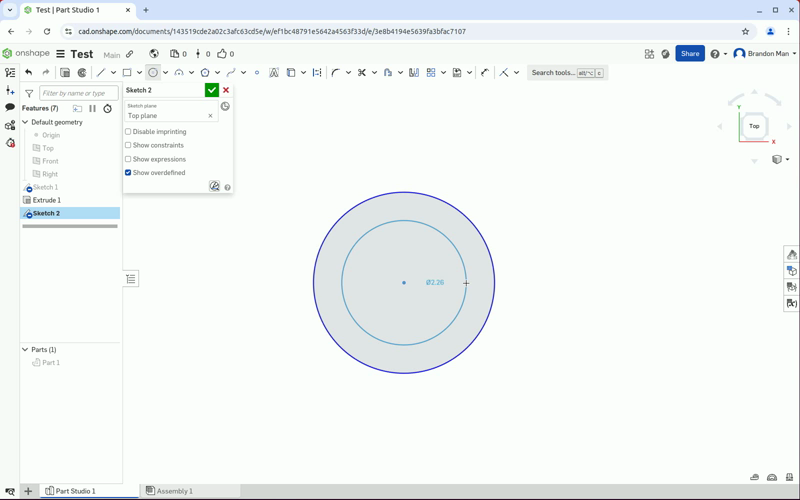
scroll(-6)
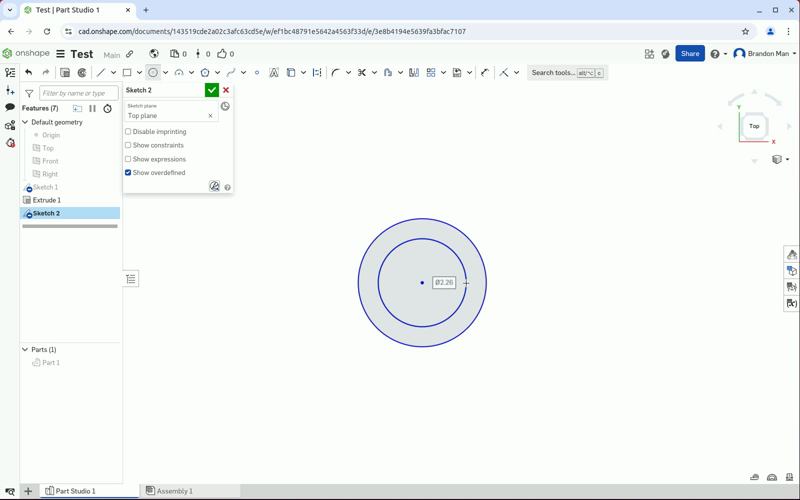
scroll(-6)
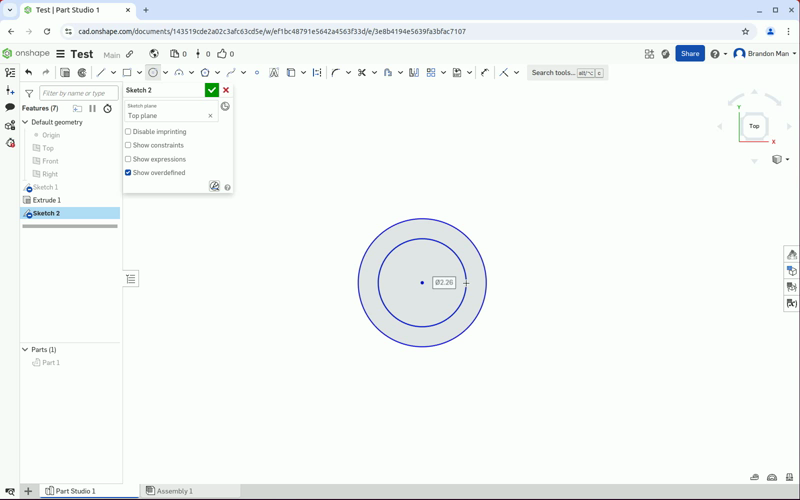
scroll(-6)
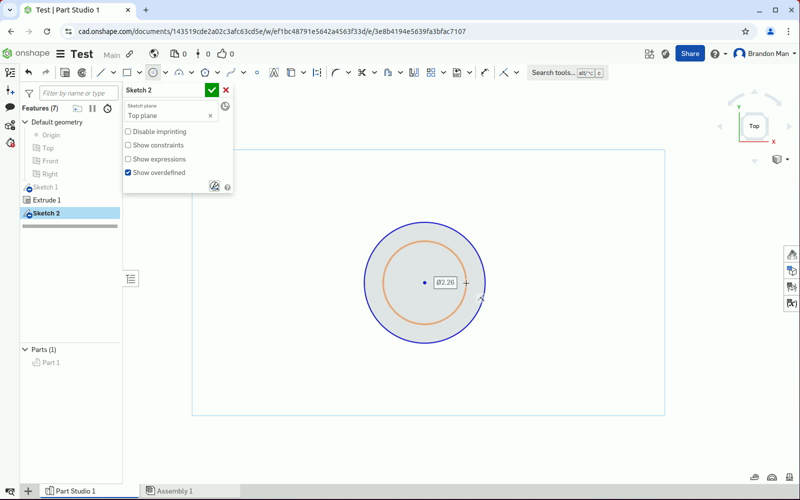
scroll(-6)
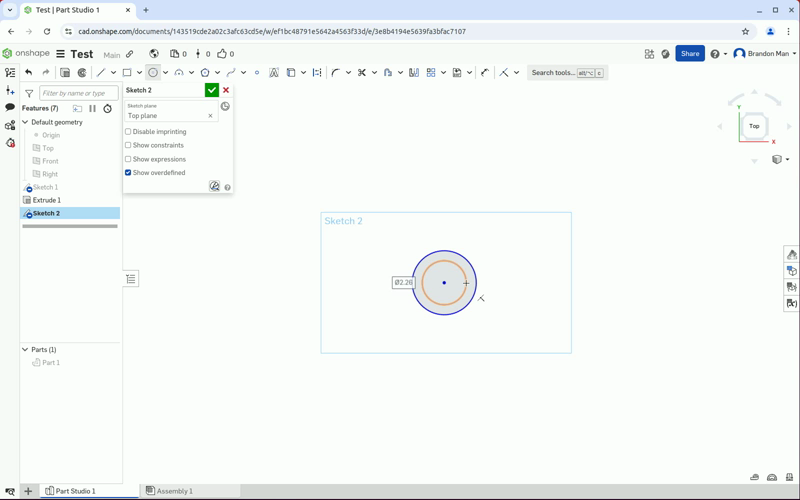
scroll(-6)
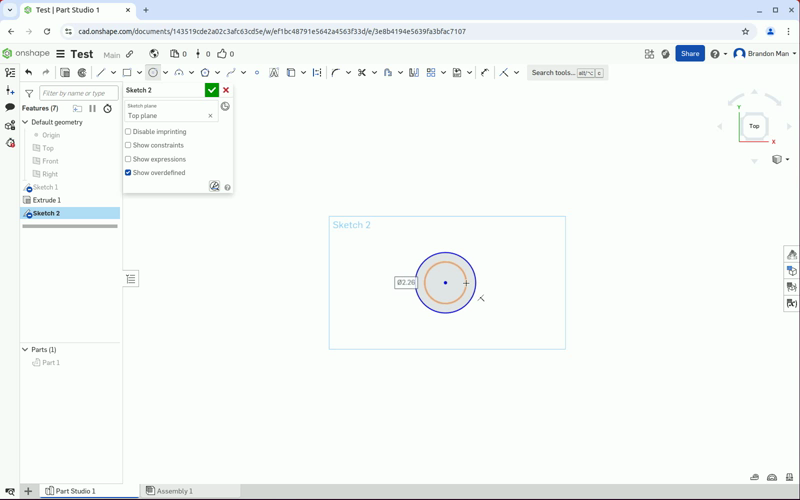
scroll(-6)
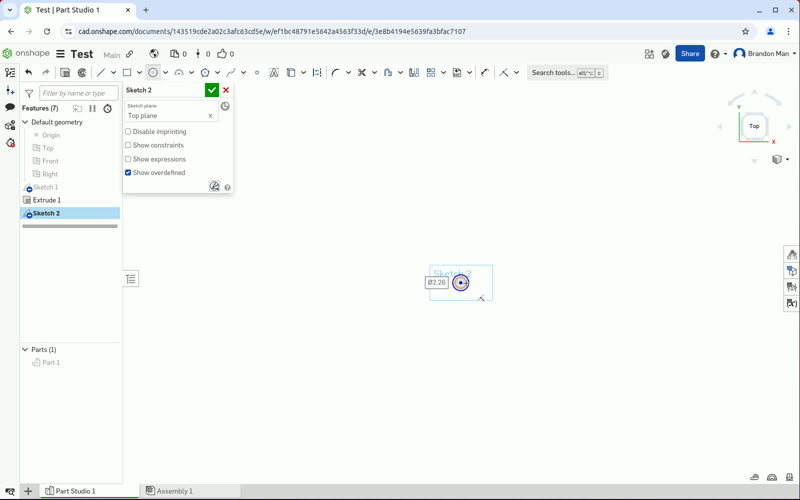
key(esc)
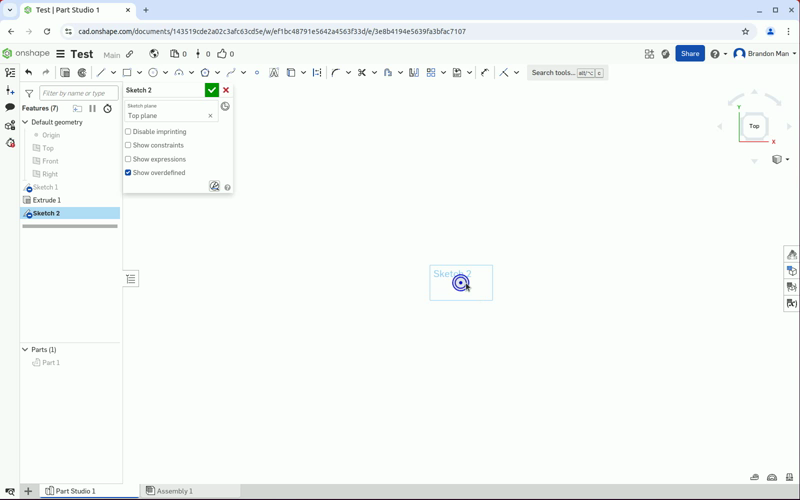
mouse_move(467, 281)
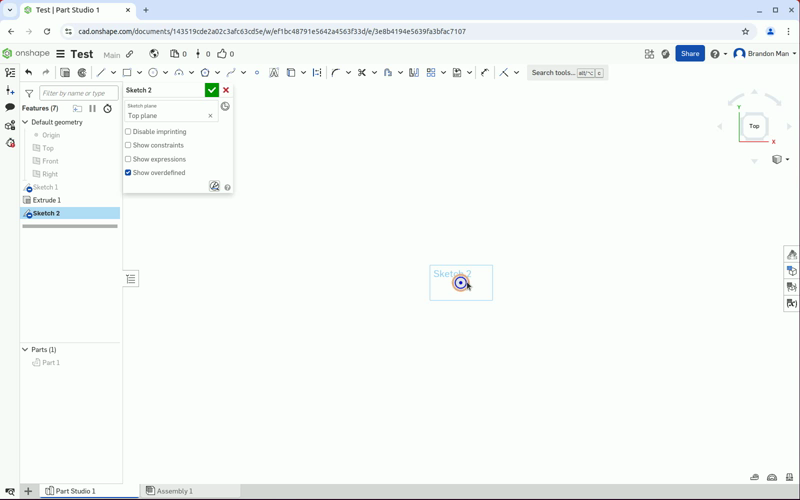
scroll(6)
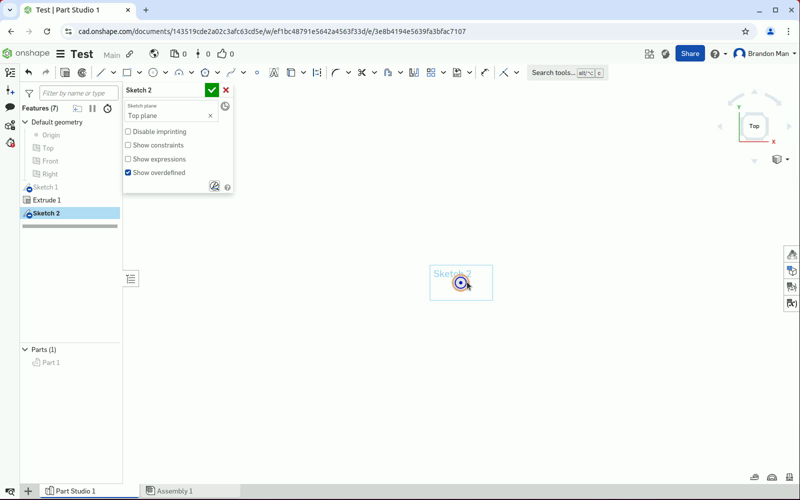
scroll(6)
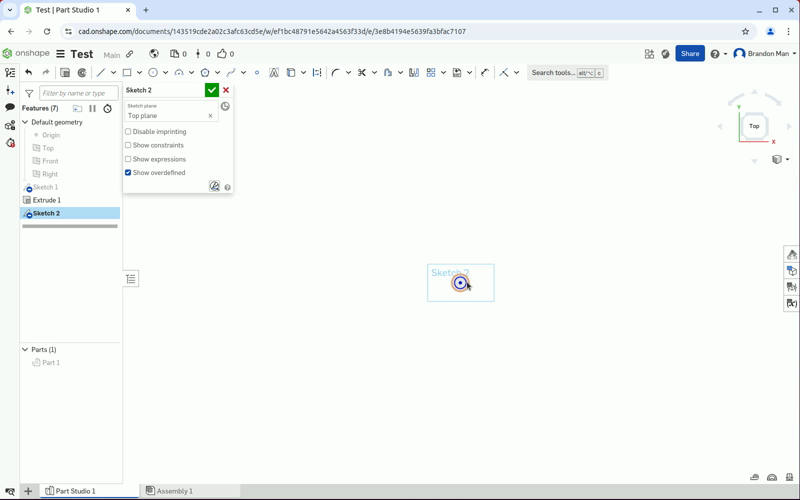
scroll(6)
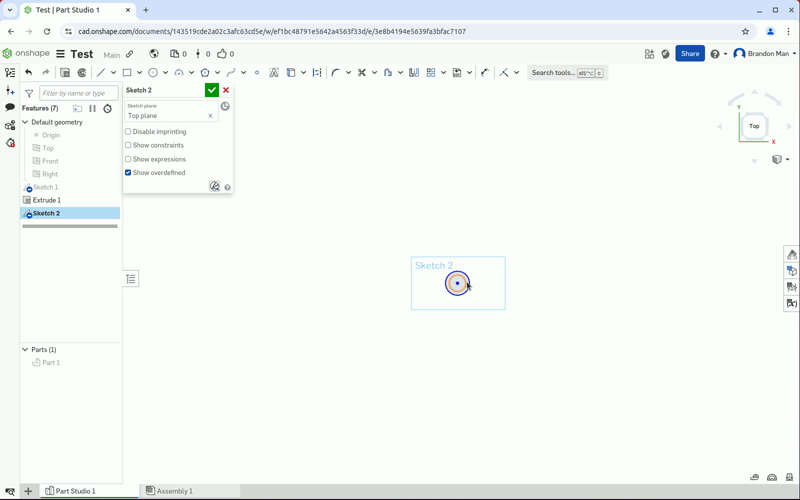
scroll(6)
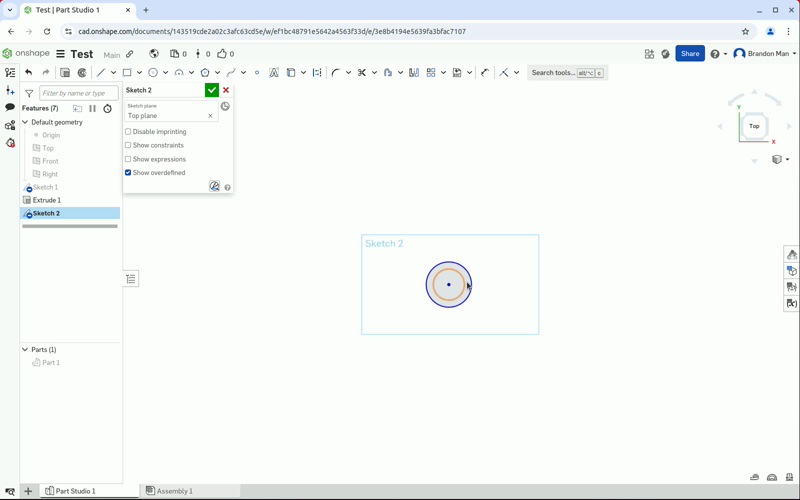
scroll(6)
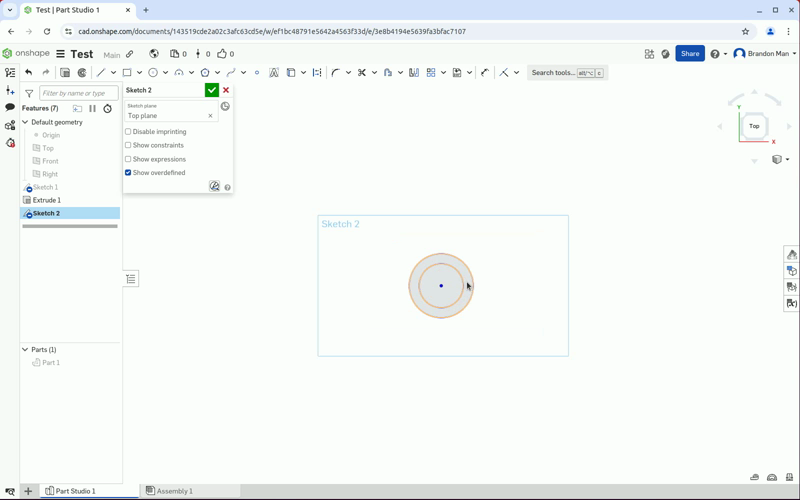
scroll(6)
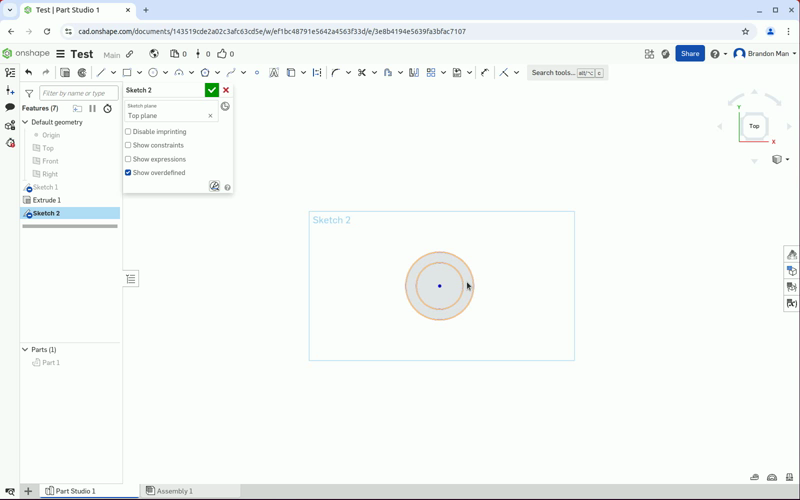
scroll(6)
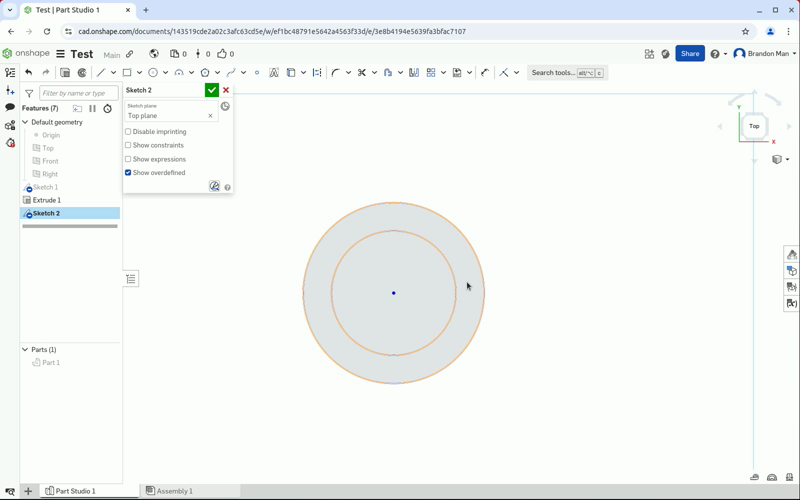
click(467, 281)
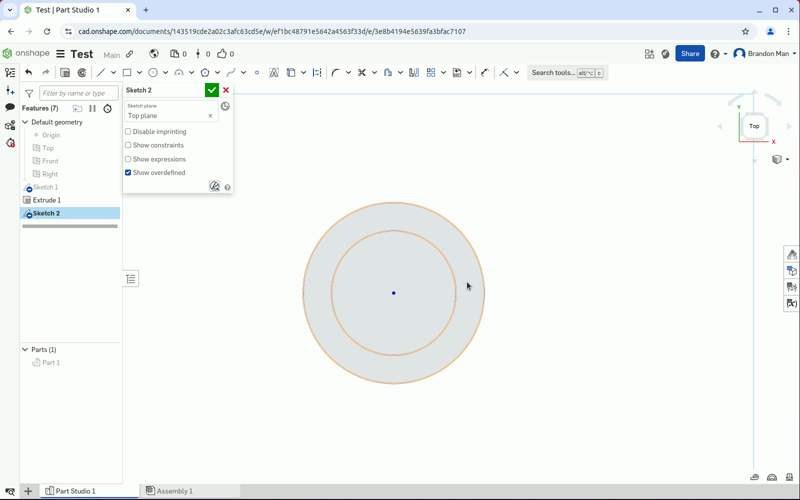
scroll(-6)
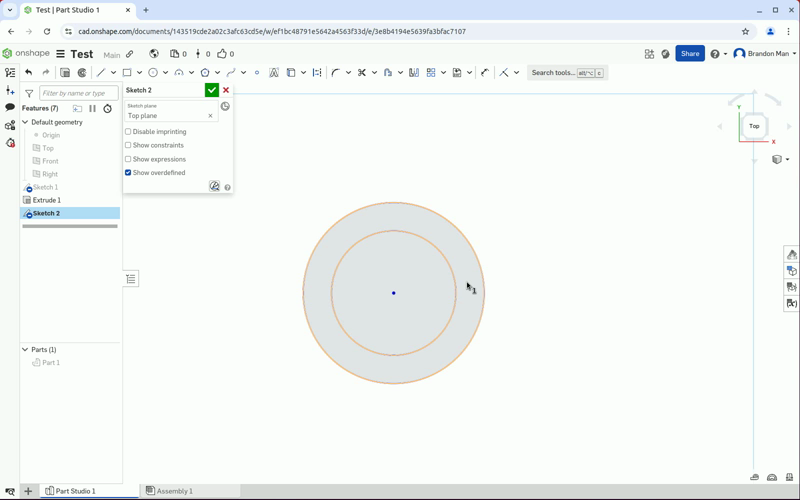
scroll(-6)
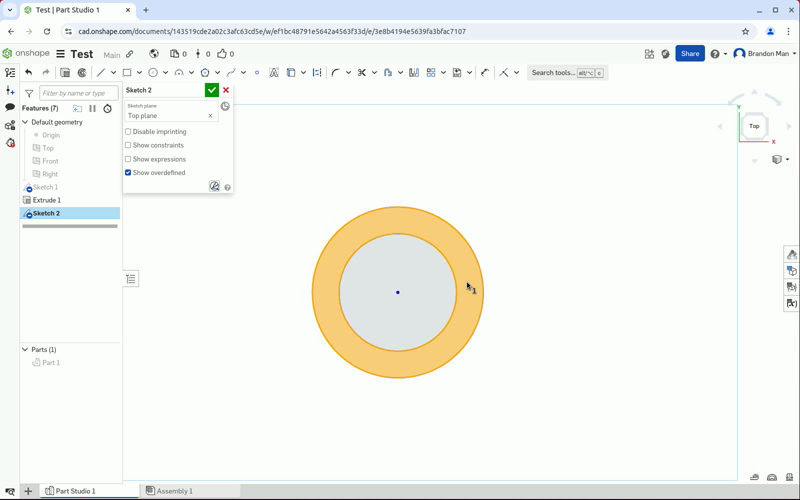
scroll(-6)
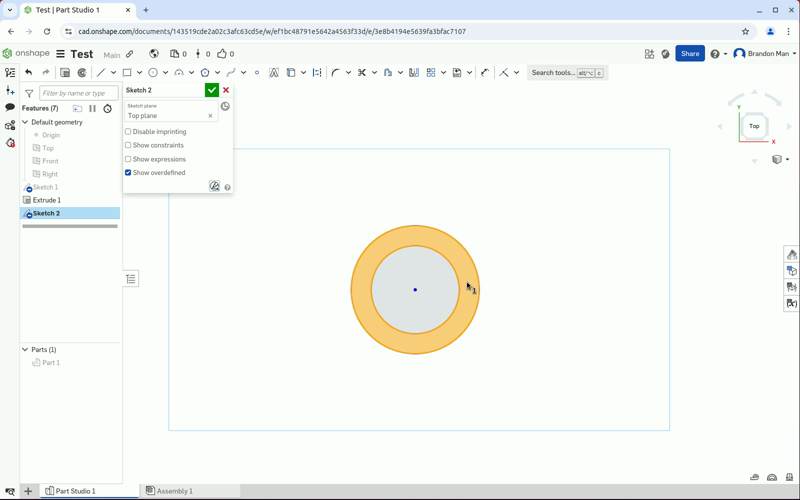
scroll(-6)
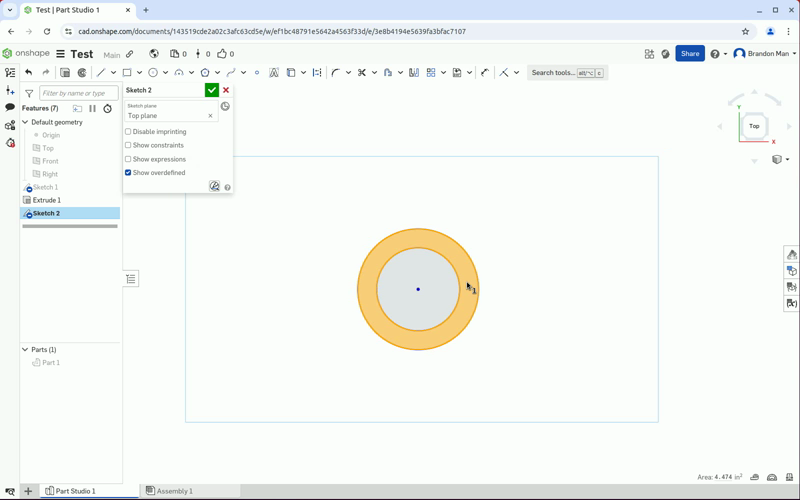
scroll(-6)
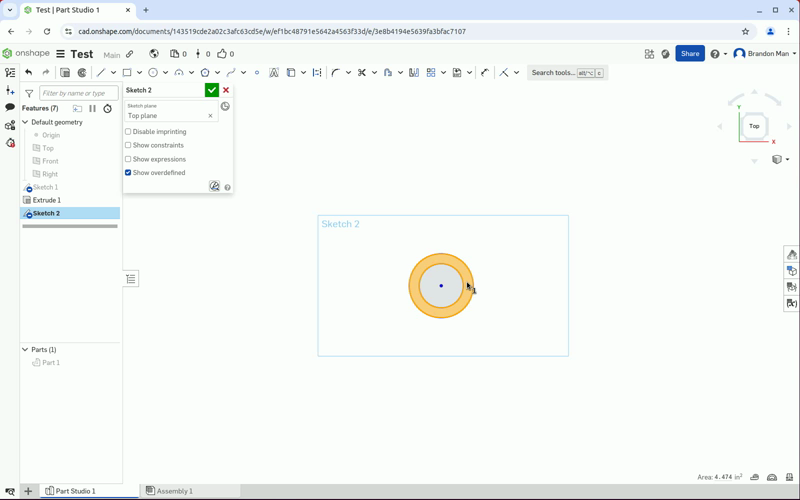
scroll(-6)
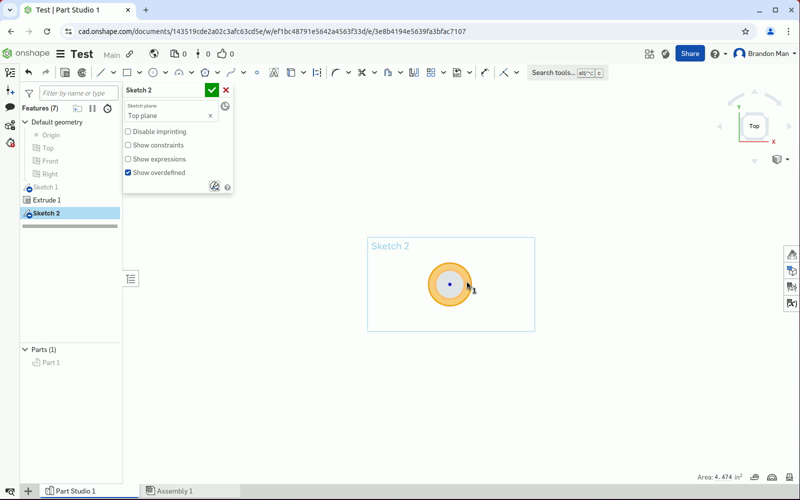
scroll(-6)
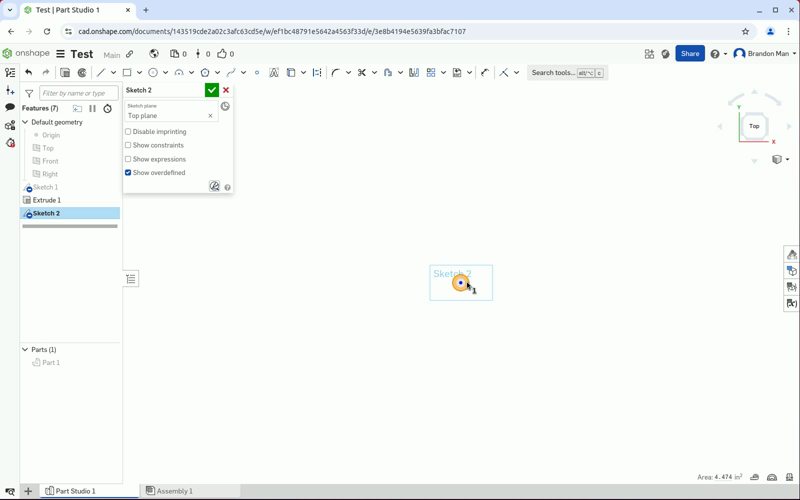
mouse_move(73, 352)
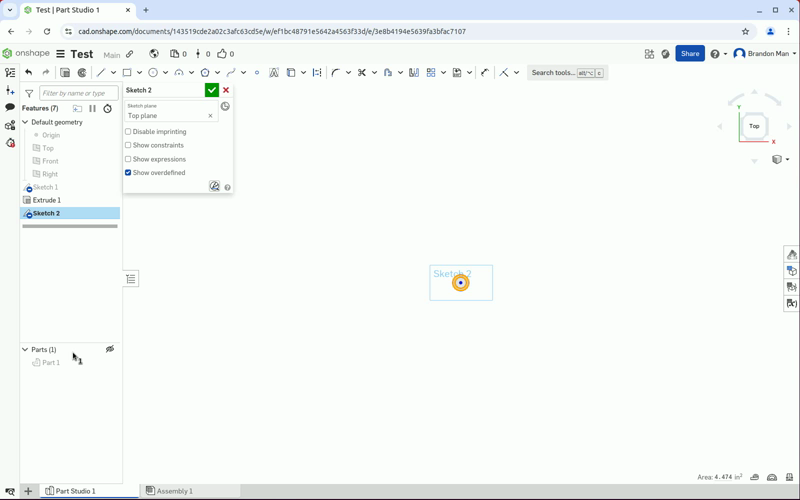
key(shift+y)
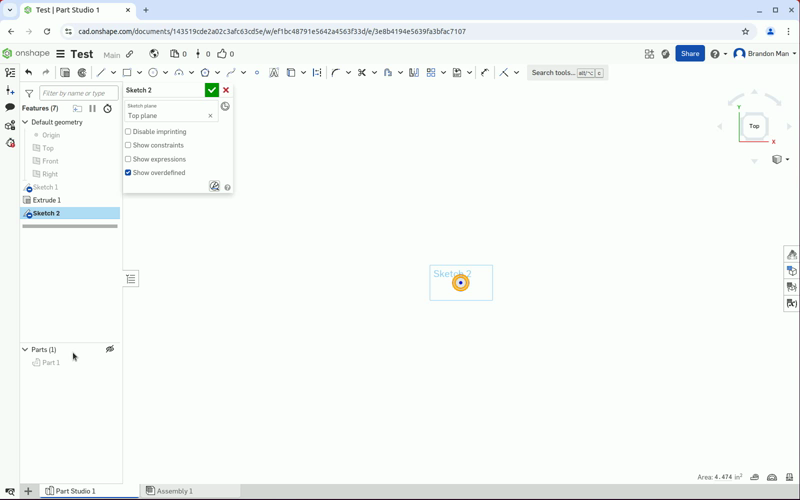
key(shift+e)
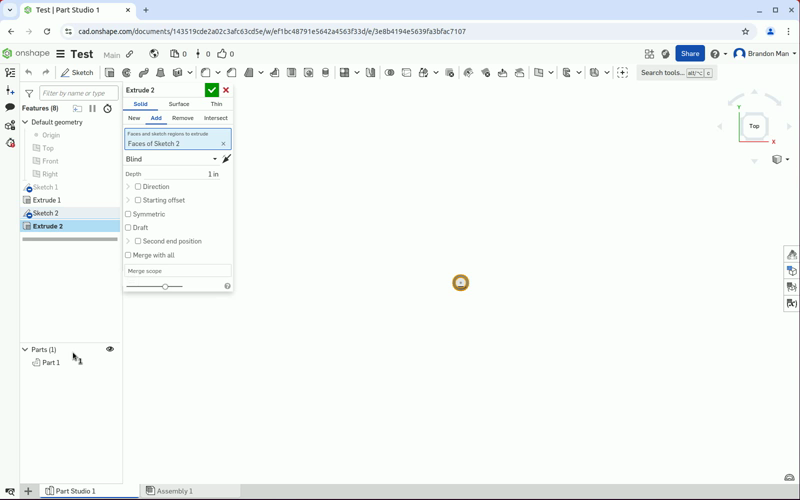
mouse_move(143, 106)
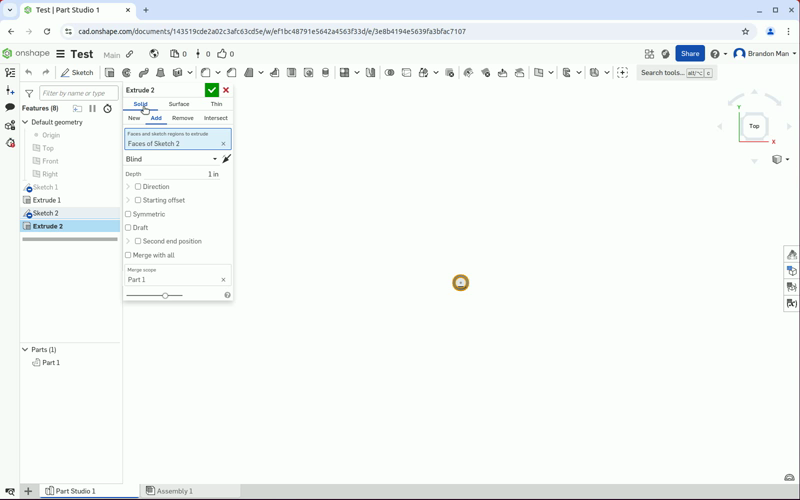
click(143, 106)
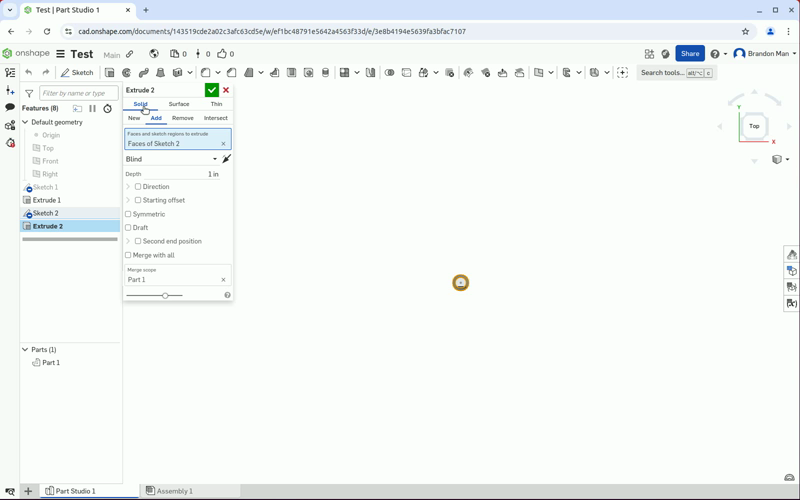
mouse_move(137, 120)
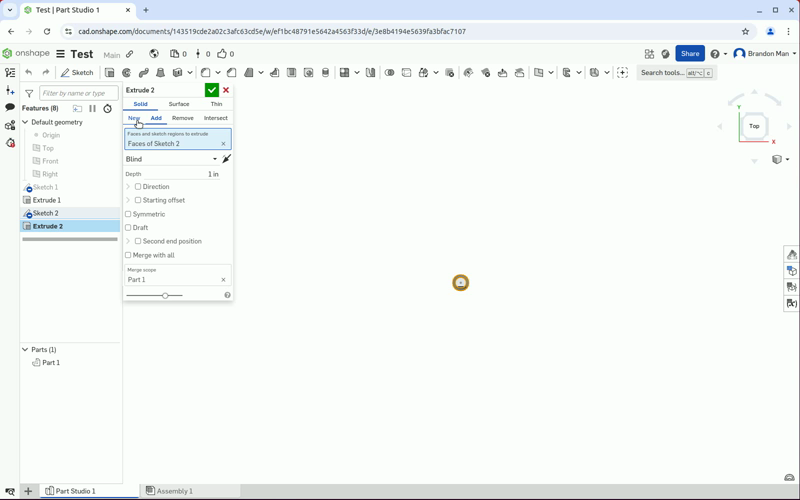
click(137, 120)
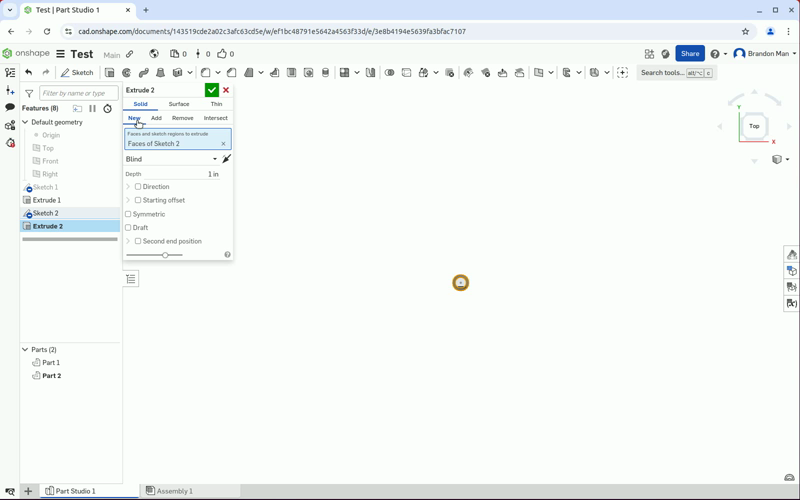
key(tab, 4)
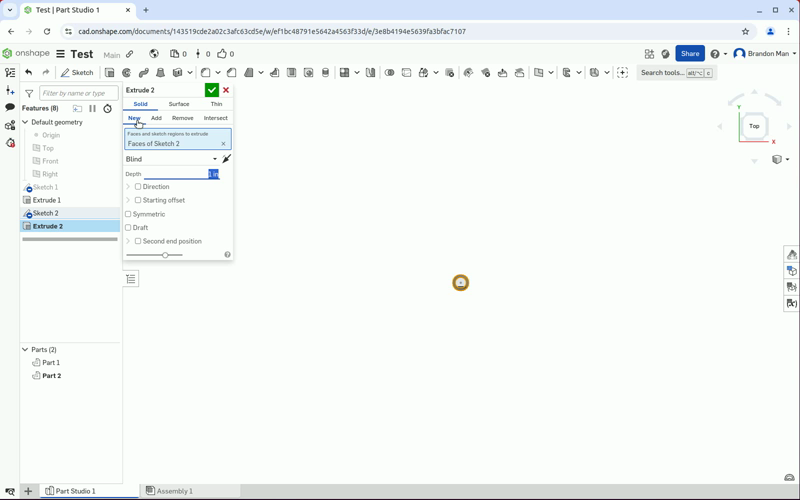
text(6.981)
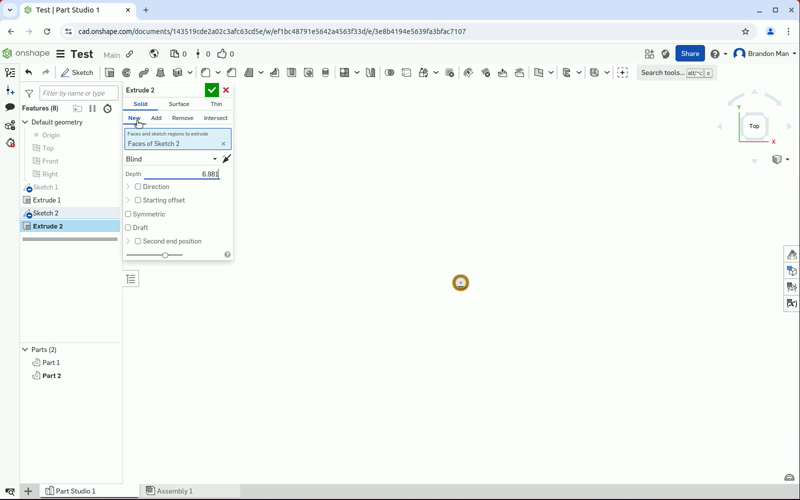
key(enter)
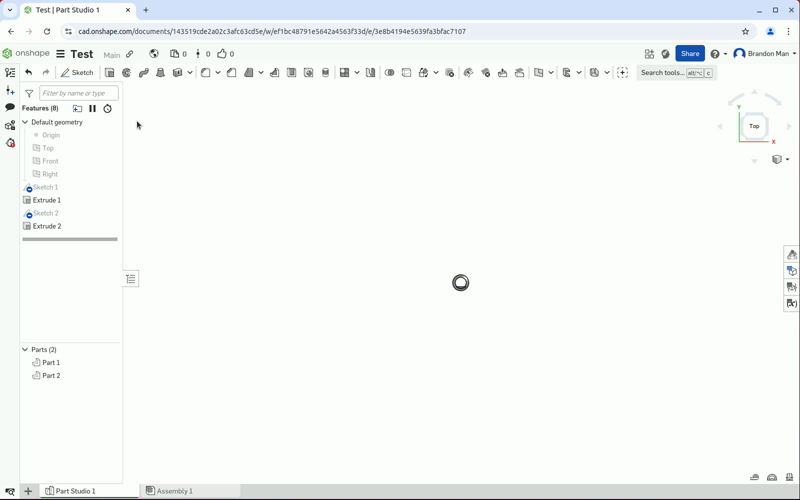
key(shift+h)
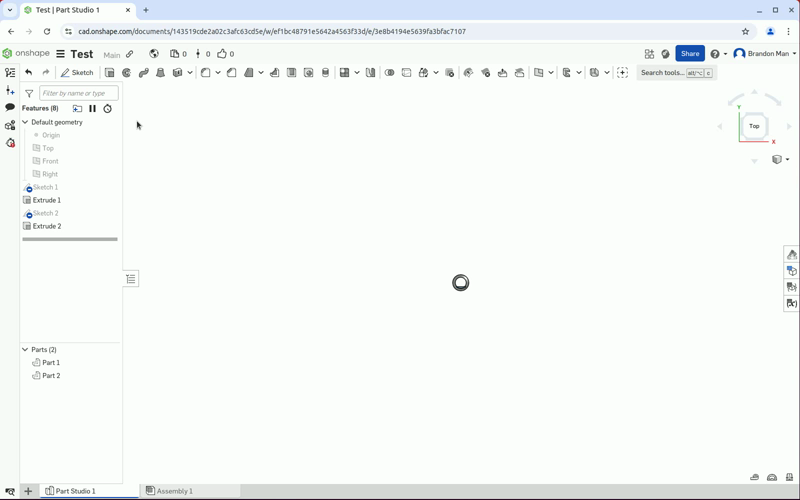
key(shift+h)
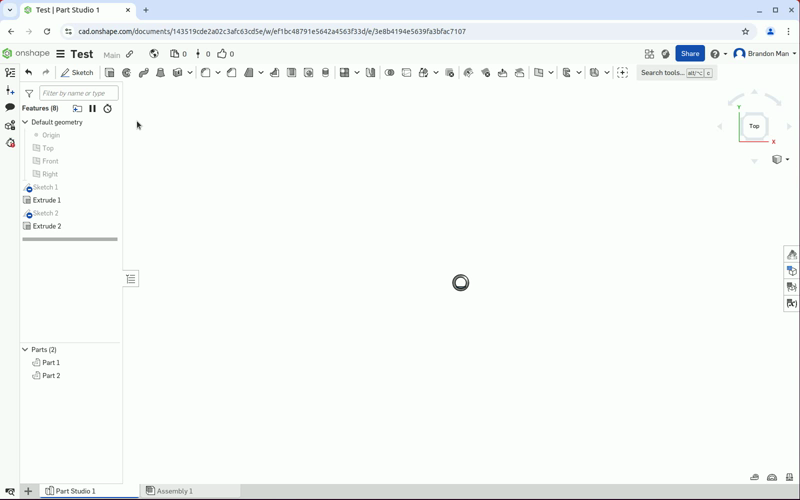
mouse_move(73, 189)
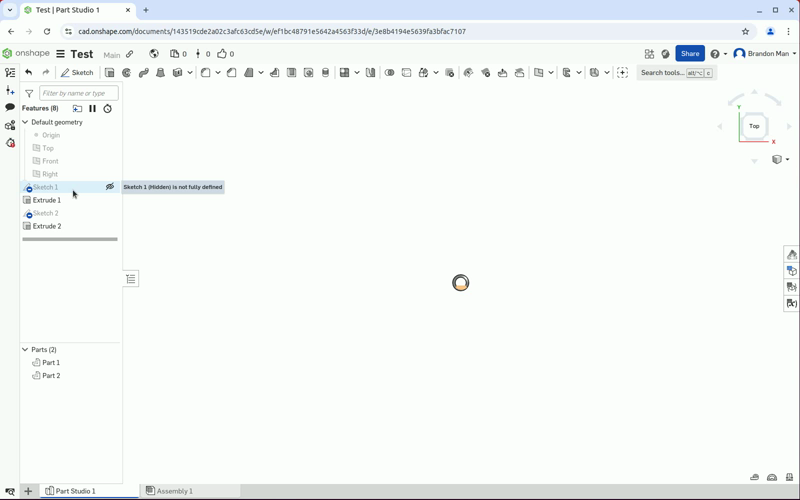
click(73, 189)
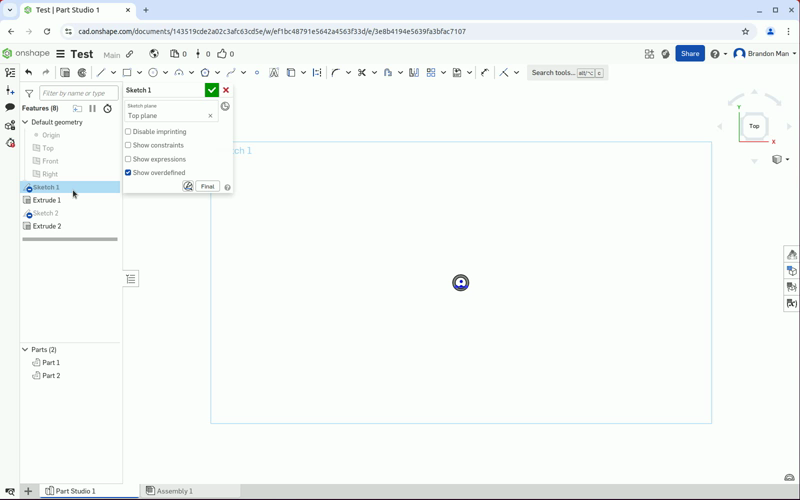
mouse_move(229, 92)
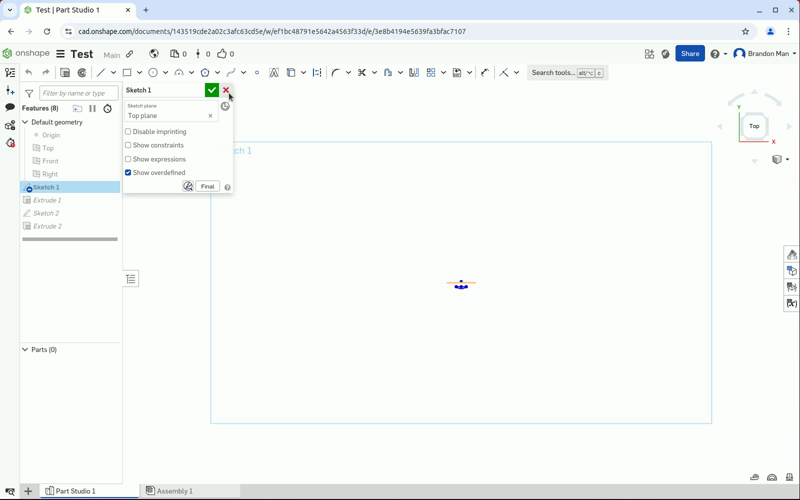
click(229, 92)
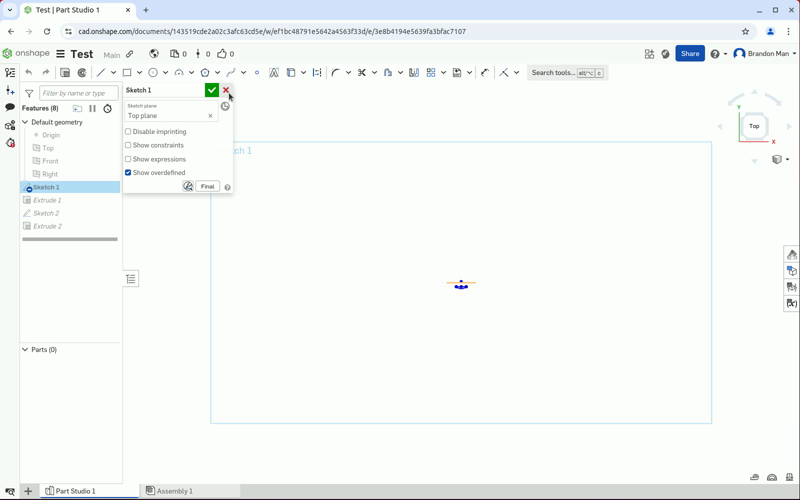
key(shift+s)
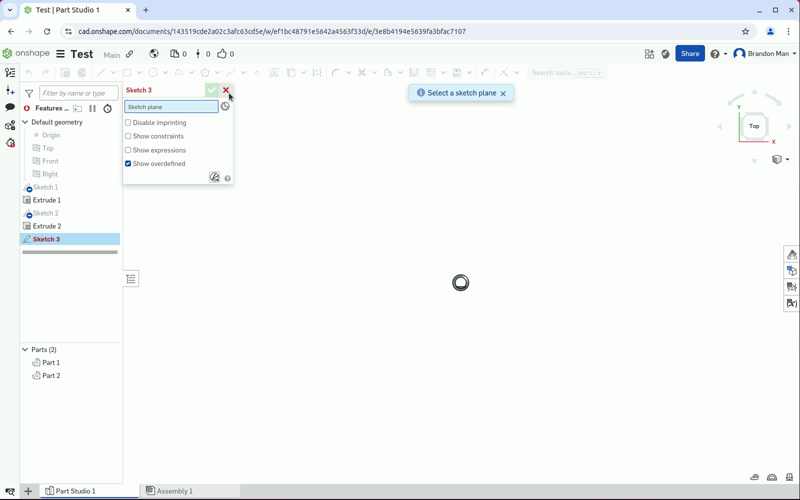
mouse_move(73, 150)
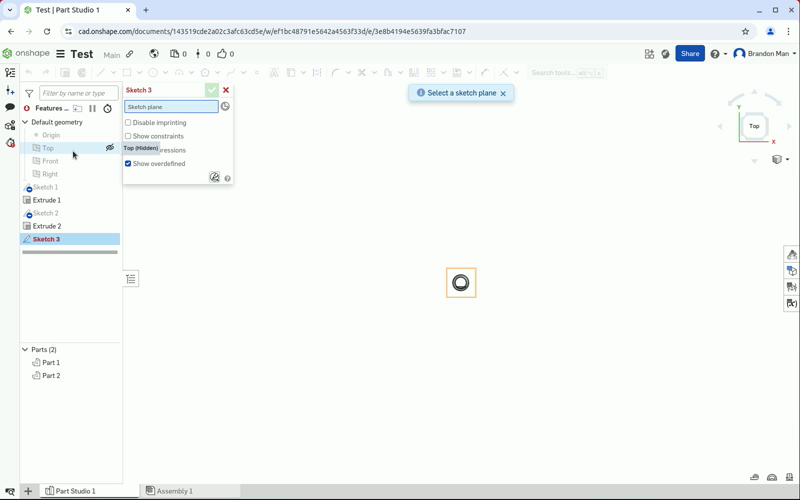
click(73, 150)
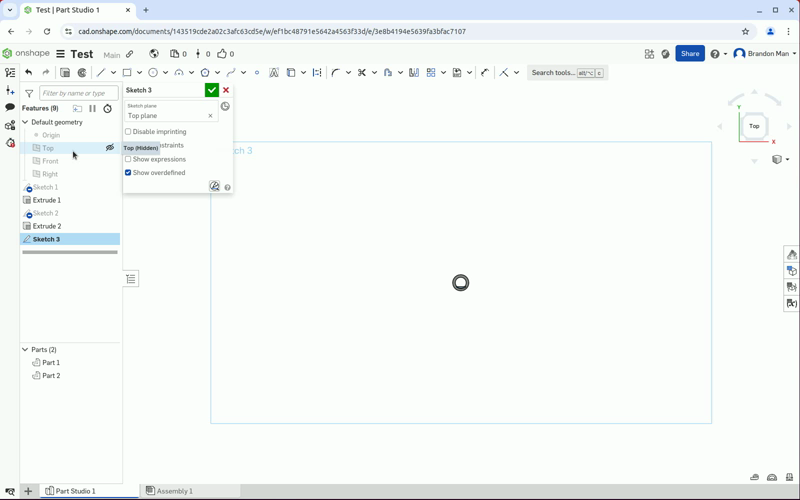
mouse_move(73, 352)
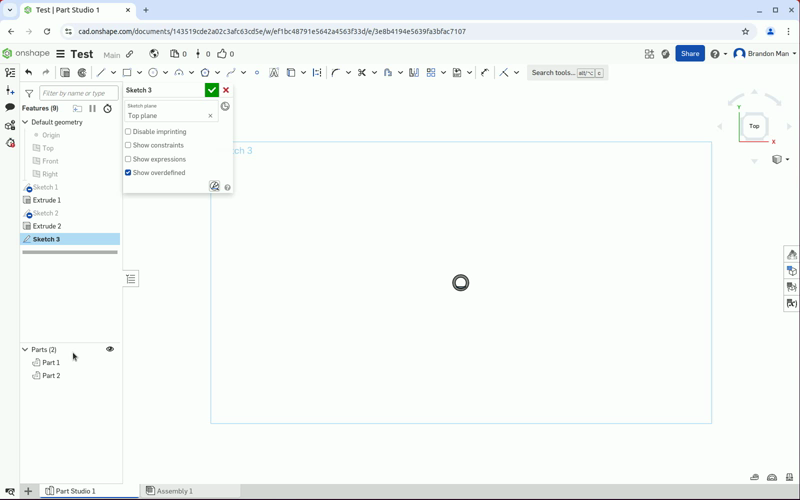
key(y)
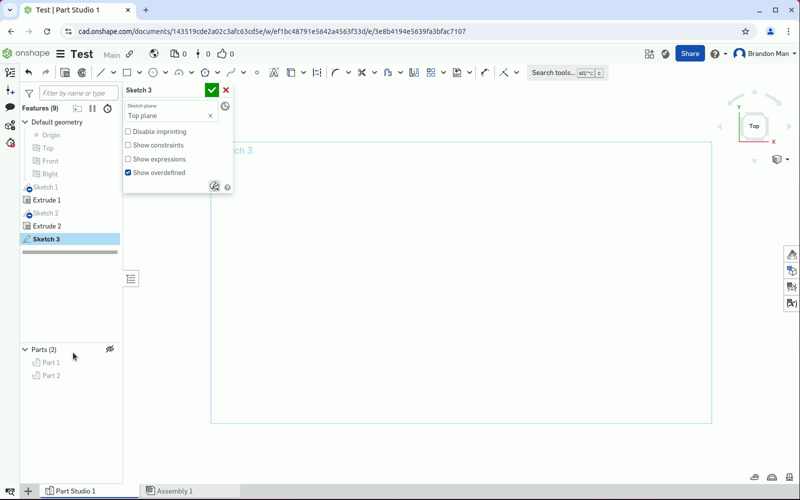
key(c)
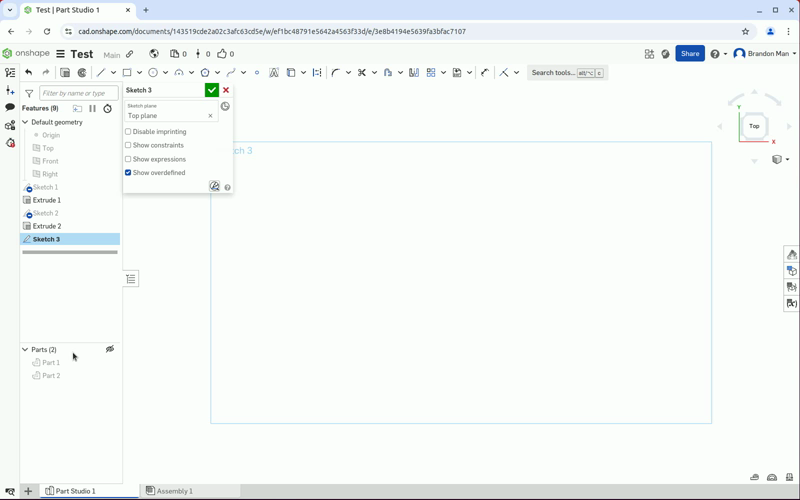
key_down(shift)
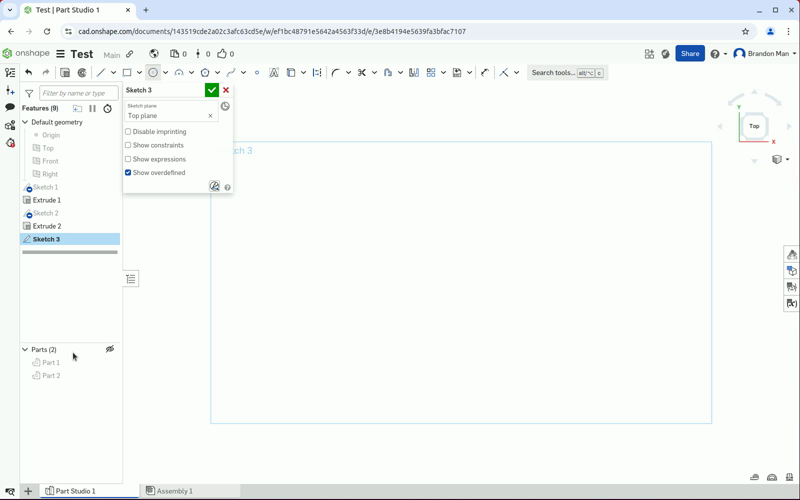
mouse_move(461, 282)
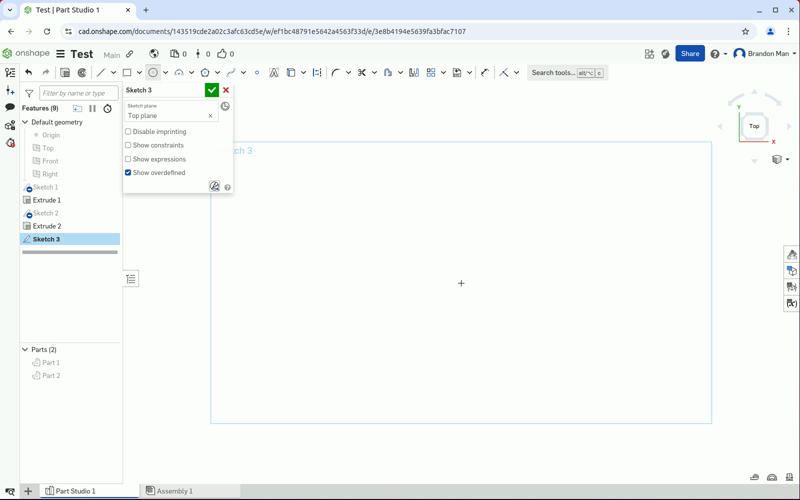
click(461, 282)
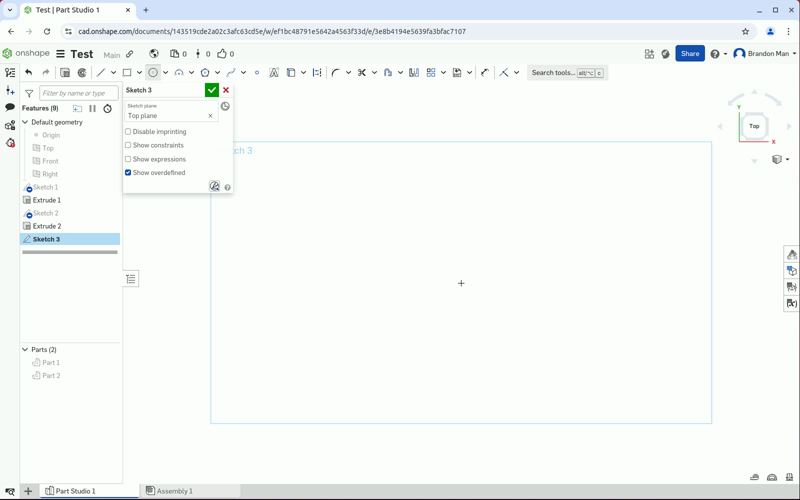
key_up(shift)
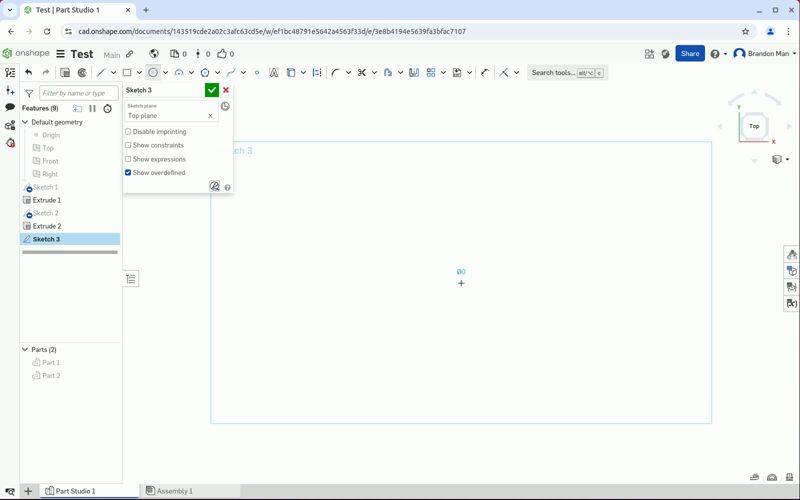
mouse_move(574, 282)
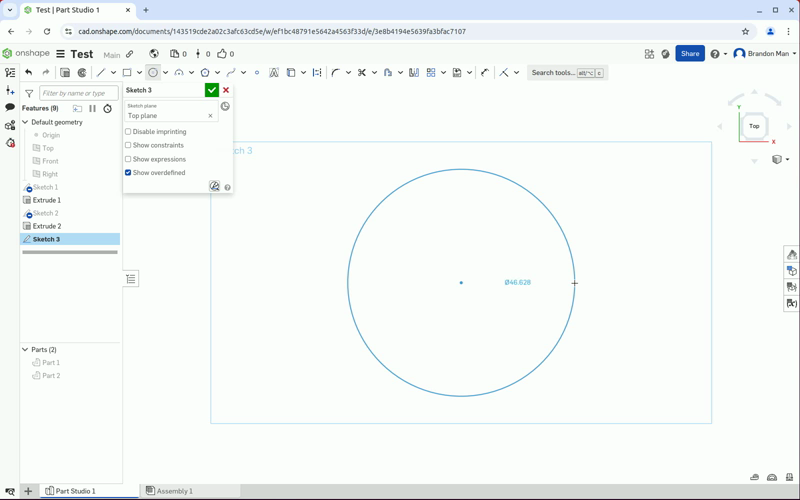
click(574, 282)
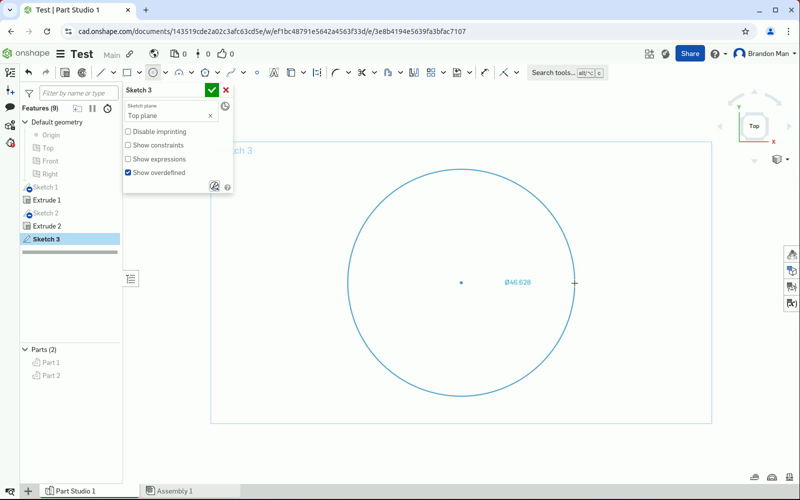
key(esc)
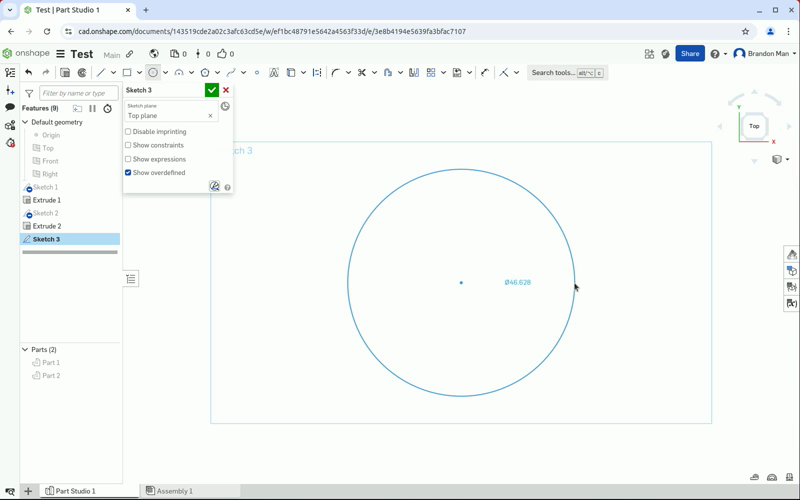
key(l)
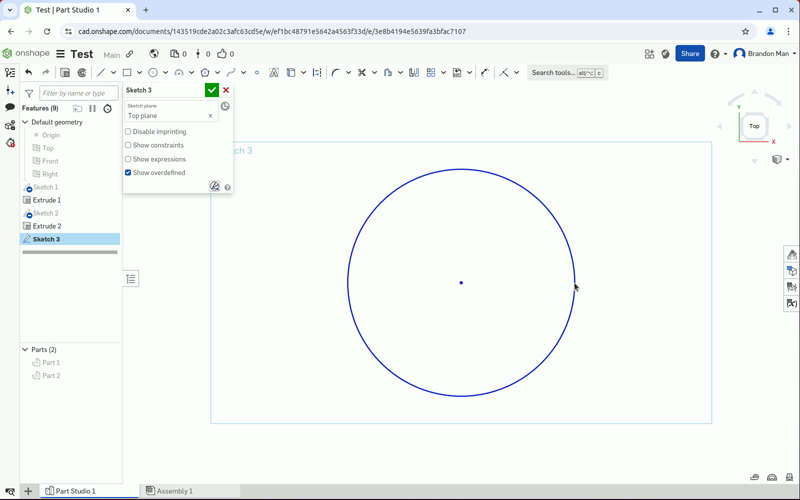
key_down(shift)
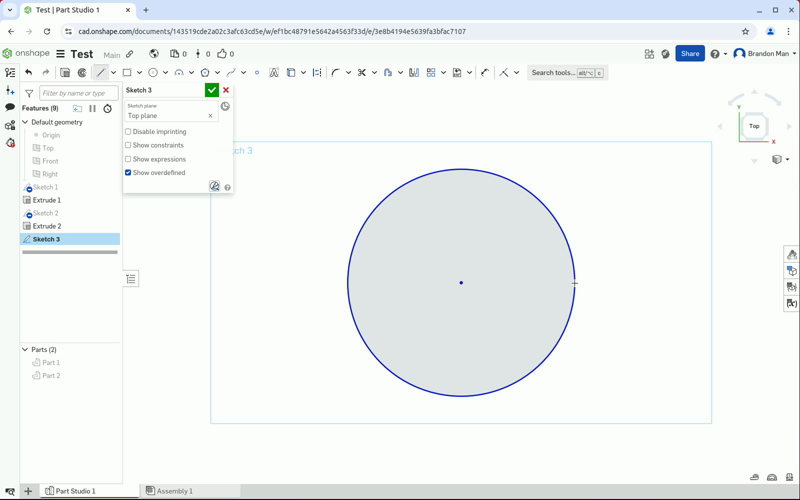
mouse_move(456, 177)
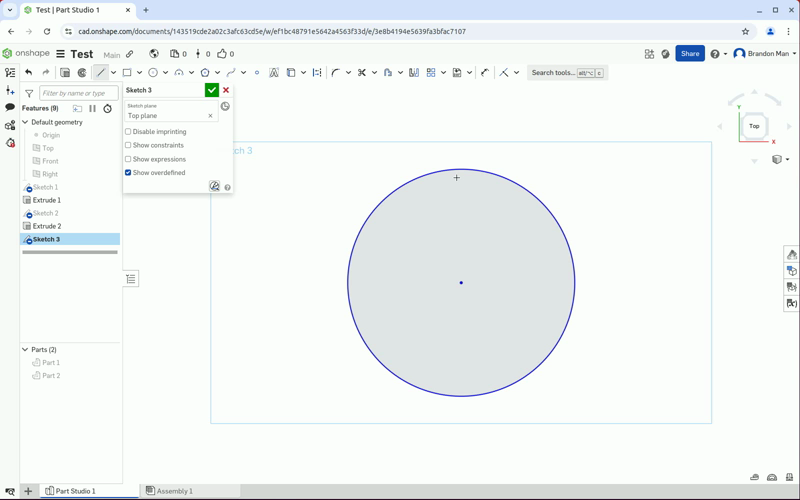
click(456, 177)
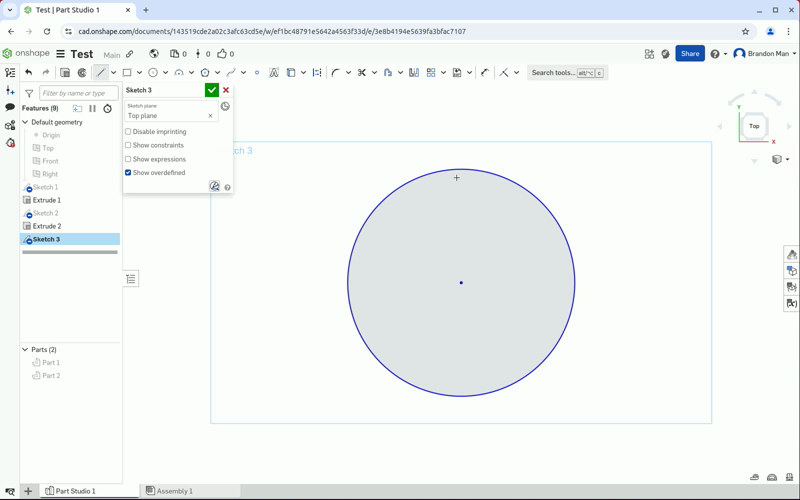
key_up(shift)
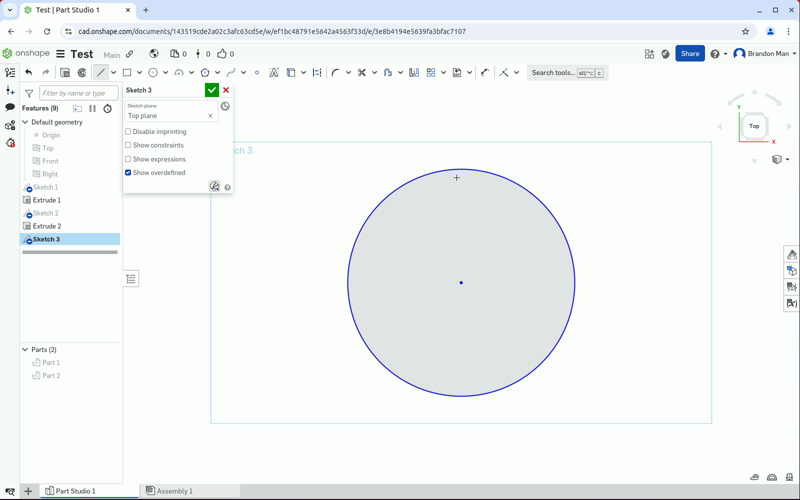
key_down(shift)
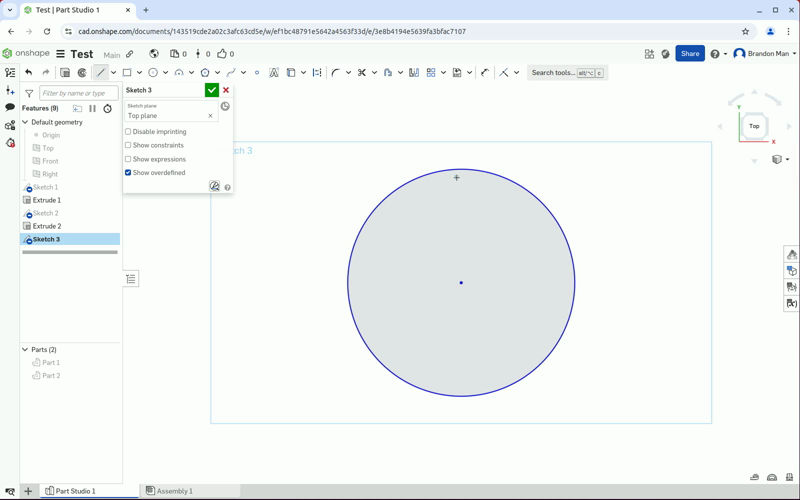
mouse_move(486, 177)
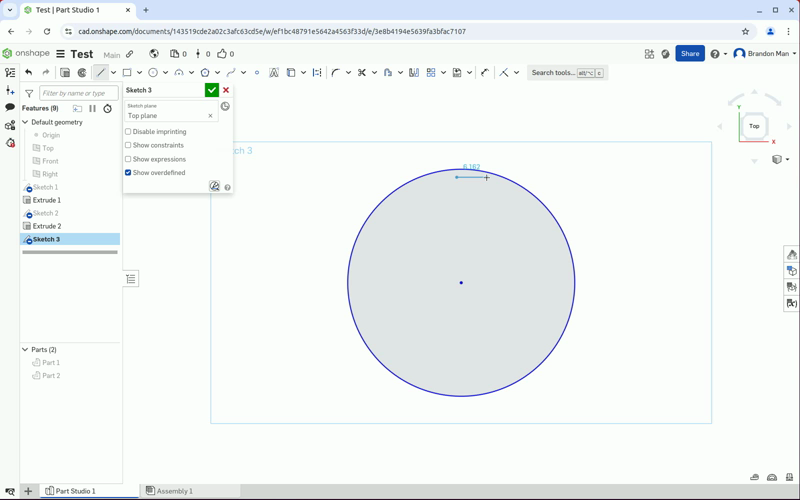
mouse_move(461, 177)
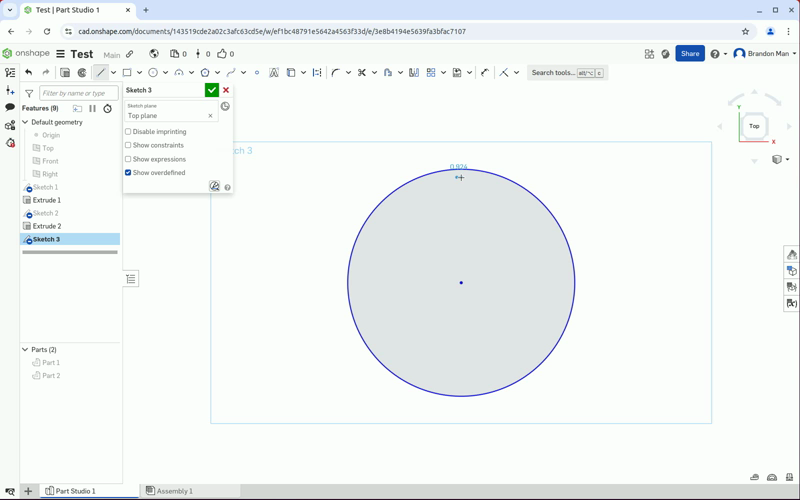
scroll(6)
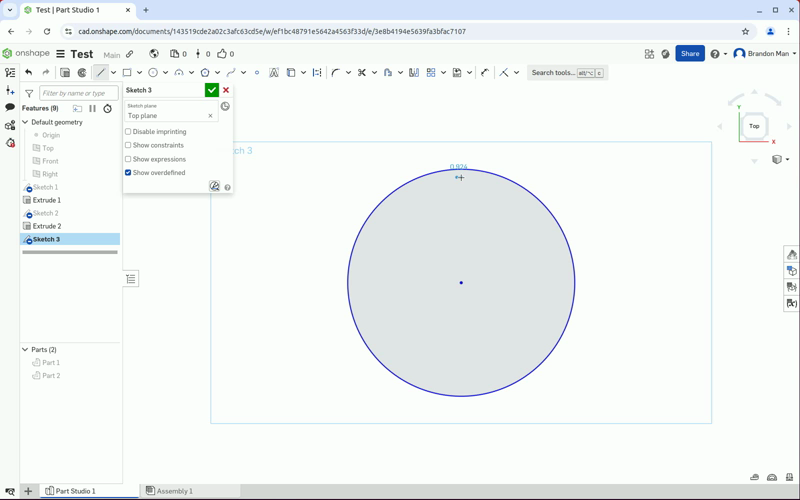
scroll(6)
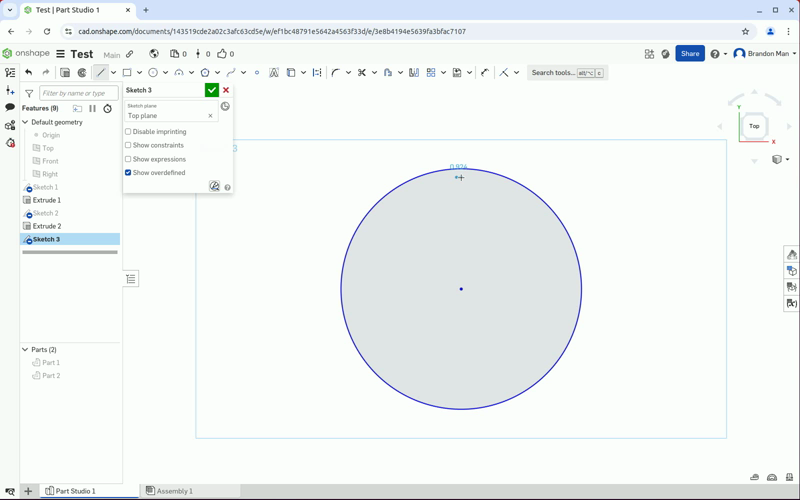
scroll(6)
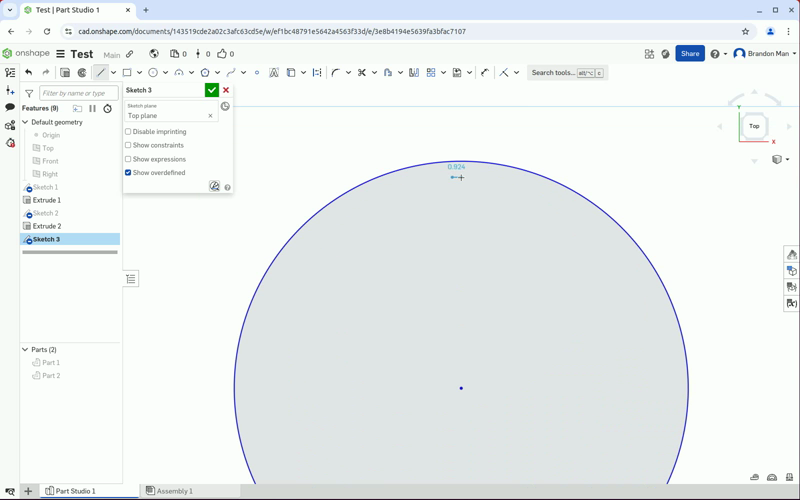
scroll(6)
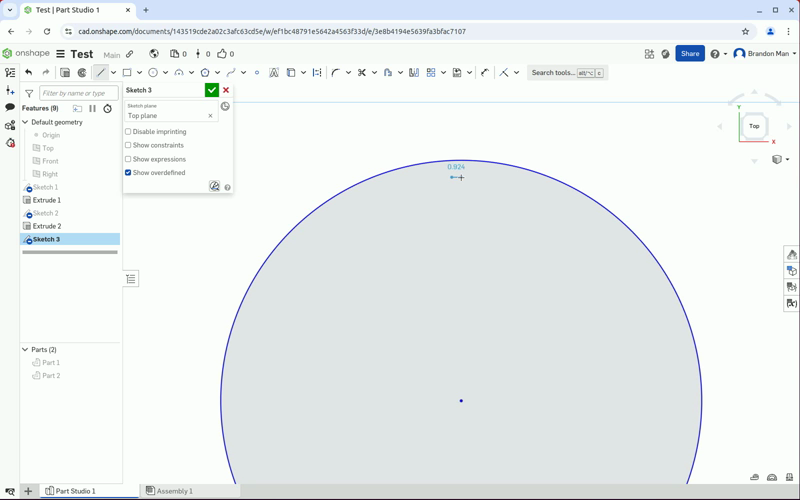
scroll(6)
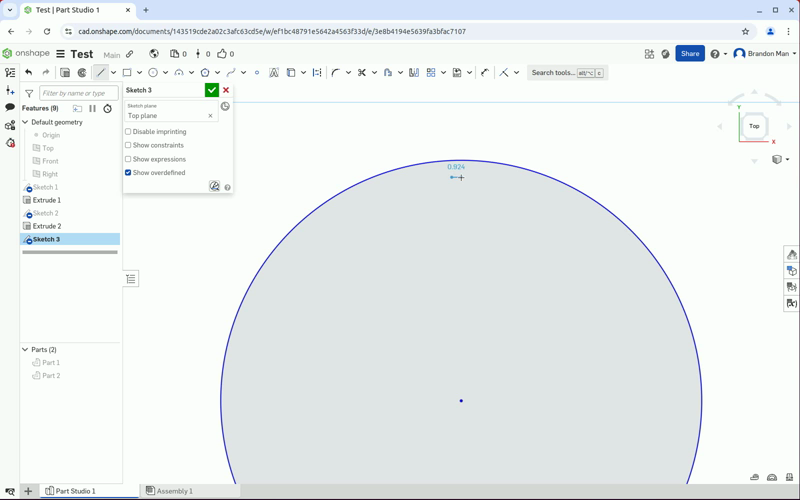
scroll(6)
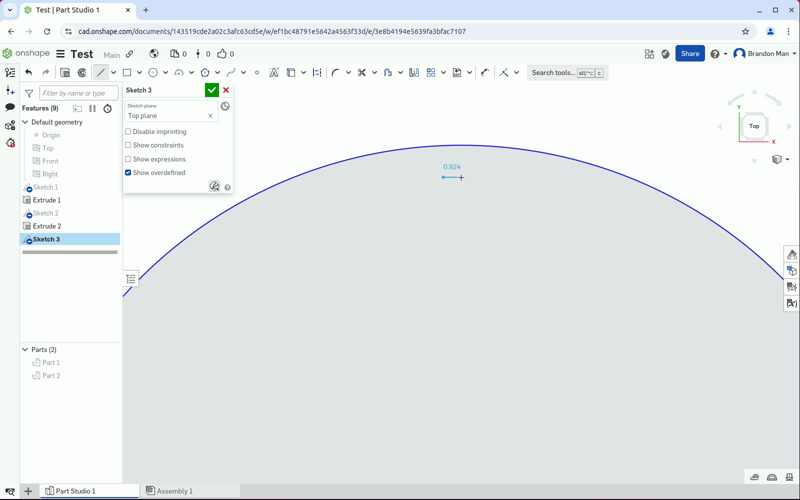
scroll(6)
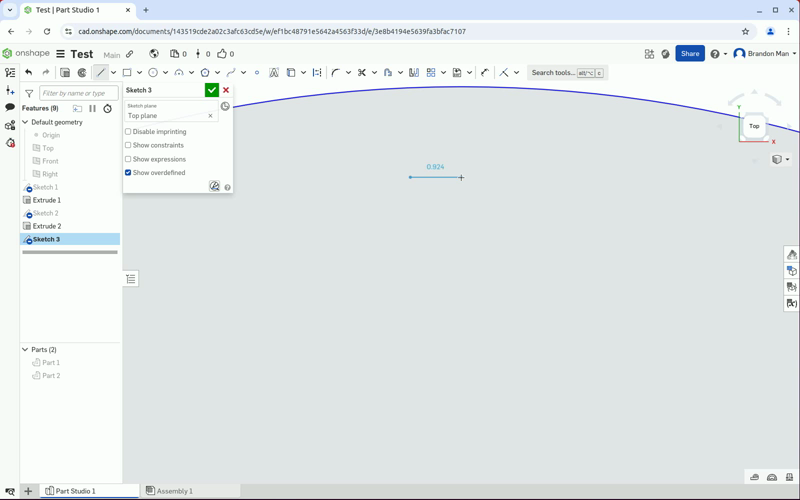
click(461, 177)
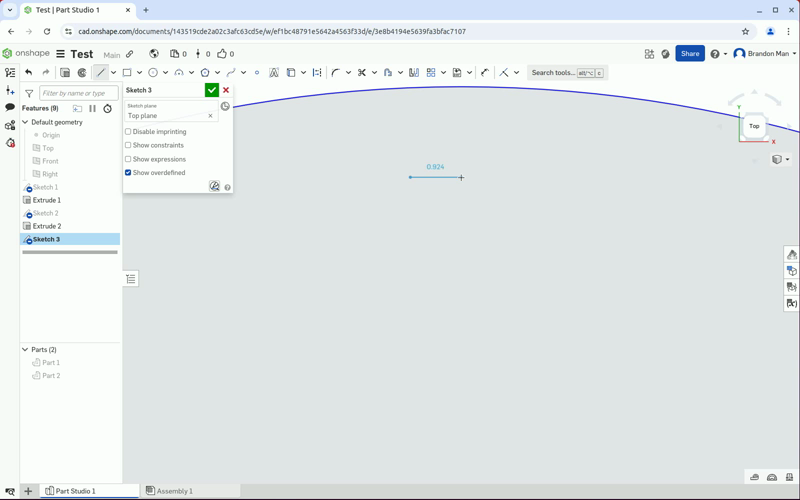
scroll(-6)
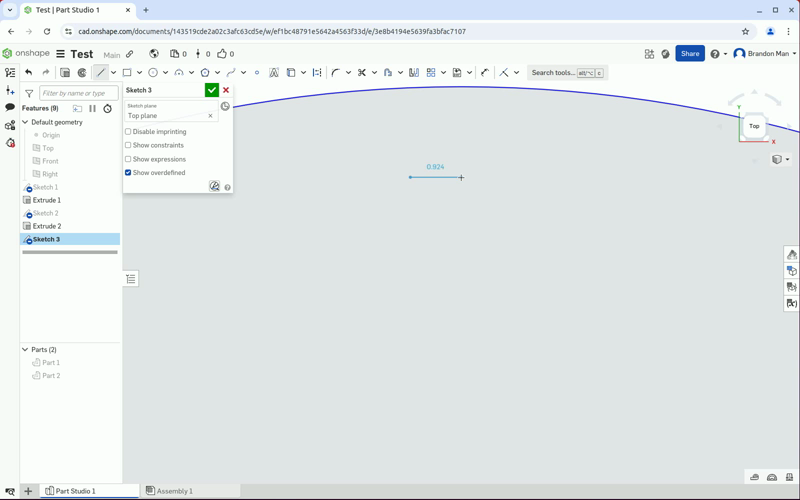
scroll(-6)
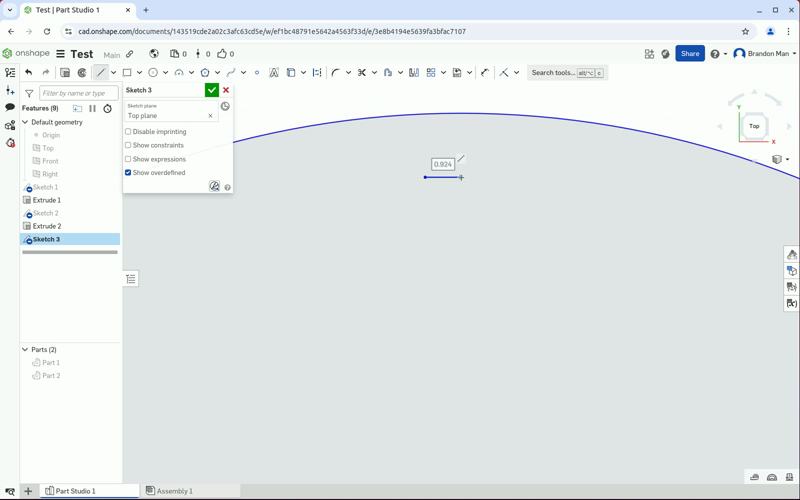
scroll(-6)
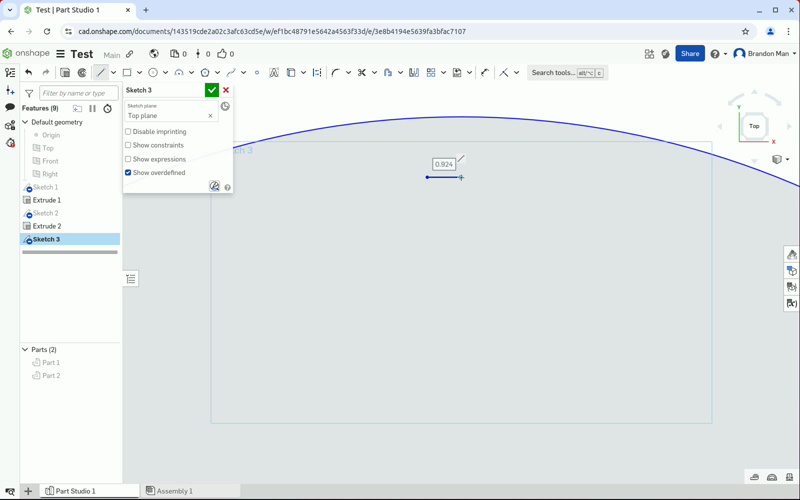
scroll(-6)
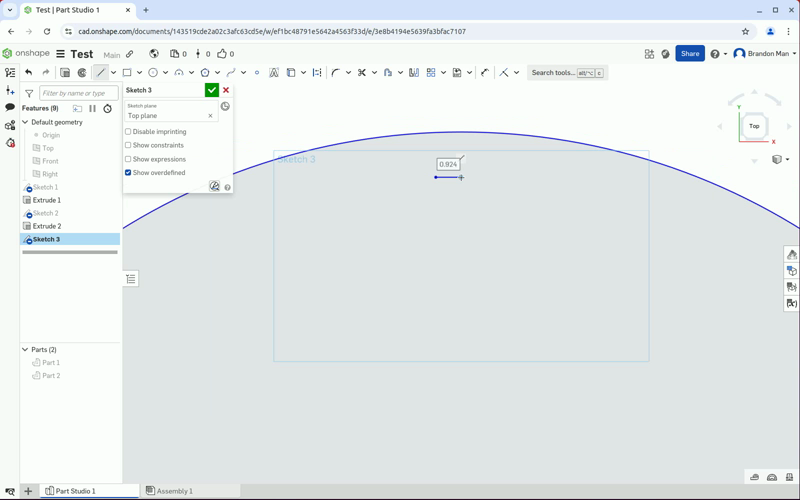
scroll(-6)
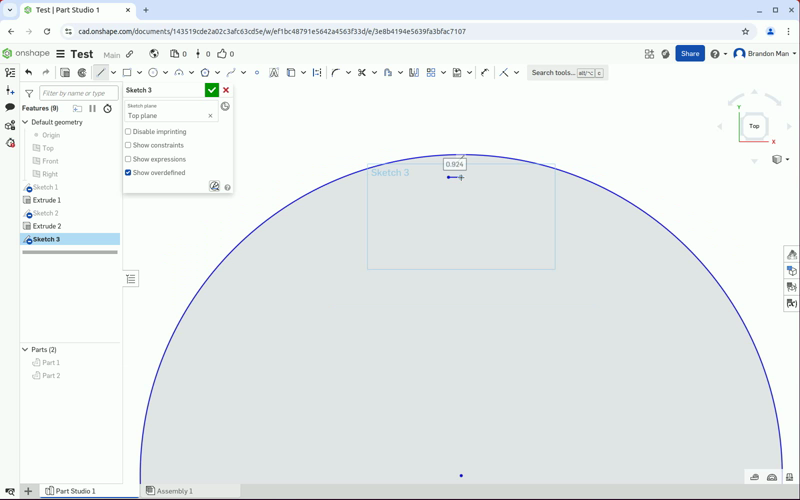
scroll(-6)
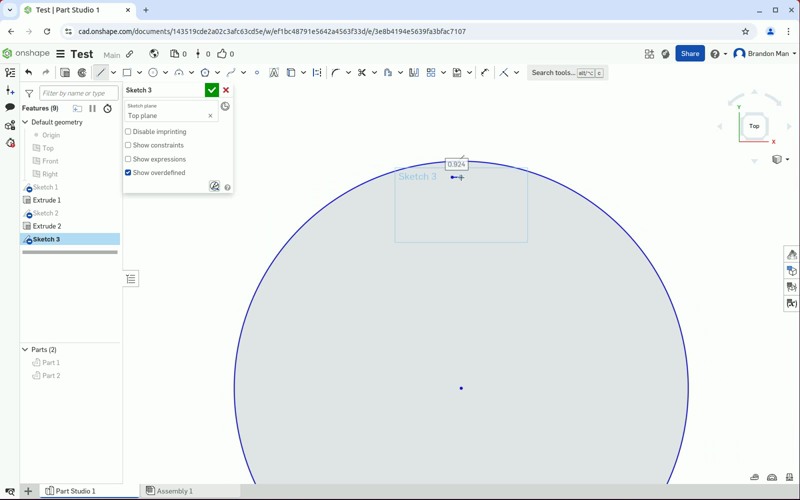
scroll(-6)
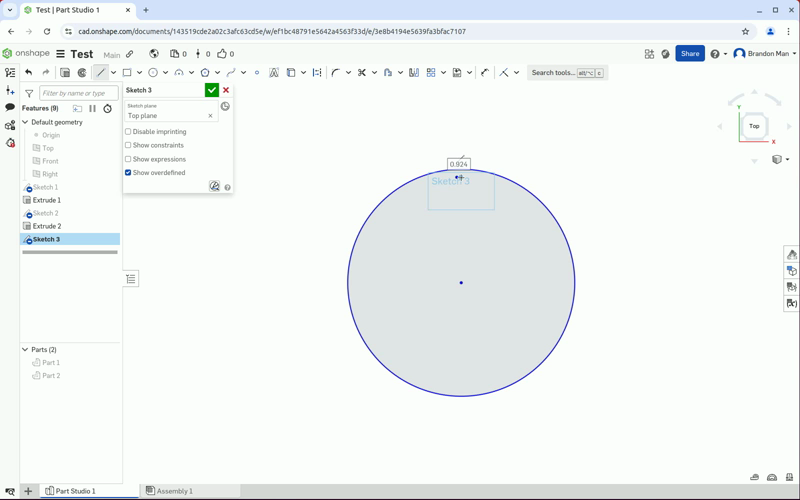
key_up(shift)
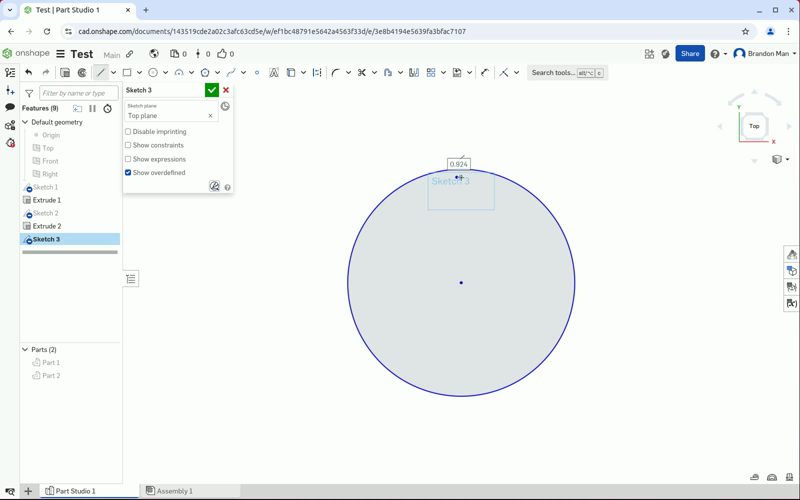
key_down(shift)
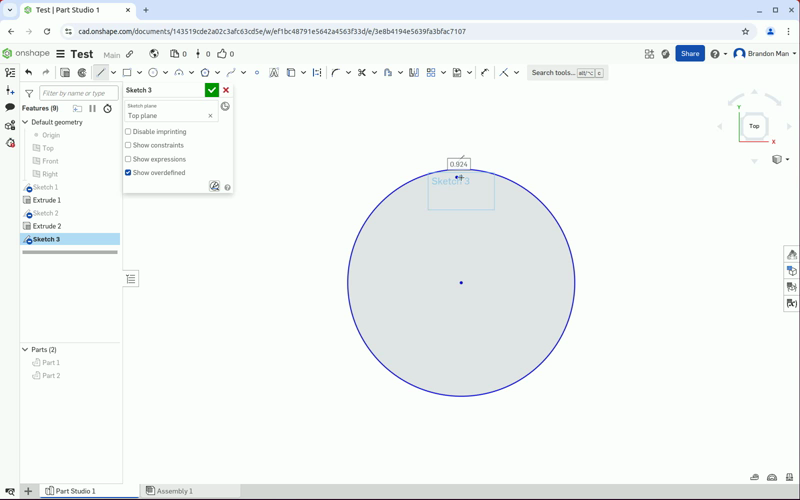
mouse_move(491, 177)
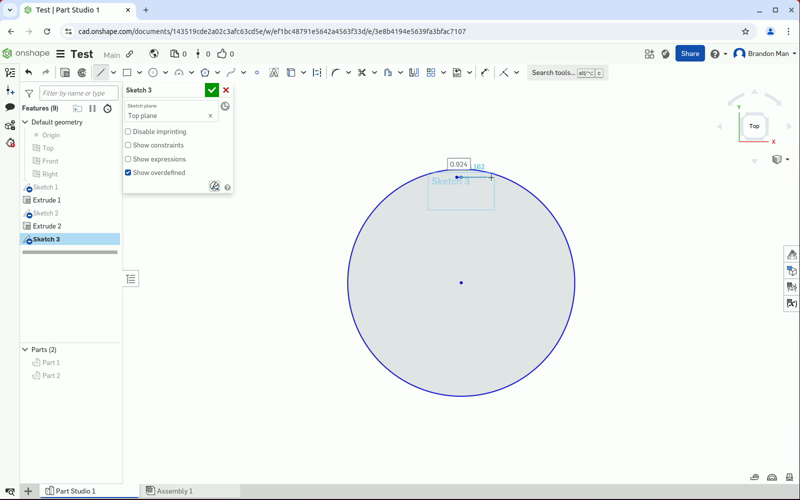
mouse_move(463, 177)
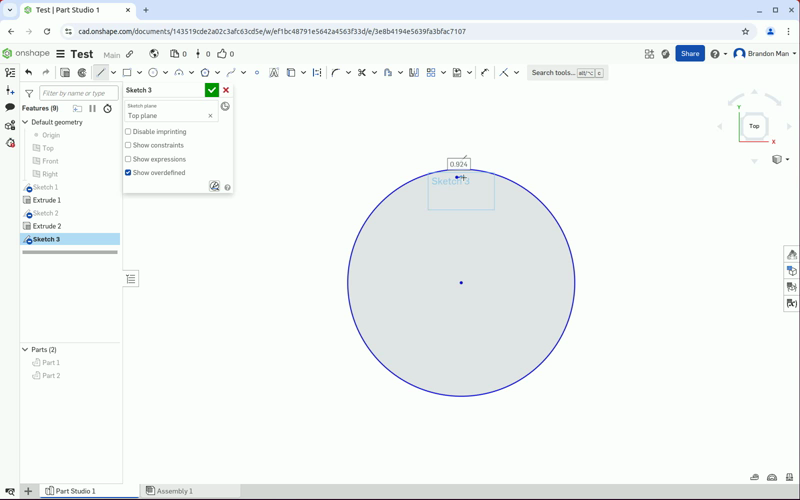
scroll(6)
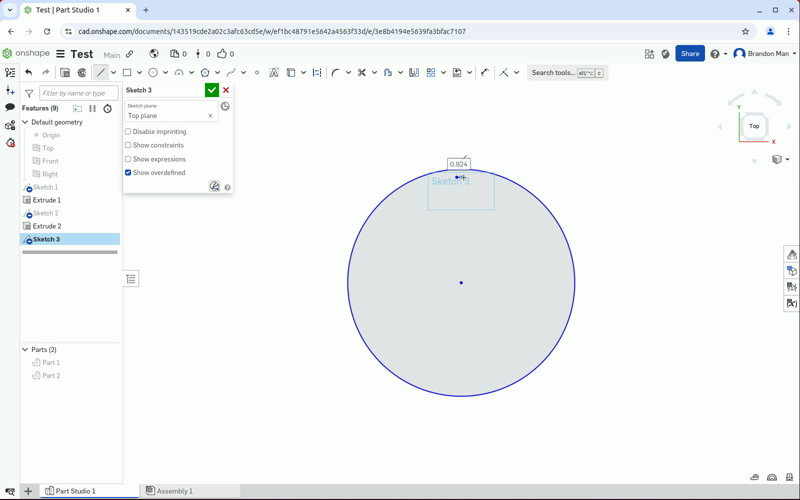
scroll(6)
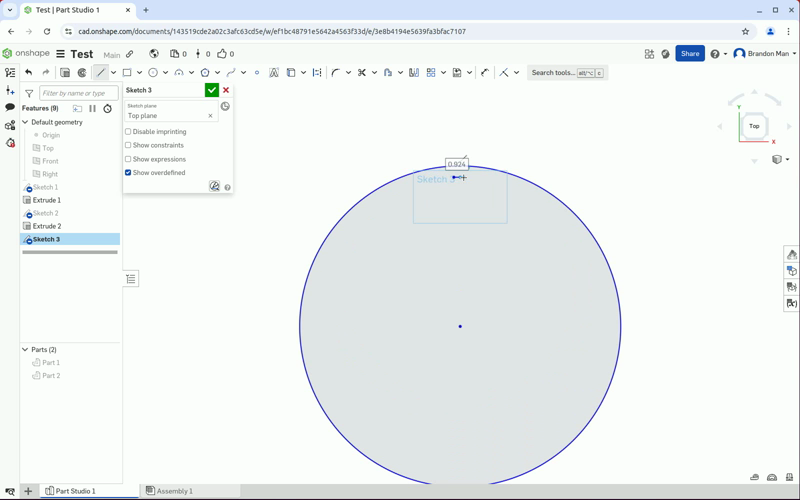
scroll(6)
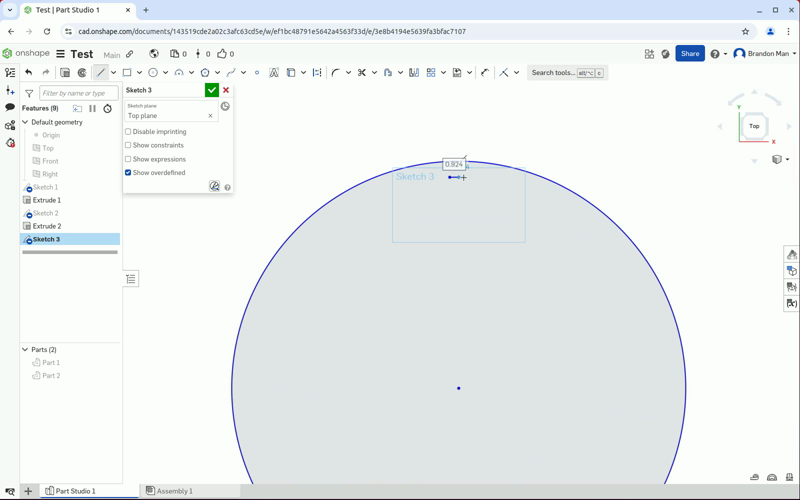
scroll(6)
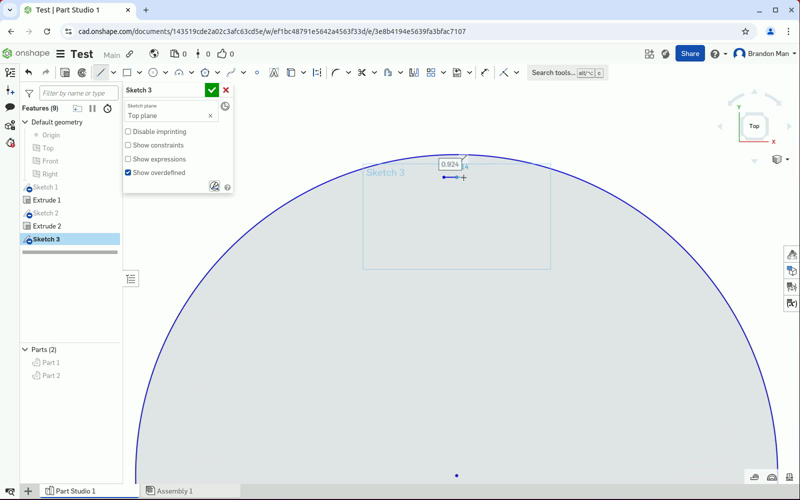
scroll(6)
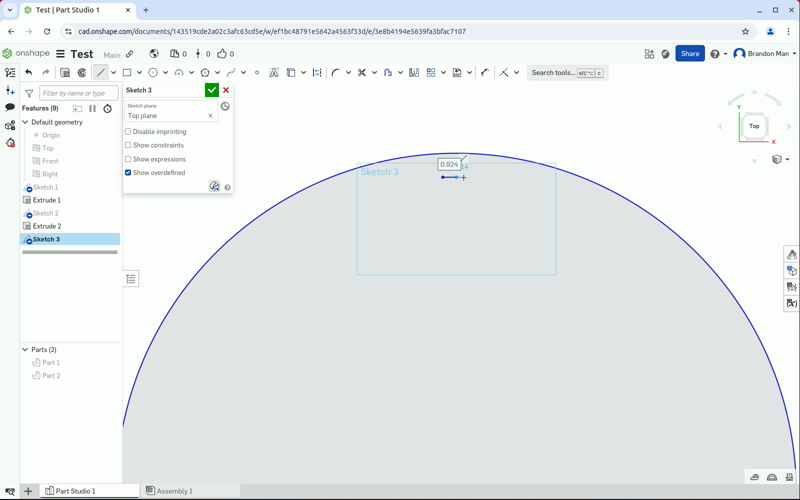
scroll(6)
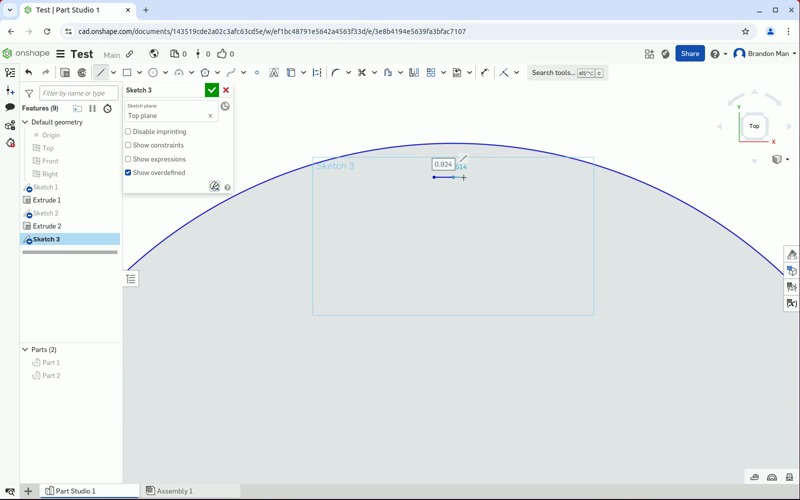
scroll(6)
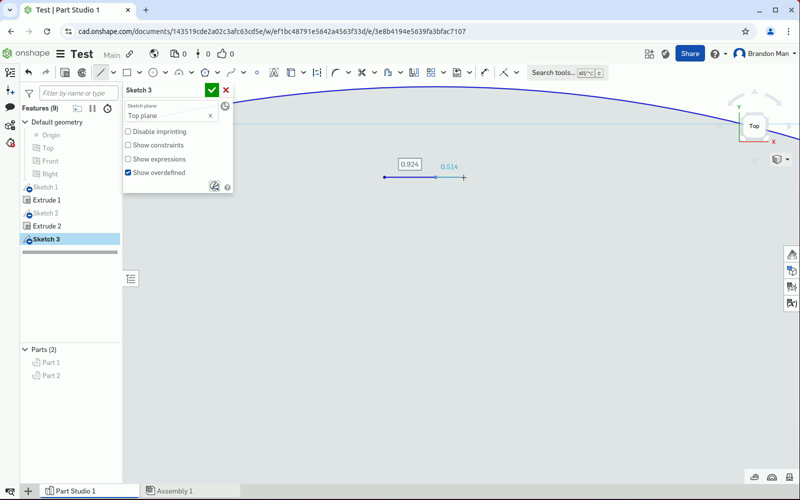
click(463, 177)
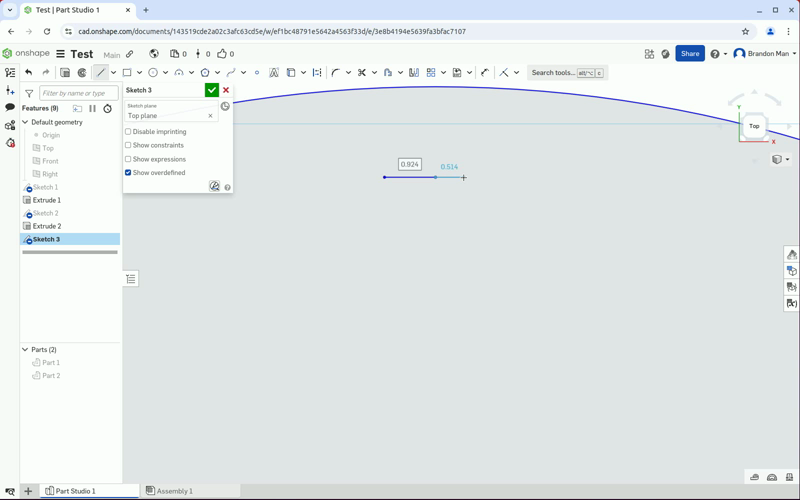
scroll(-6)
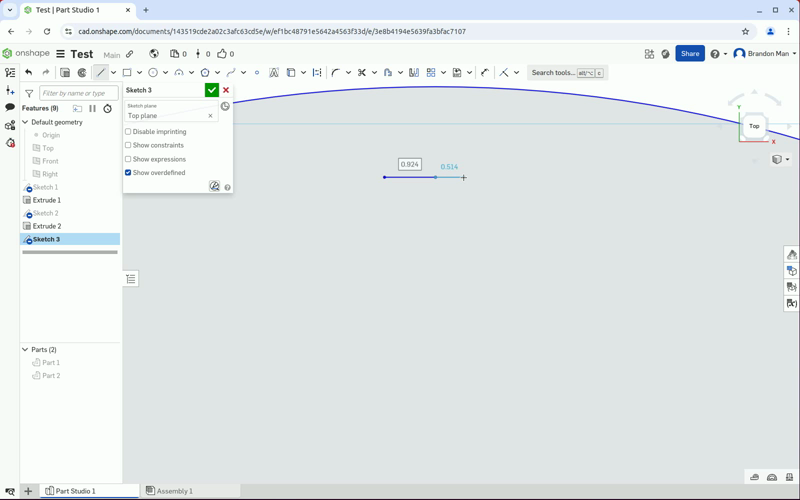
scroll(-6)
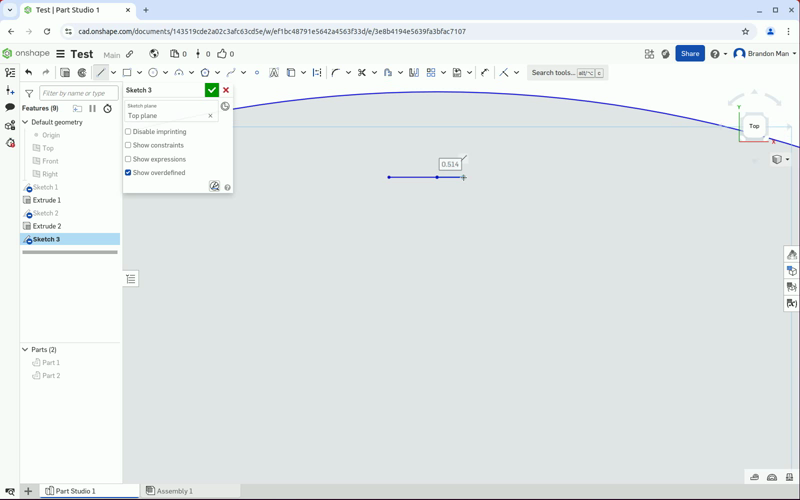
scroll(-6)
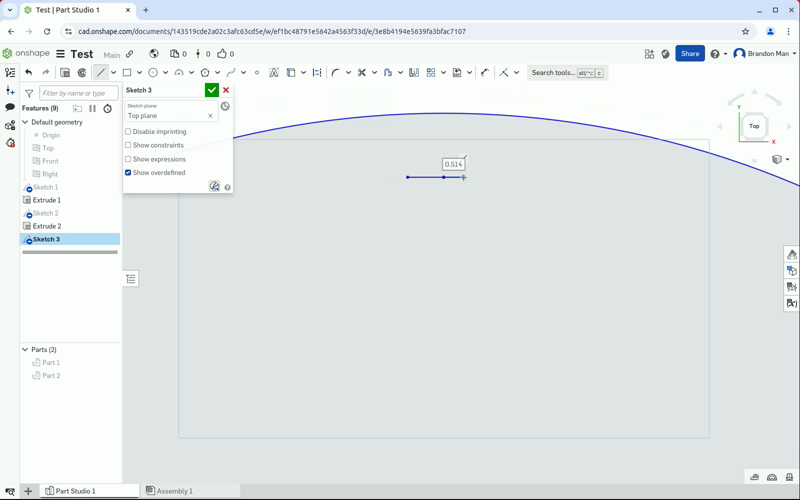
scroll(-6)
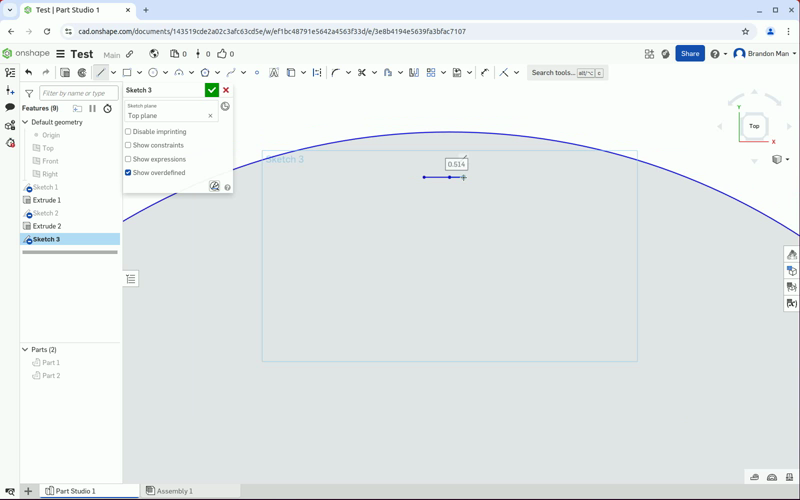
scroll(-6)
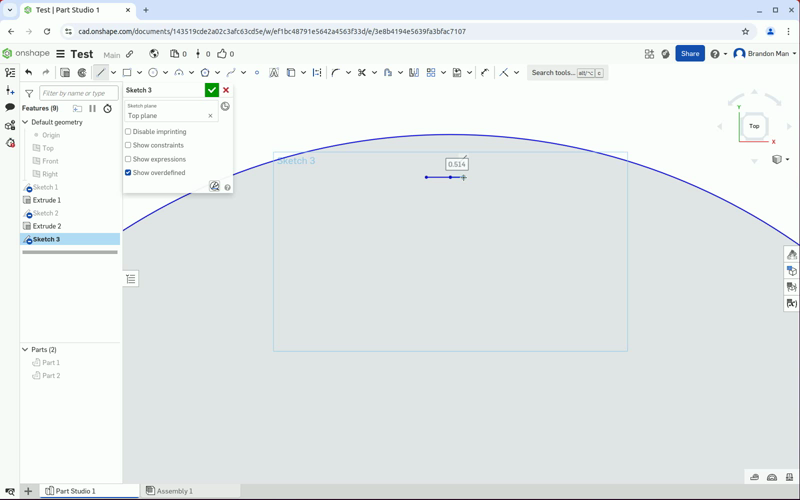
scroll(-6)
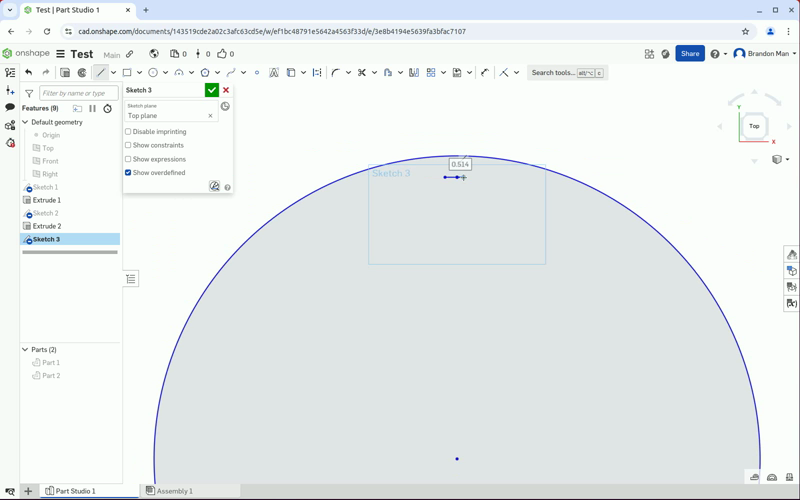
scroll(-6)
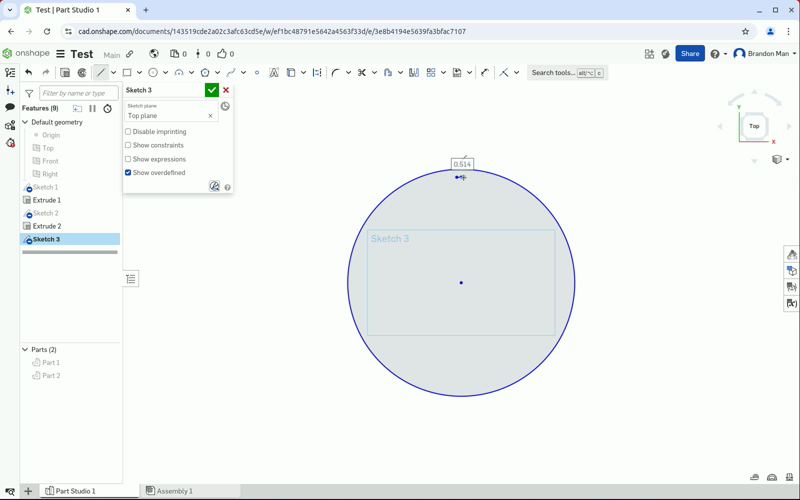
key_up(shift)
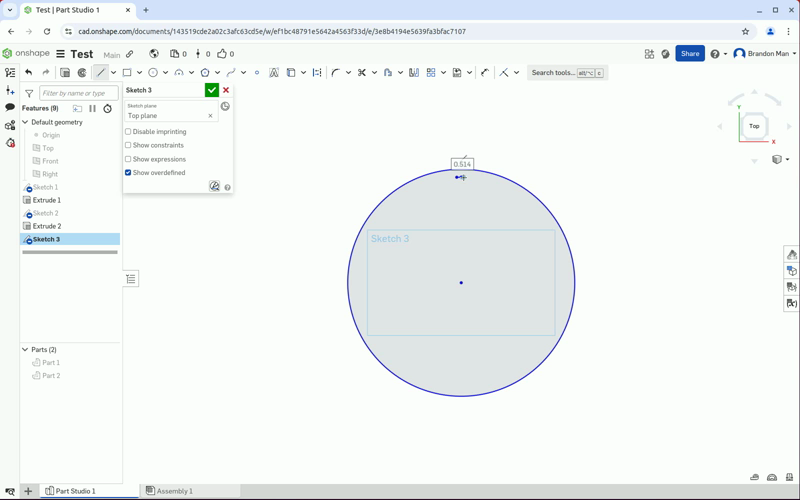
key_down(shift)
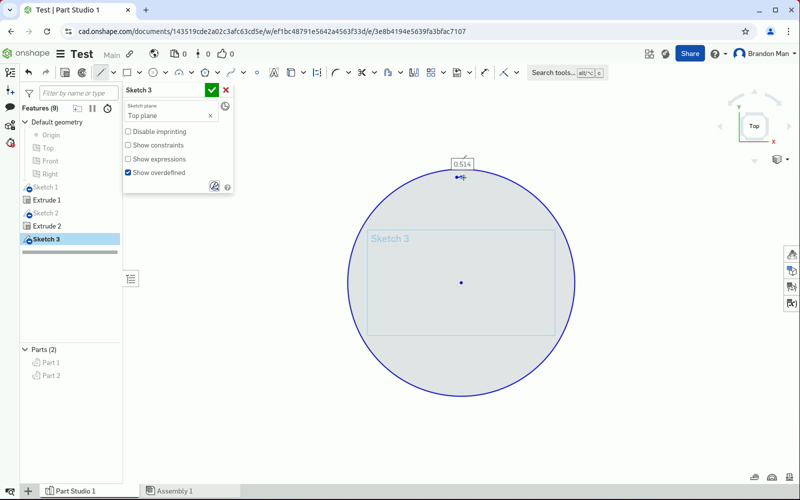
mouse_move(493, 177)
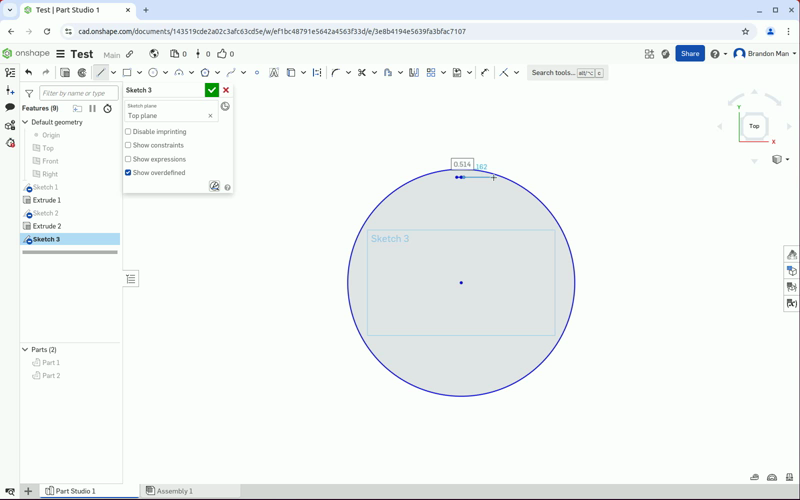
mouse_move(461, 172)
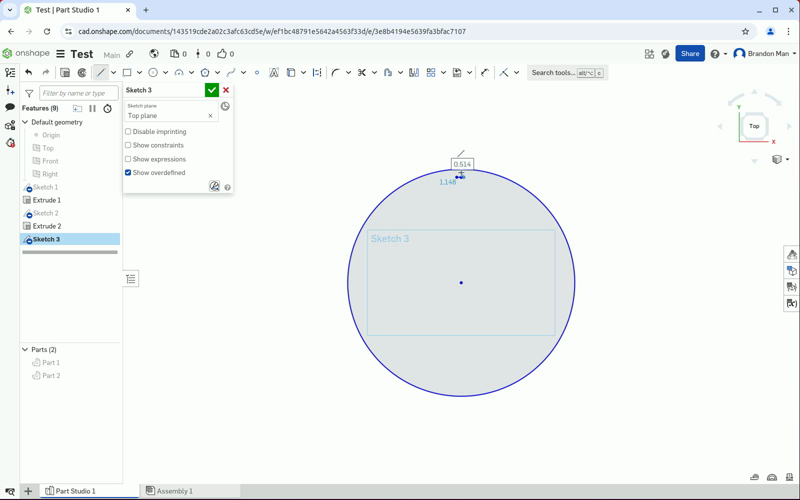
scroll(6)
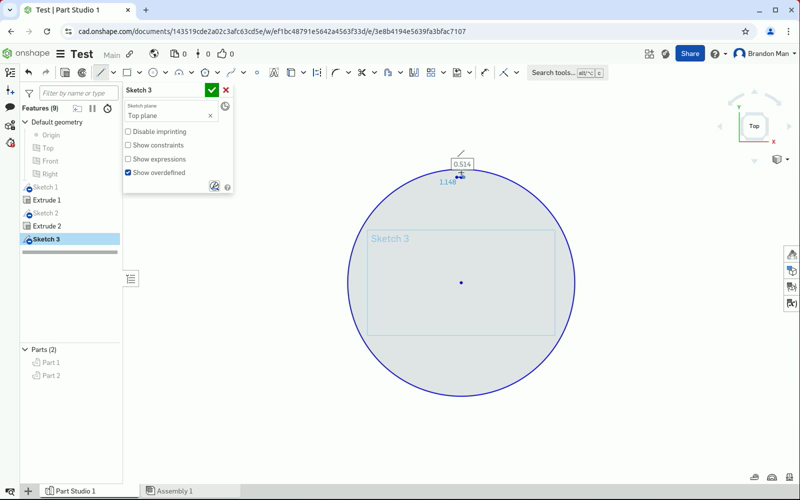
scroll(6)
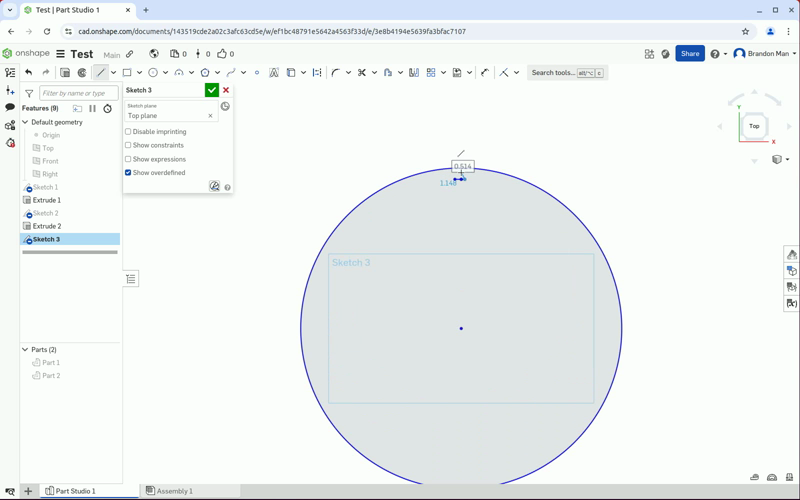
scroll(6)
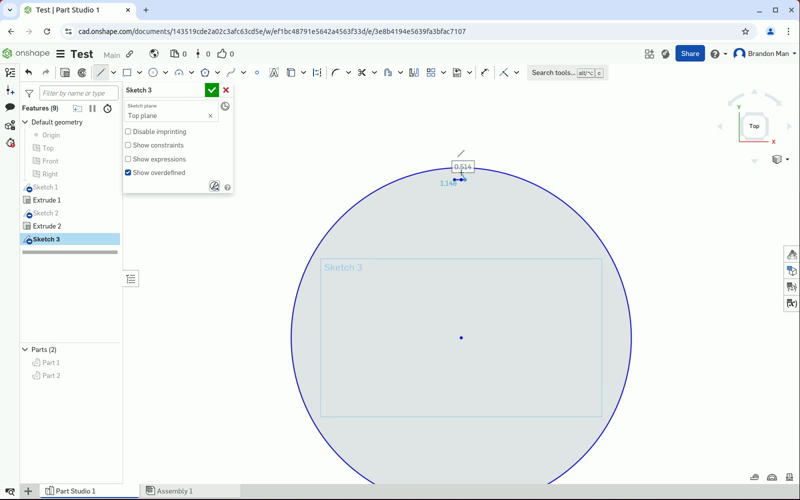
scroll(6)
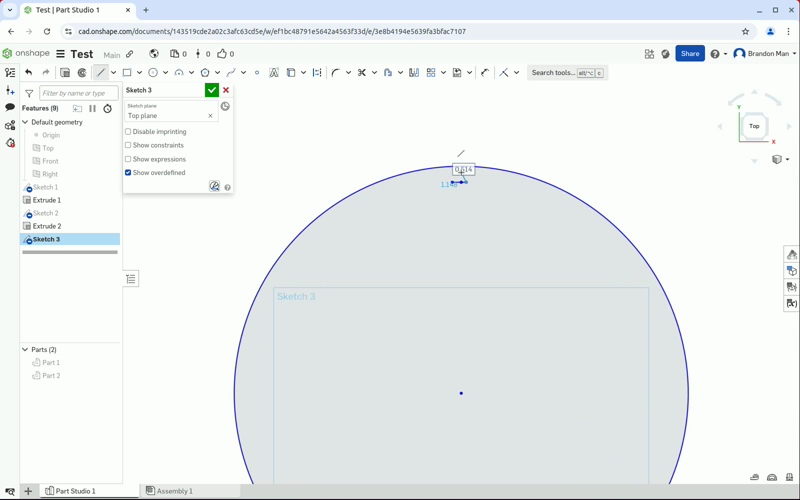
scroll(6)
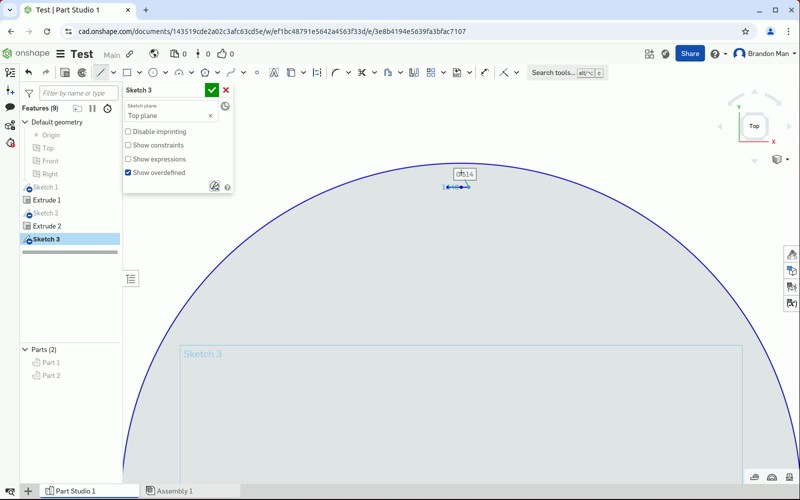
scroll(6)
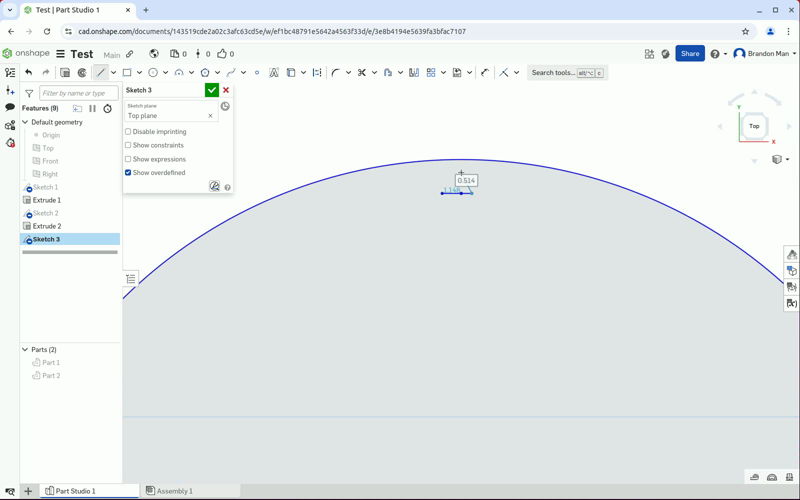
scroll(6)
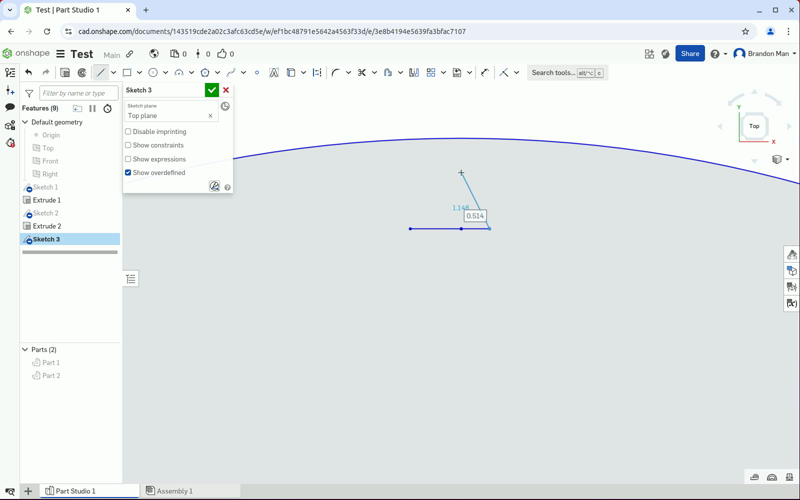
click(461, 172)
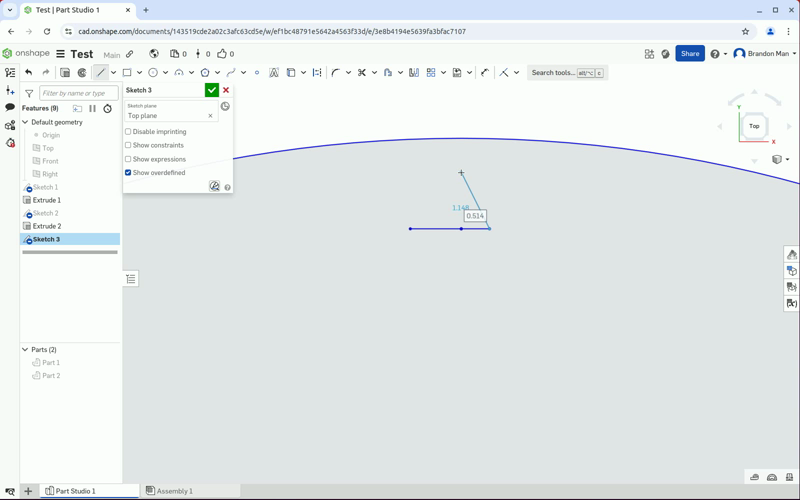
scroll(-6)
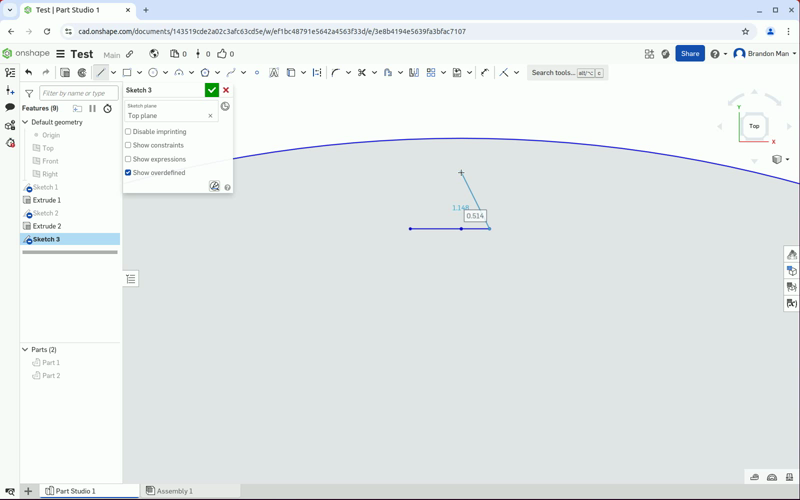
scroll(-6)
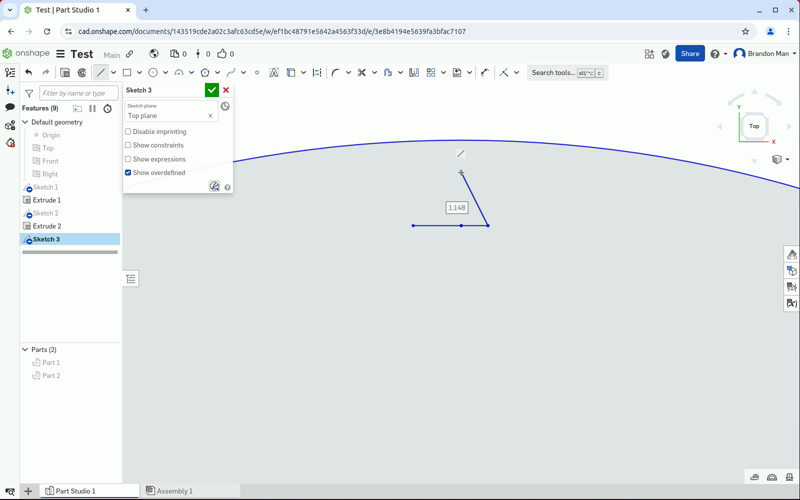
scroll(-6)
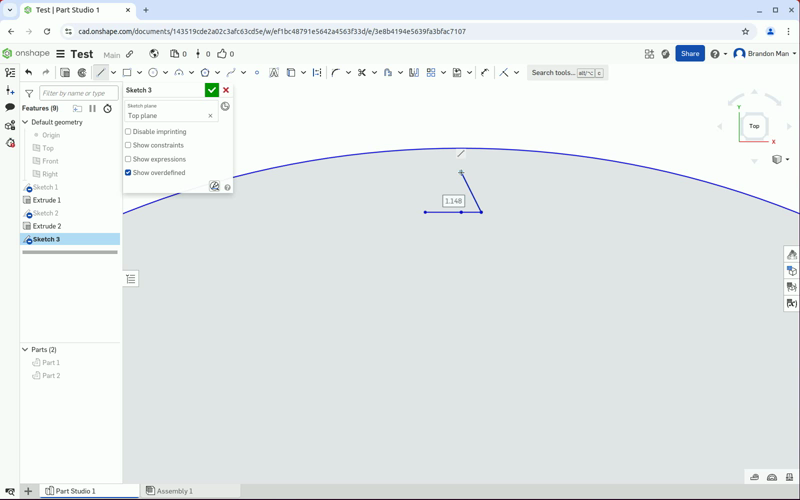
scroll(-6)
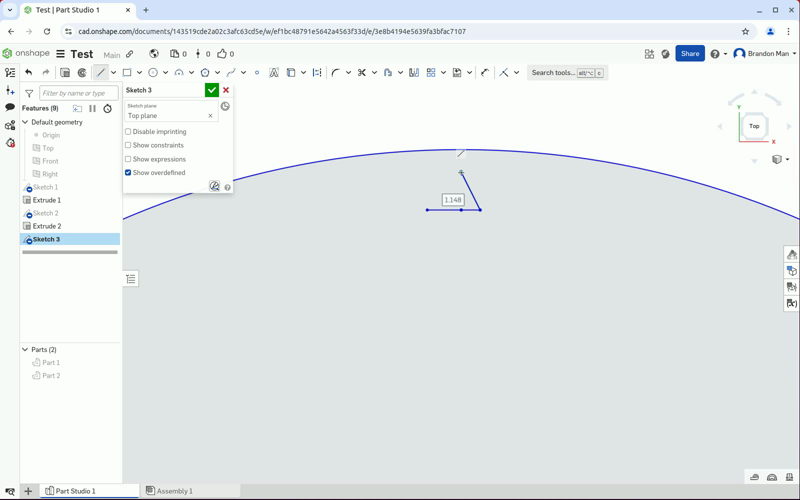
scroll(-6)
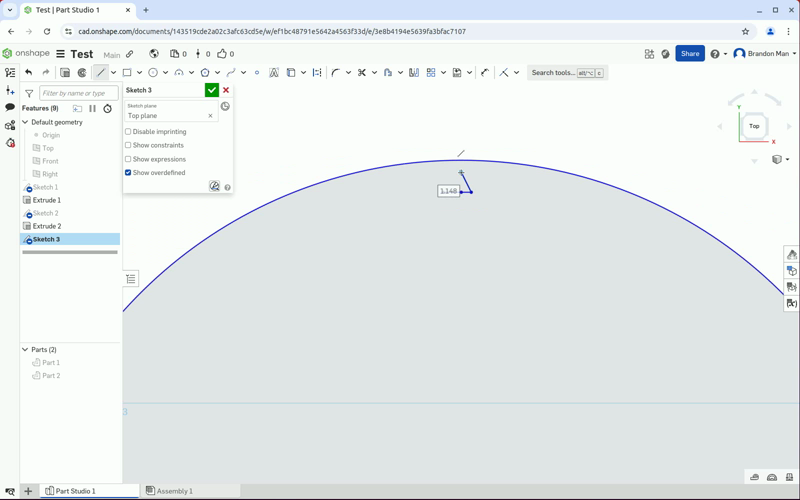
scroll(-6)
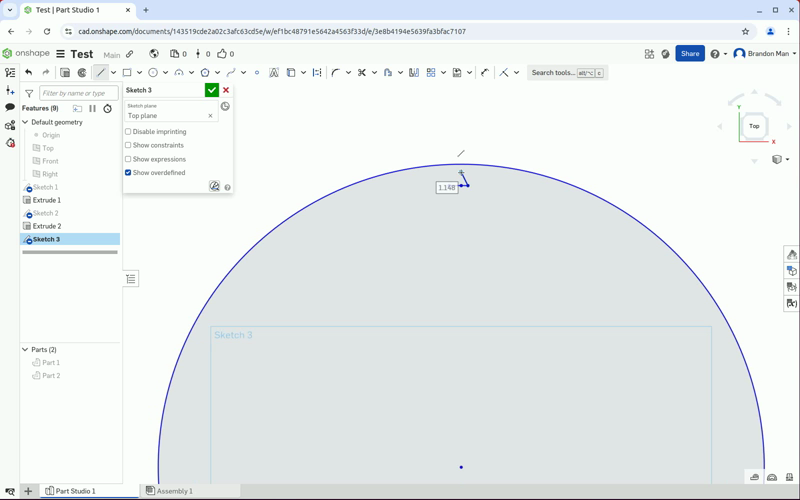
scroll(-6)
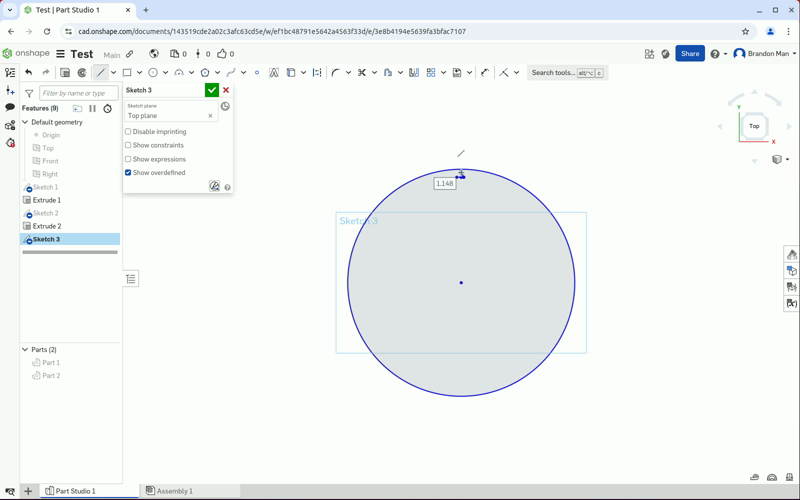
key_up(shift)
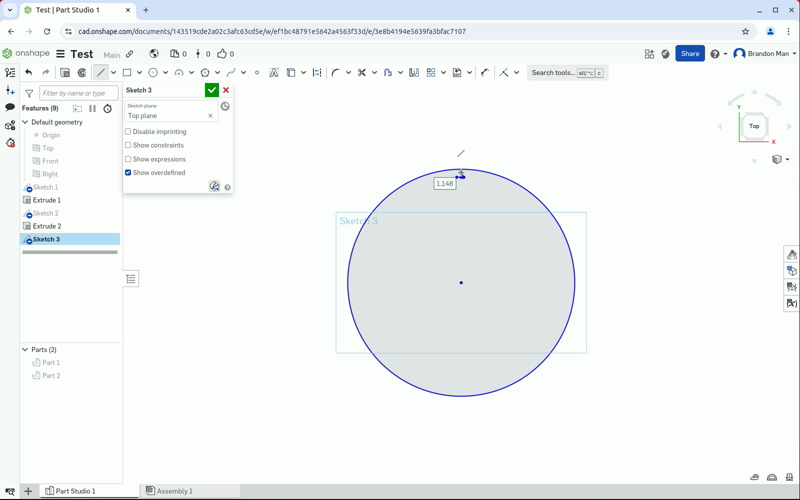
mouse_move(491, 172)
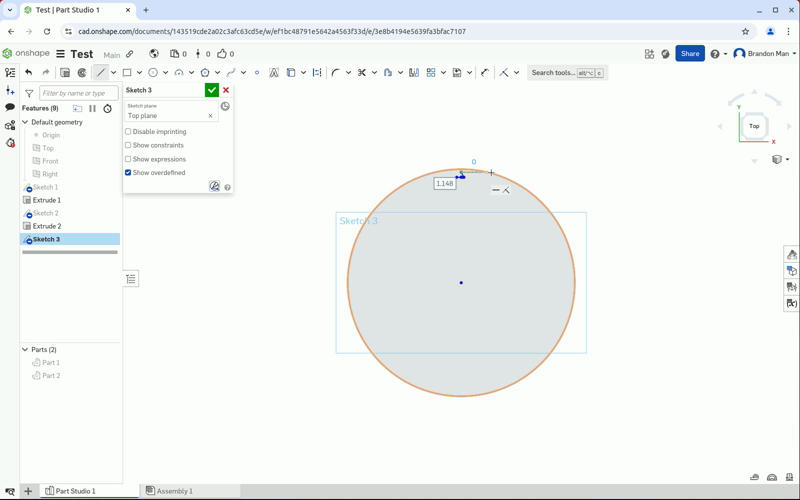
key_down(shift)
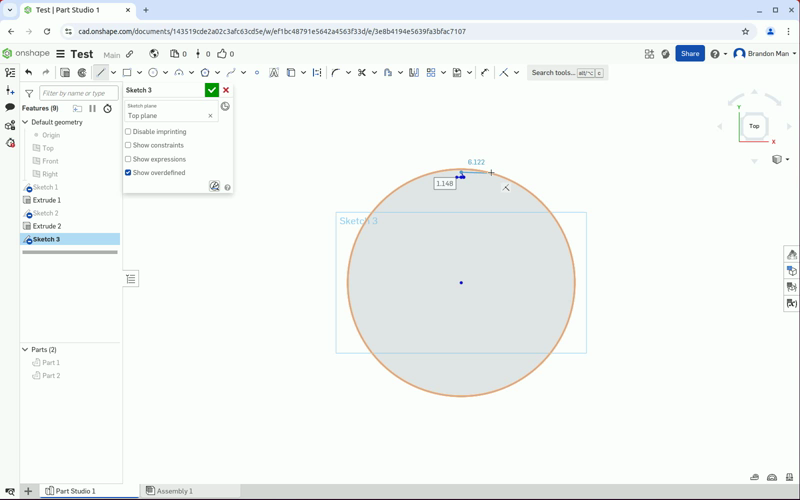
mouse_move(456, 177)
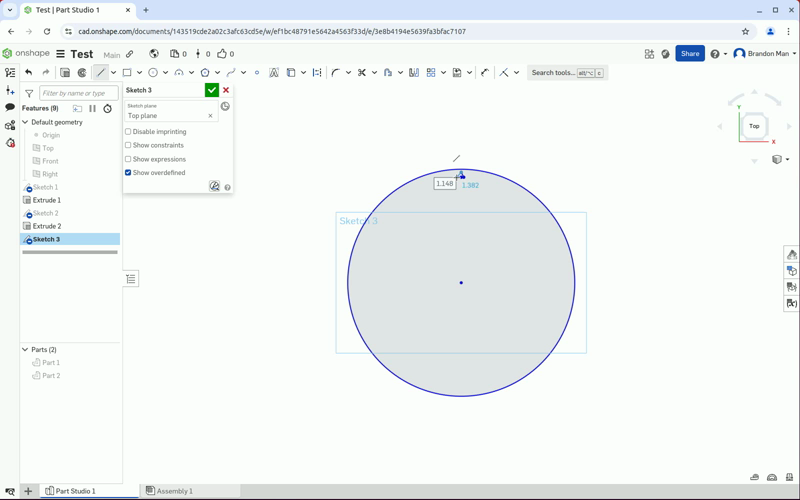
scroll(6)
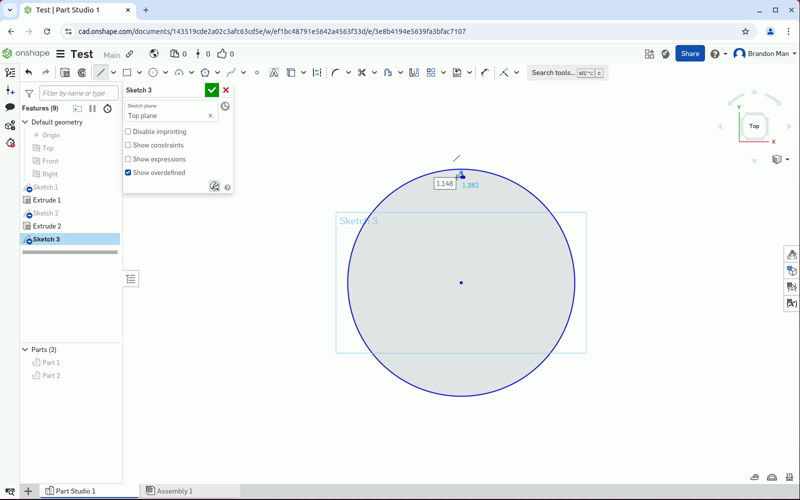
scroll(6)
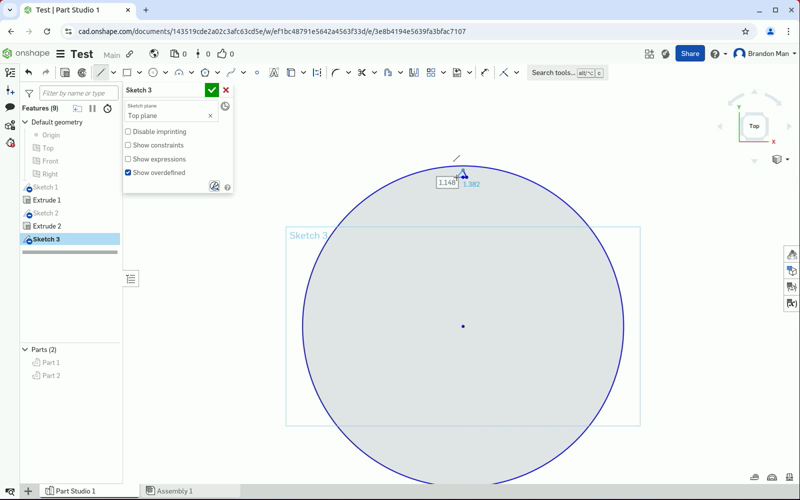
scroll(6)
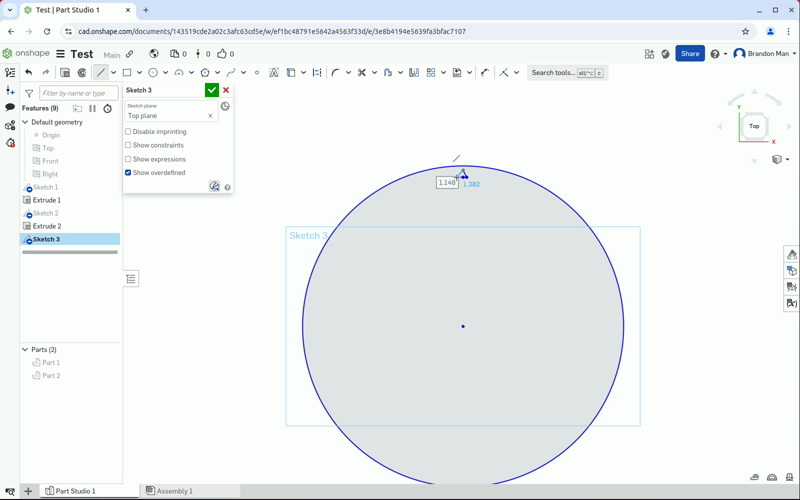
scroll(6)
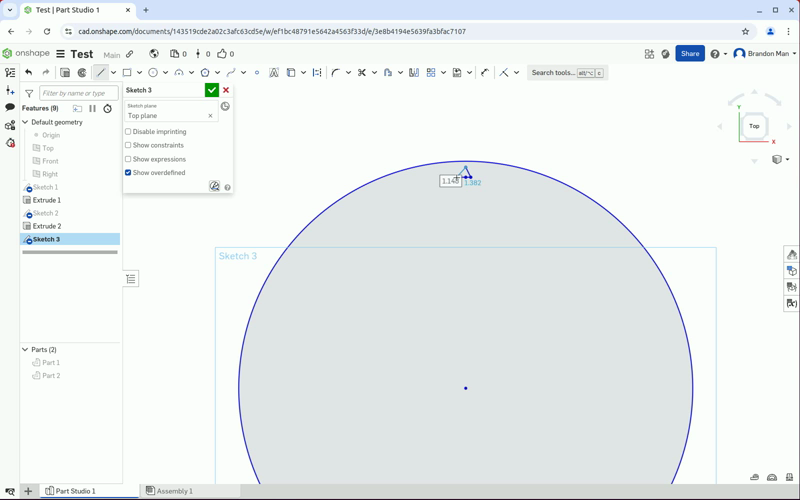
scroll(6)
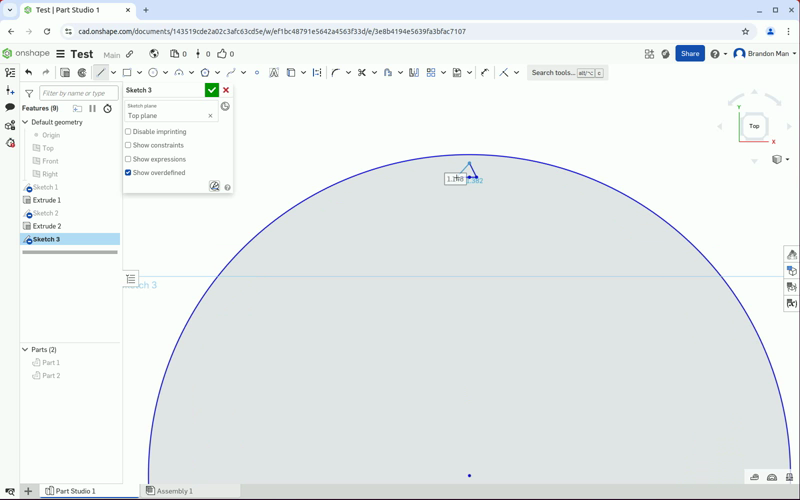
scroll(6)
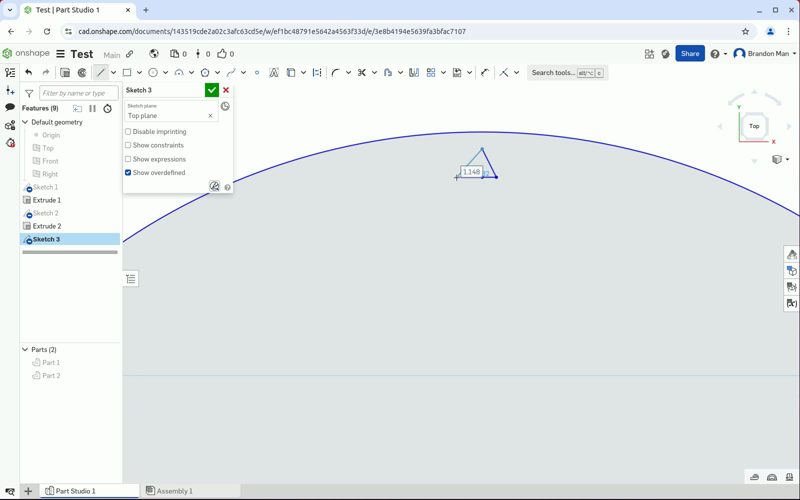
scroll(6)
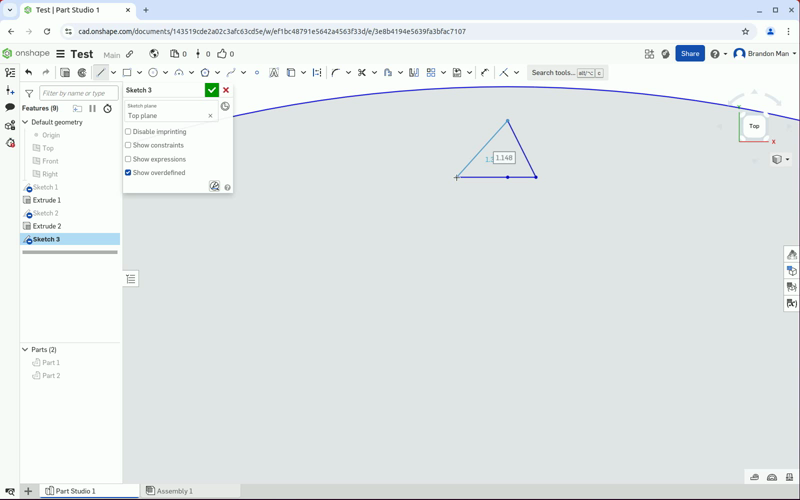
key_up(shift)
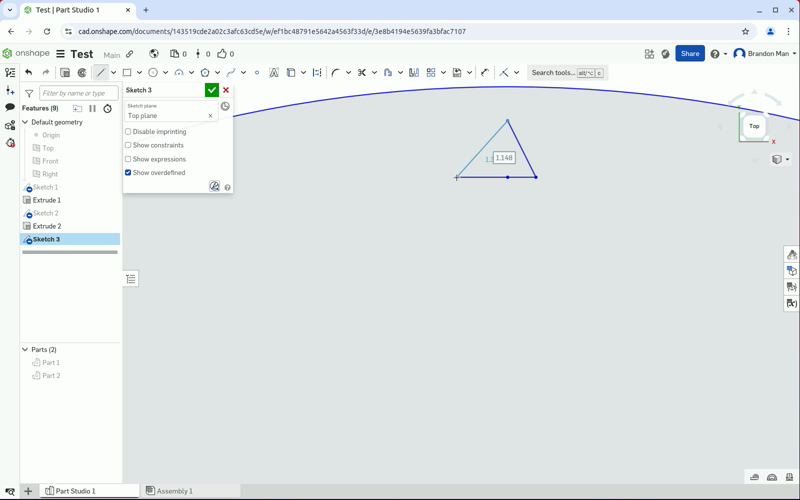
click(456, 177)
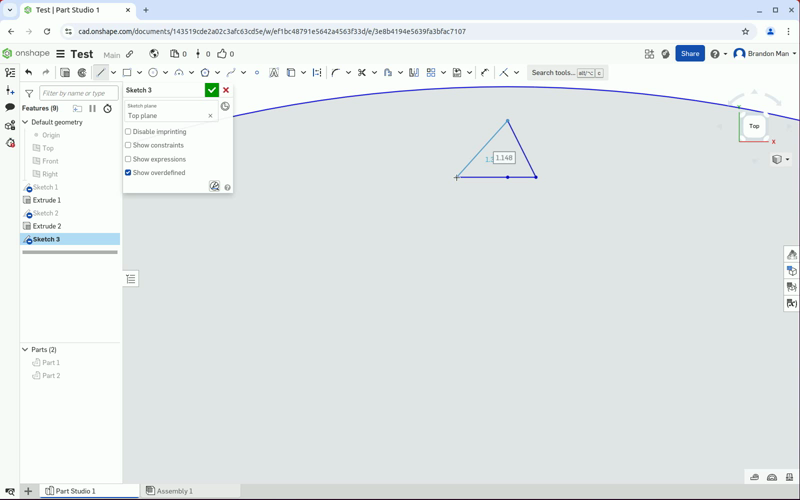
scroll(-6)
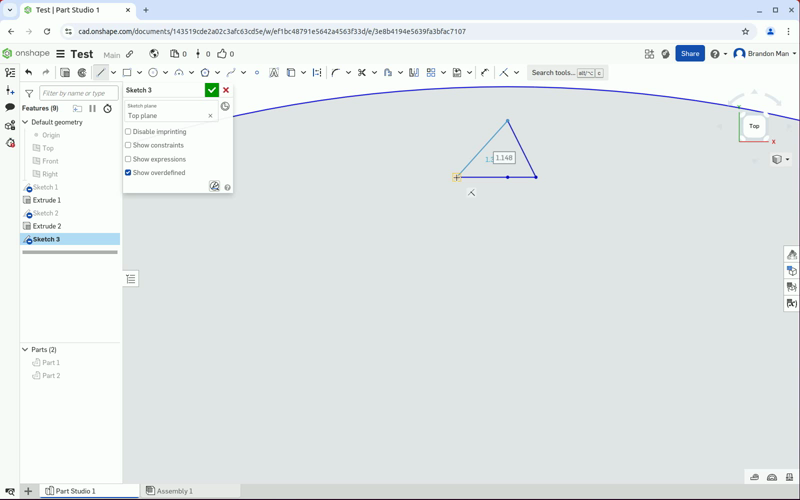
scroll(-6)
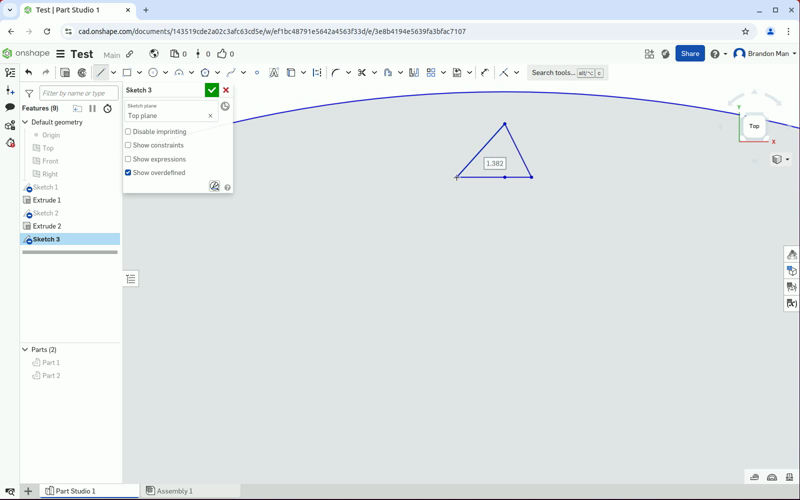
scroll(-6)
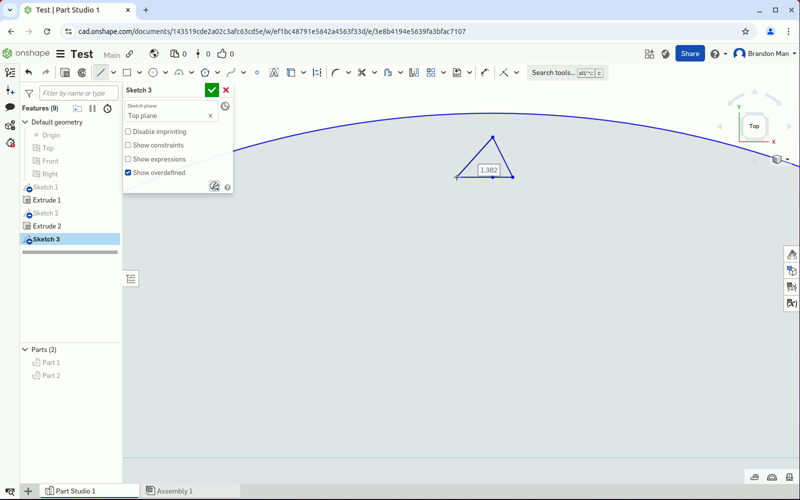
scroll(-6)
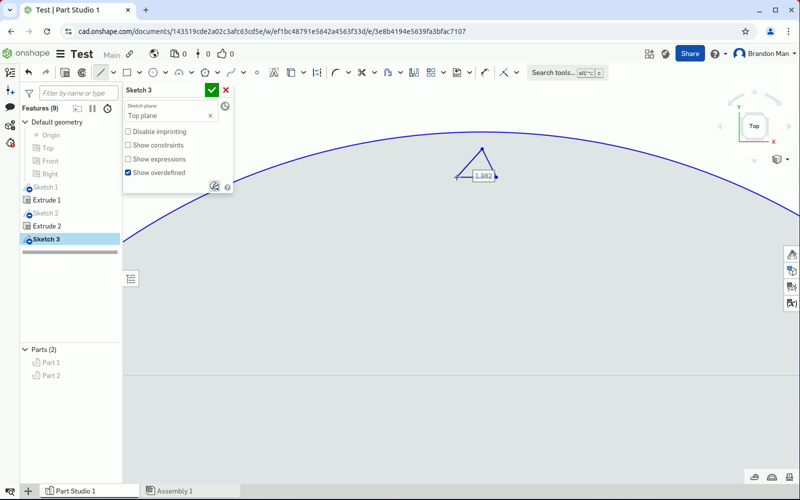
scroll(-6)
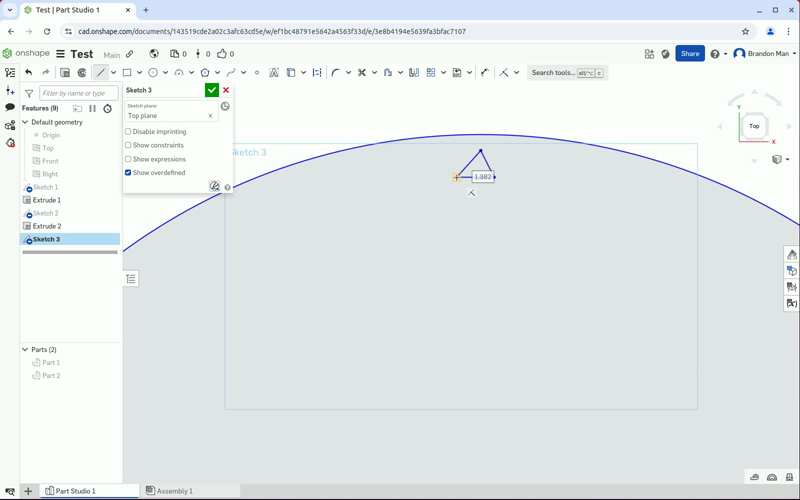
scroll(-6)
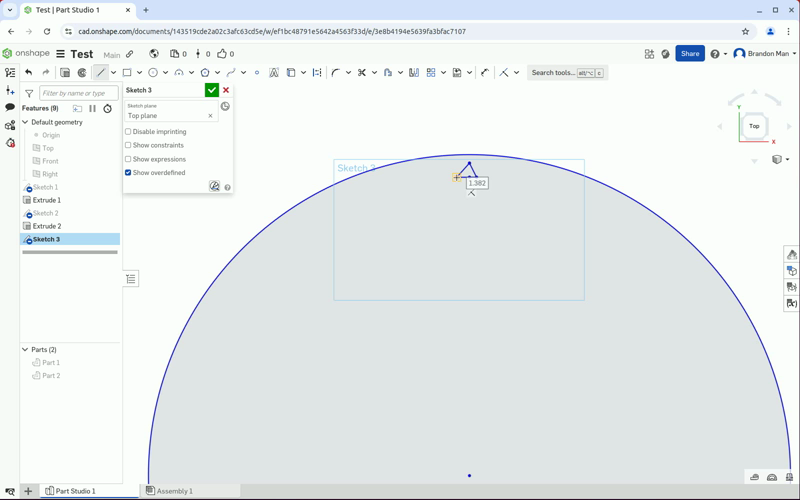
scroll(-6)
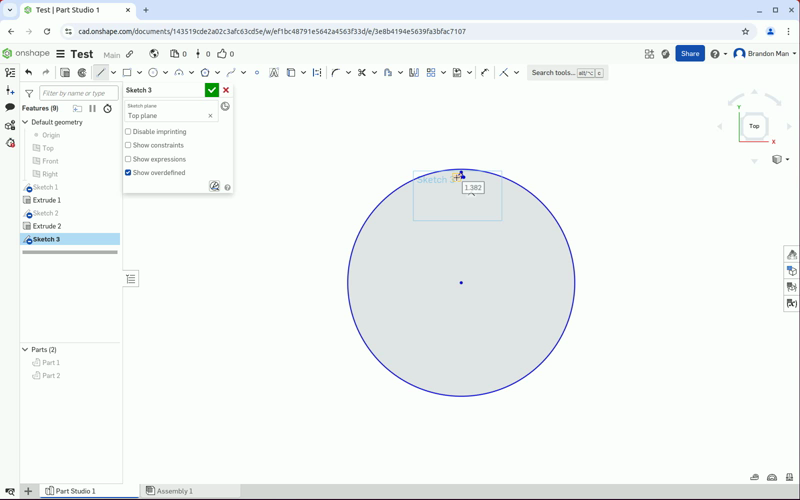
key(esc)
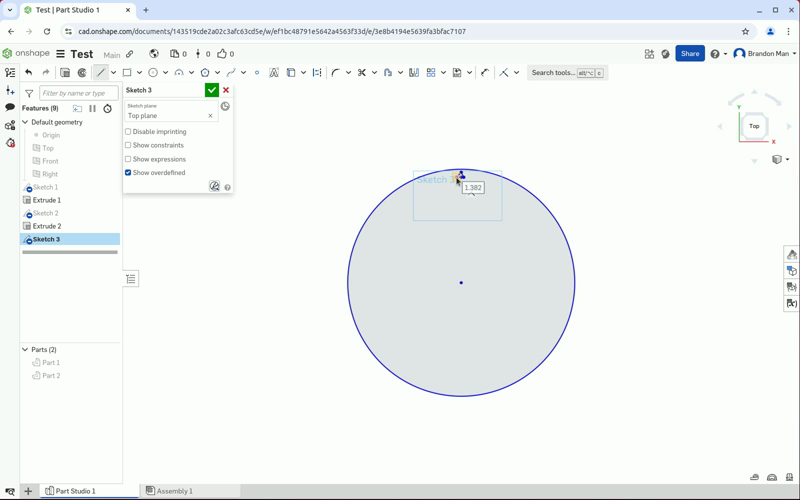
mouse_move(426, 249)
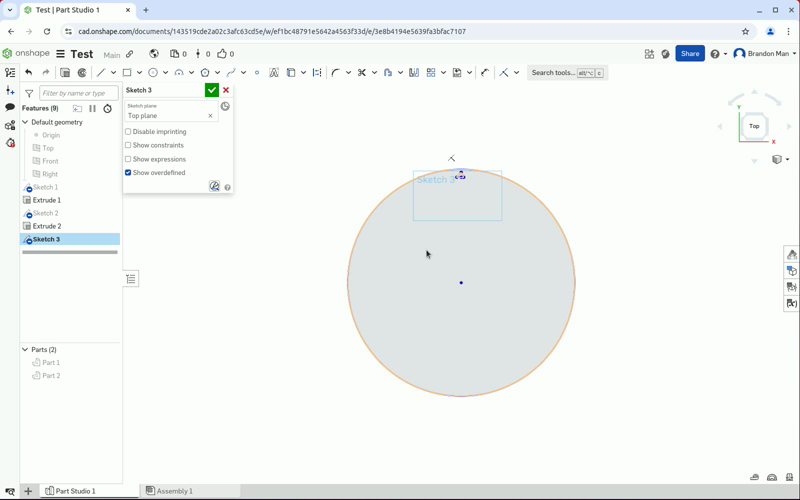
click(426, 249)
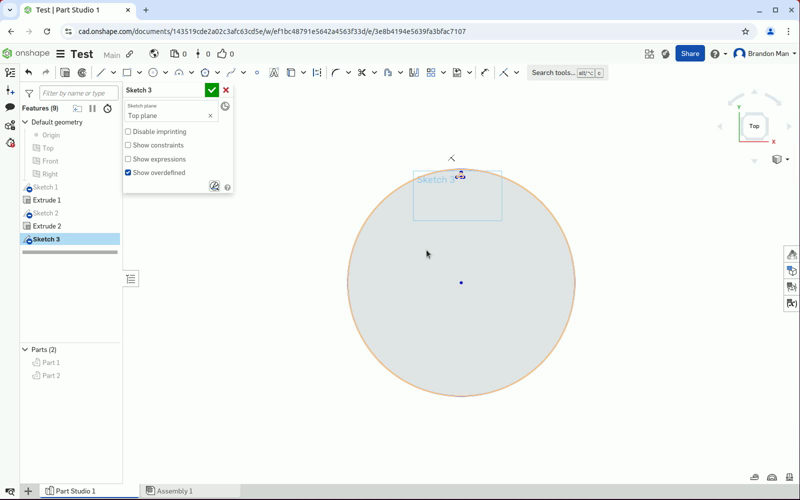
mouse_move(73, 352)
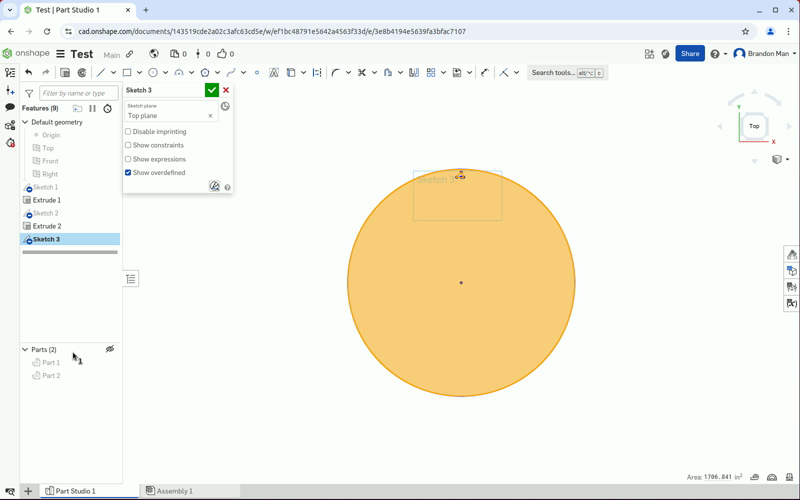
key(shift+y)
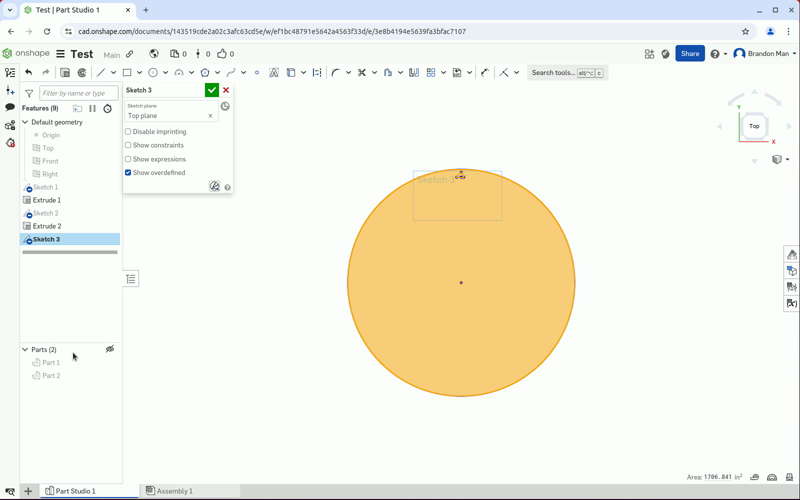
key(shift+e)
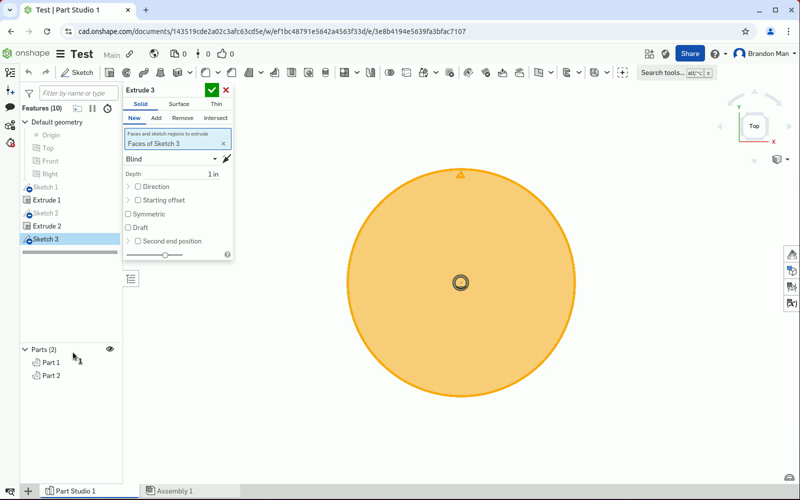
mouse_move(143, 106)
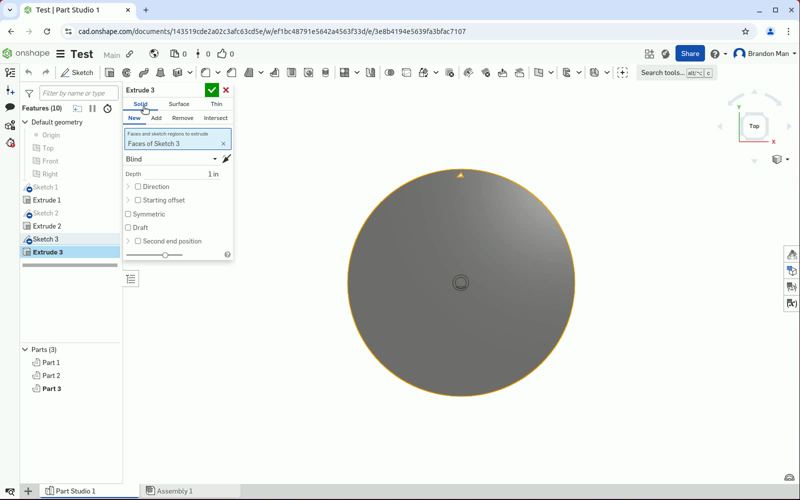
click(143, 106)
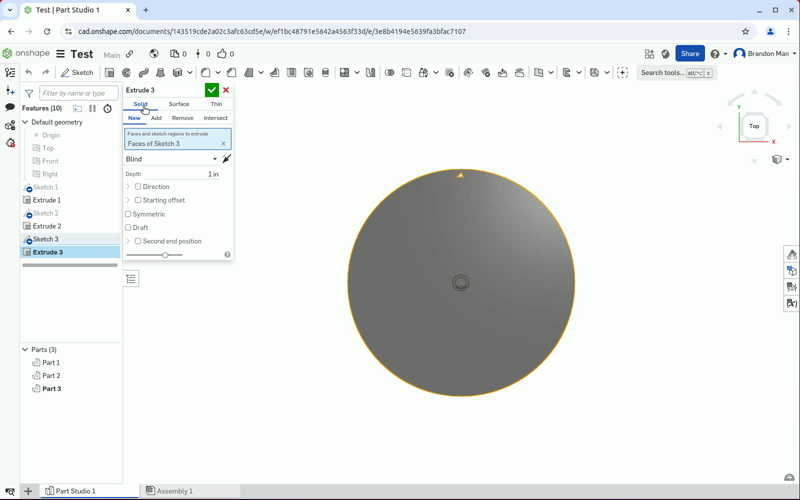
mouse_move(137, 120)
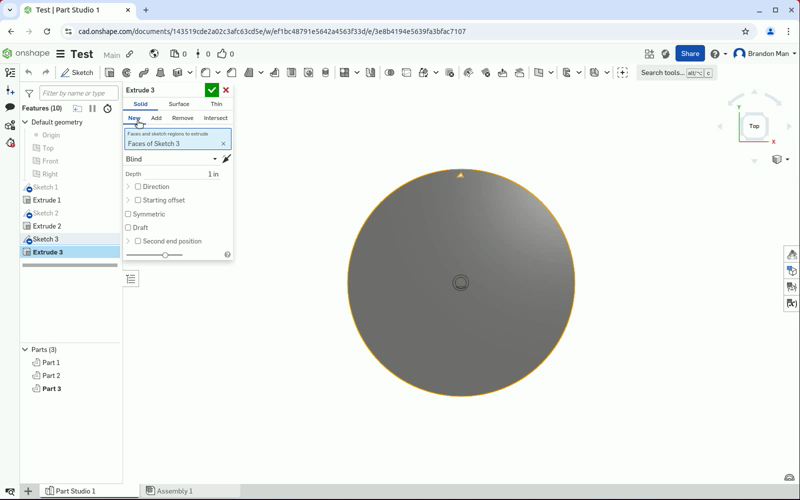
click(137, 120)
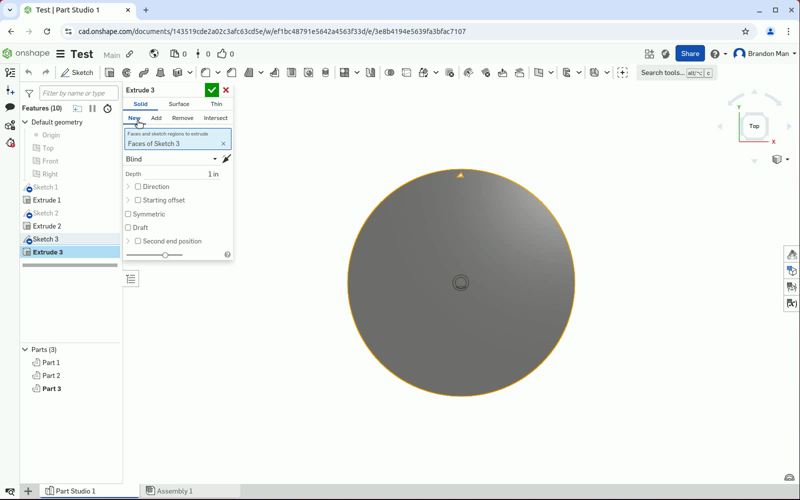
key(tab, 4)
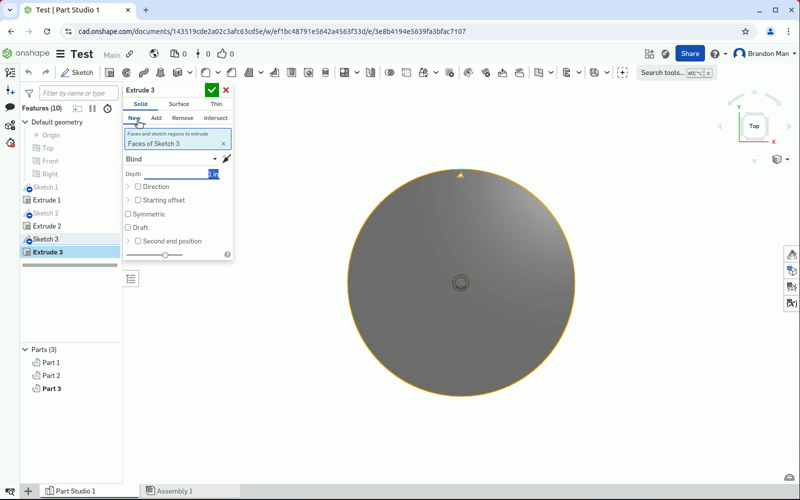
text(-2.407)
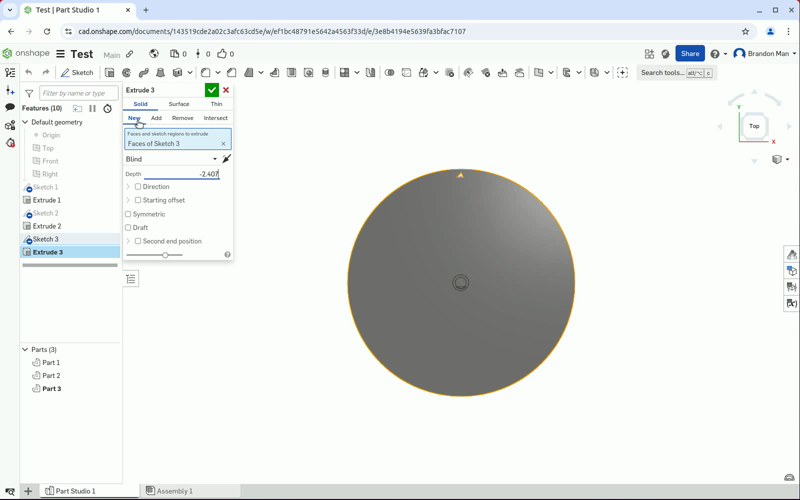
key(enter)
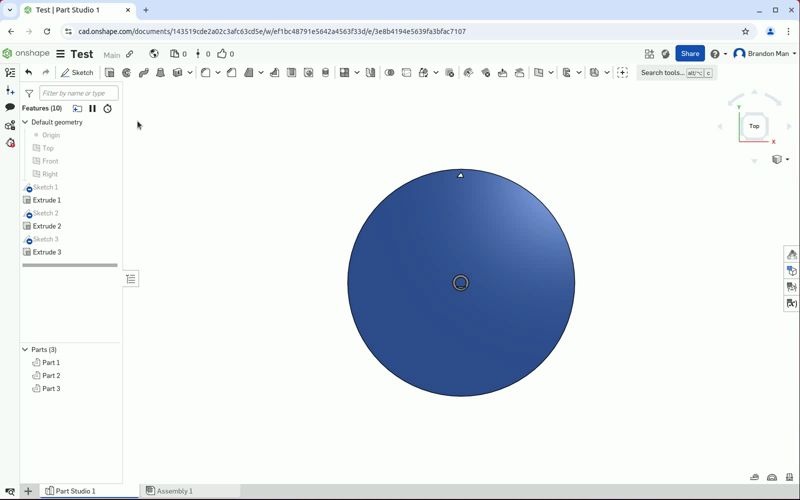
key(shift+h)
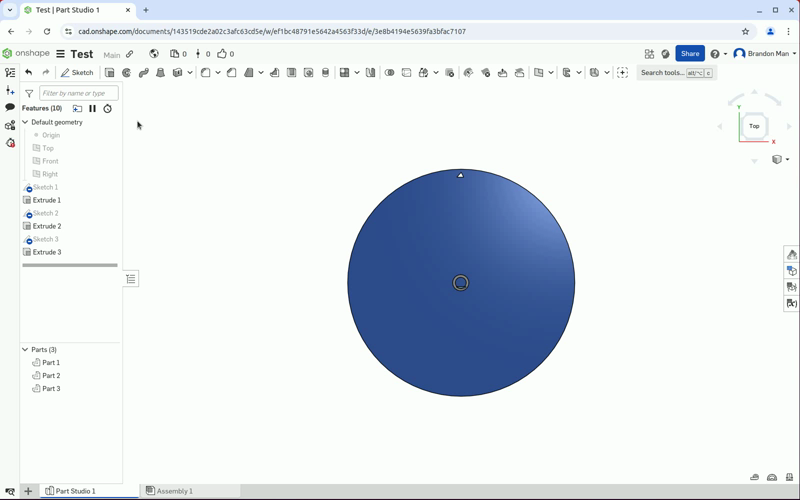
key(shift+h)
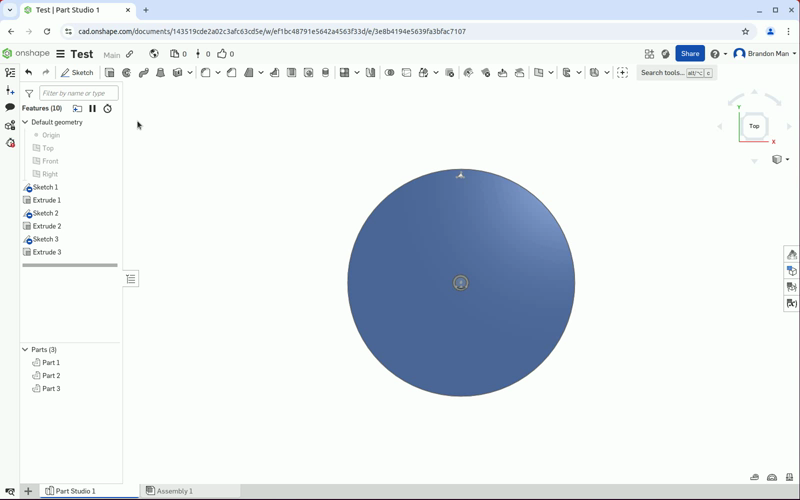
key(shift+7)
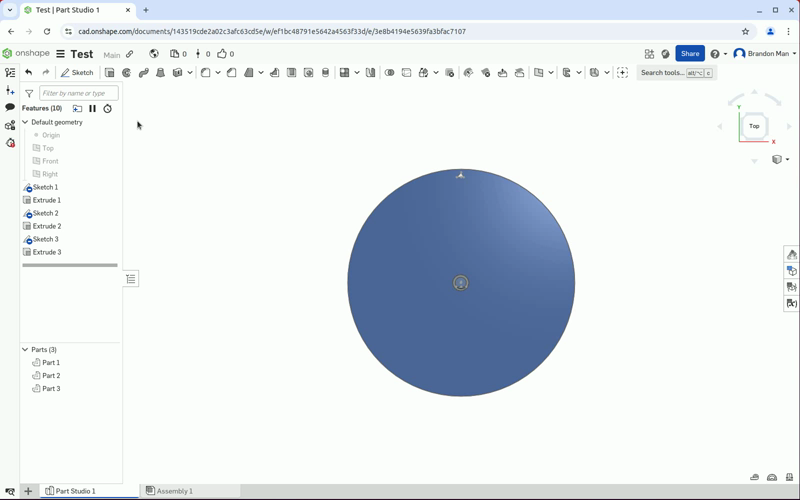
key(up, 3)
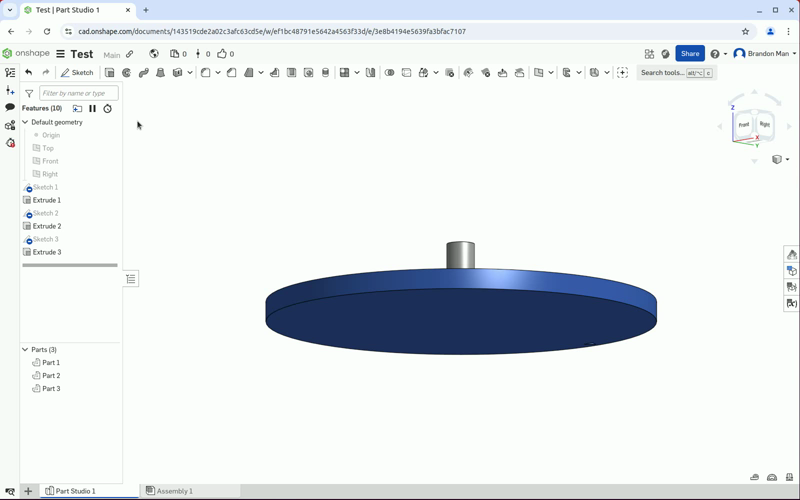
key(left, 3)
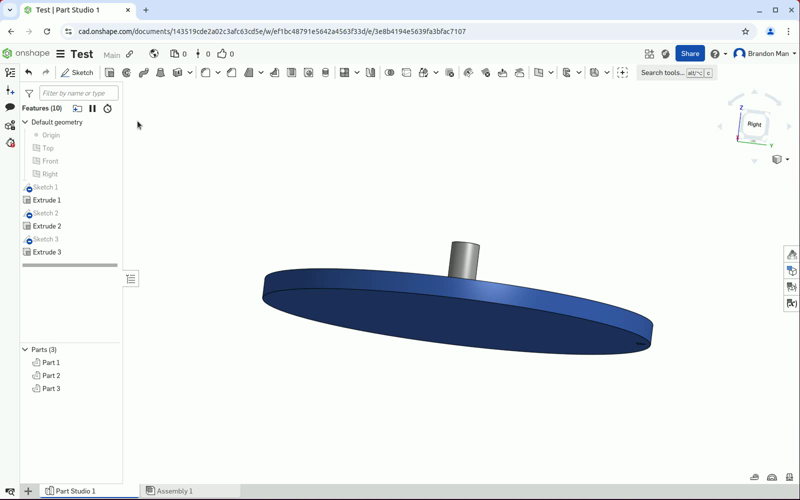
key(right, 3)
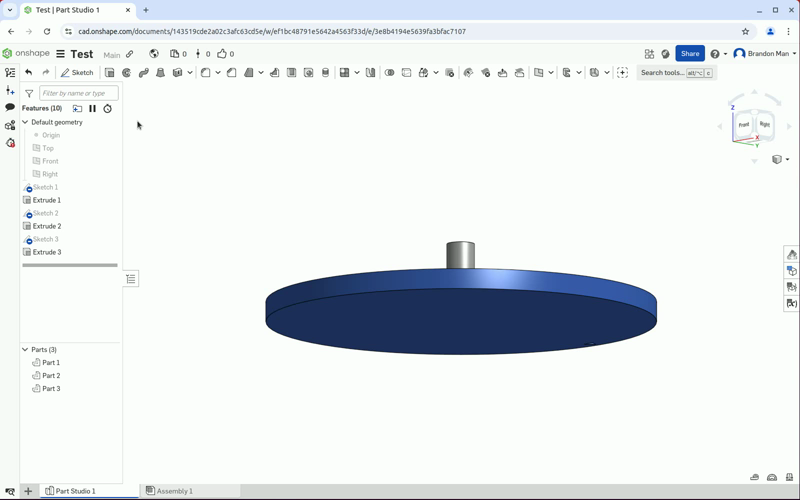
key(down, 3)
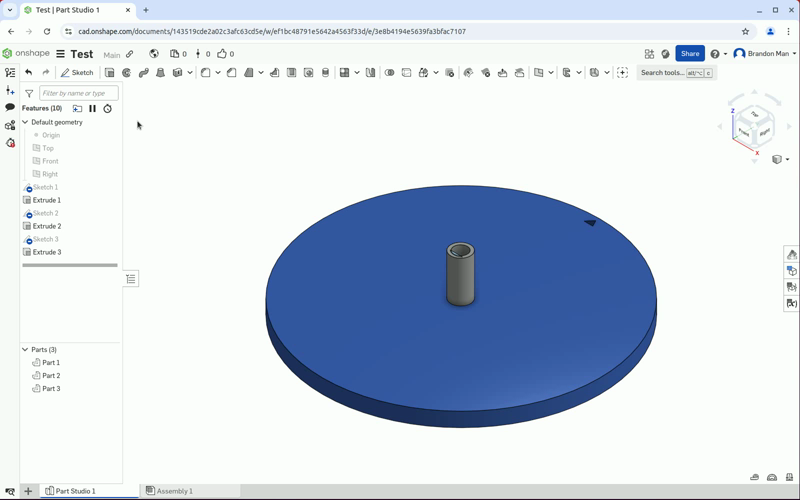
mouse_move(73, 189)
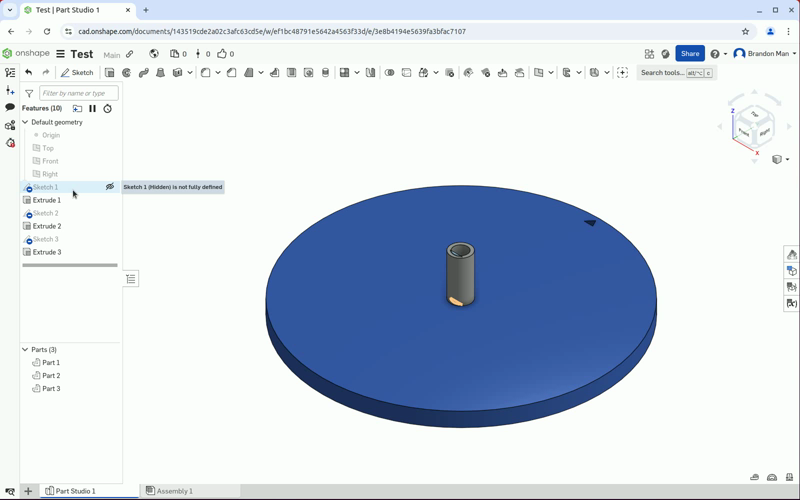
click(73, 189)